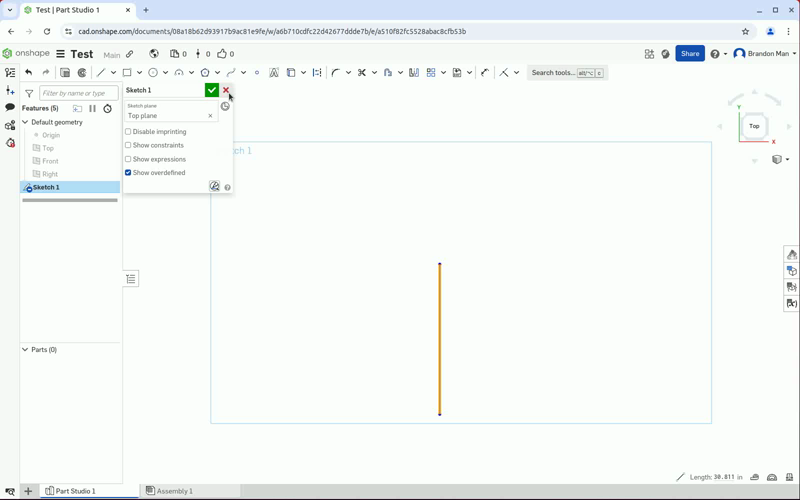
key(shift+h)
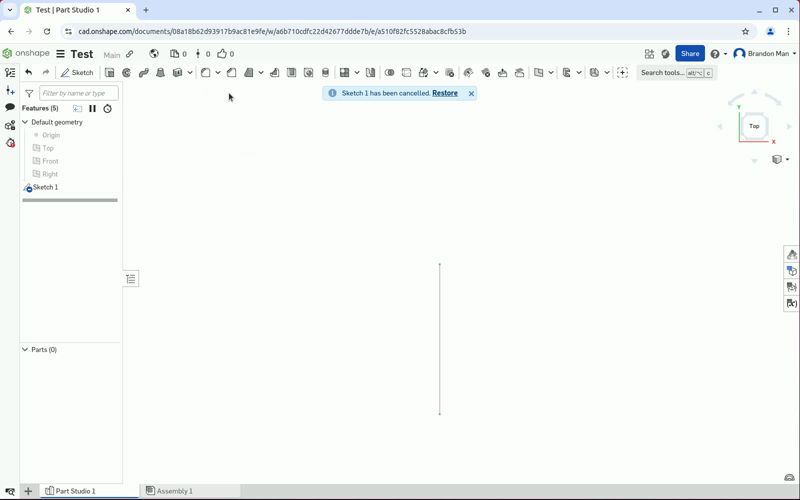
key(shift+s)
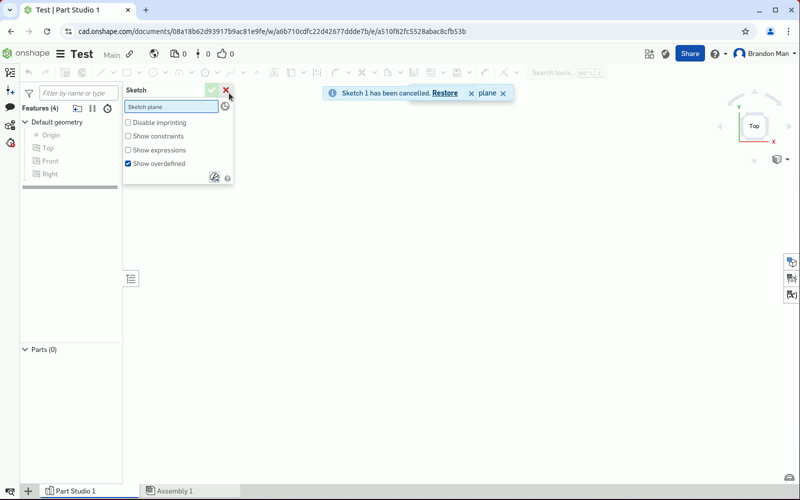
mouse_move(73, 150)
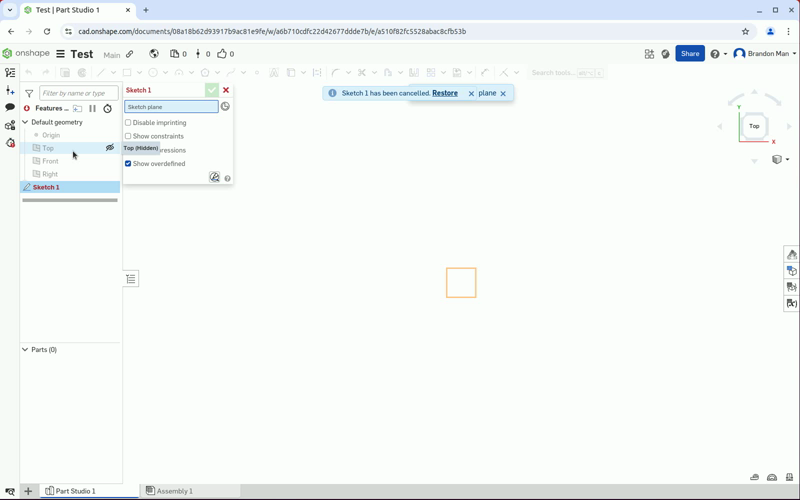
click(73, 150)
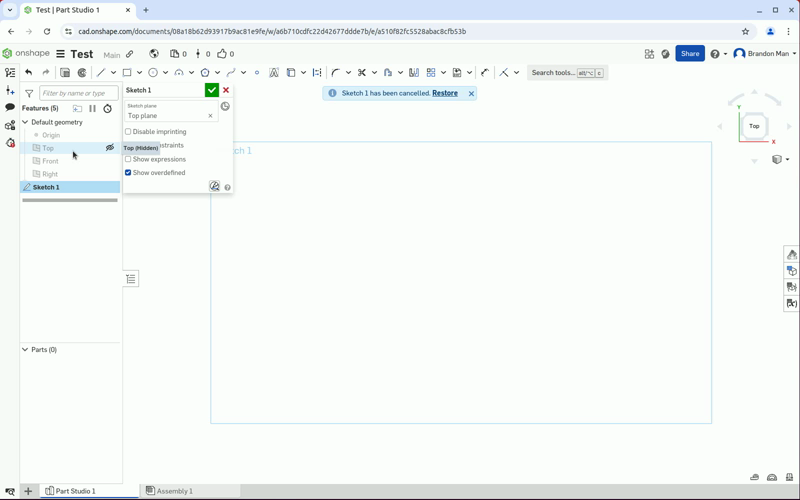
mouse_move(73, 352)
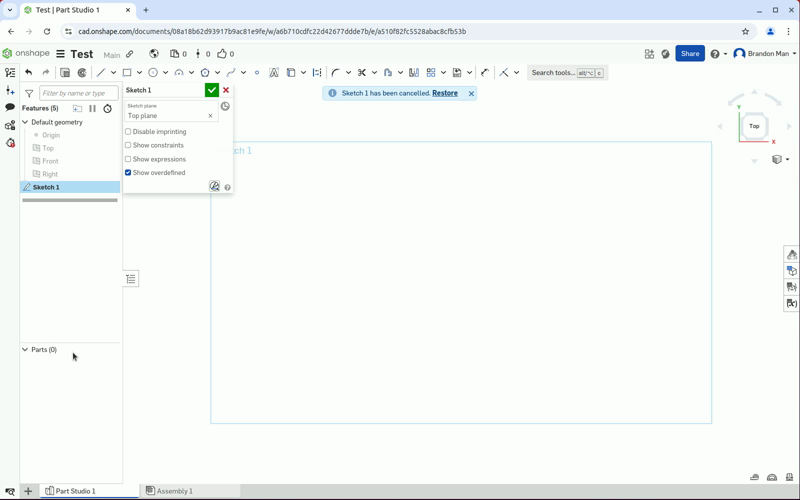
key(y)
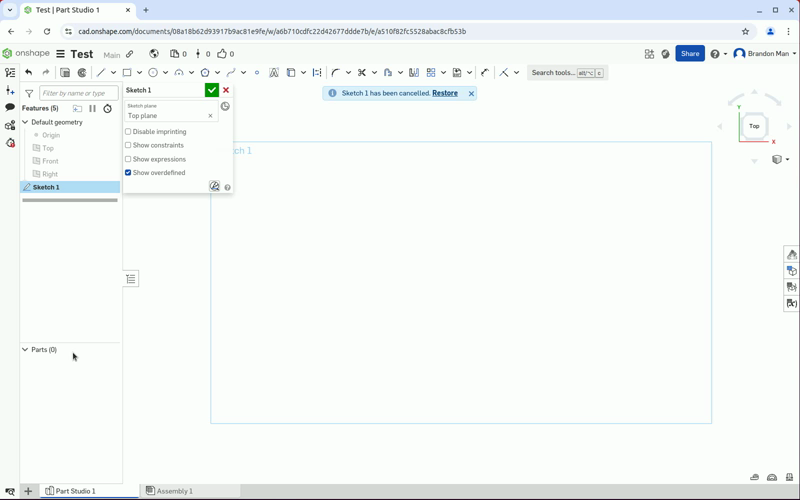
key(l)
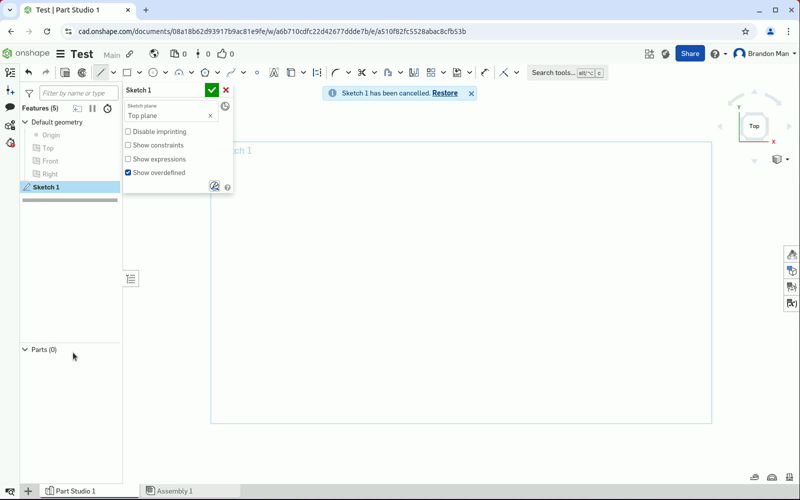
key_down(shift)
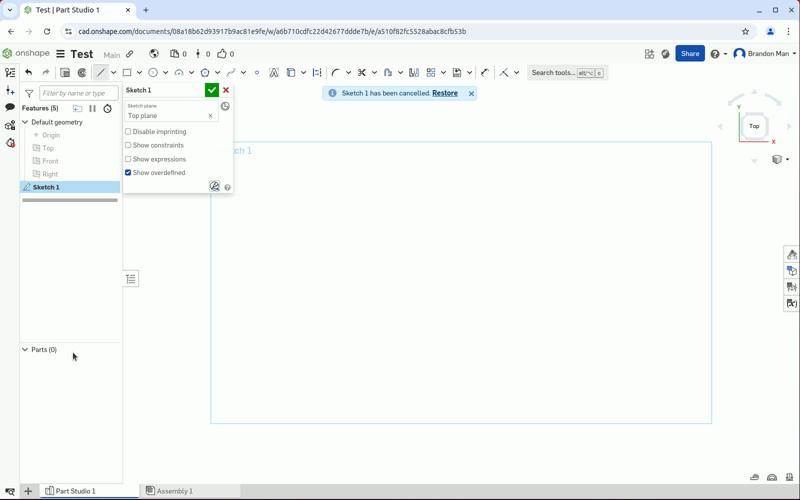
mouse_move(460, 282)
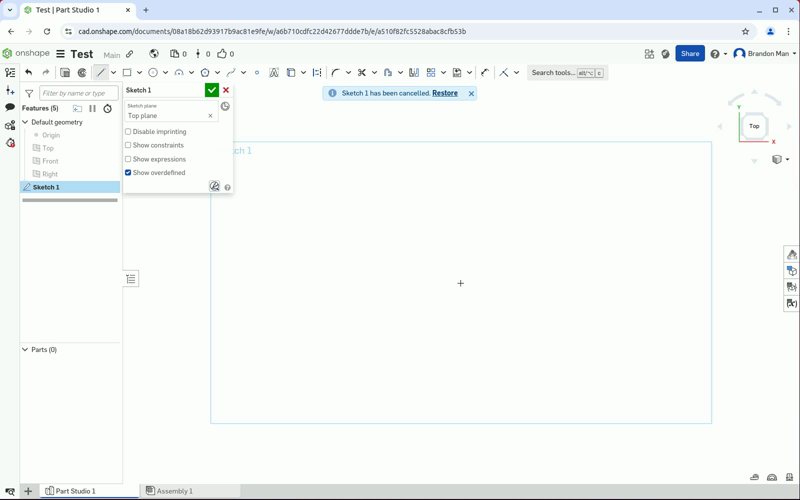
click(460, 282)
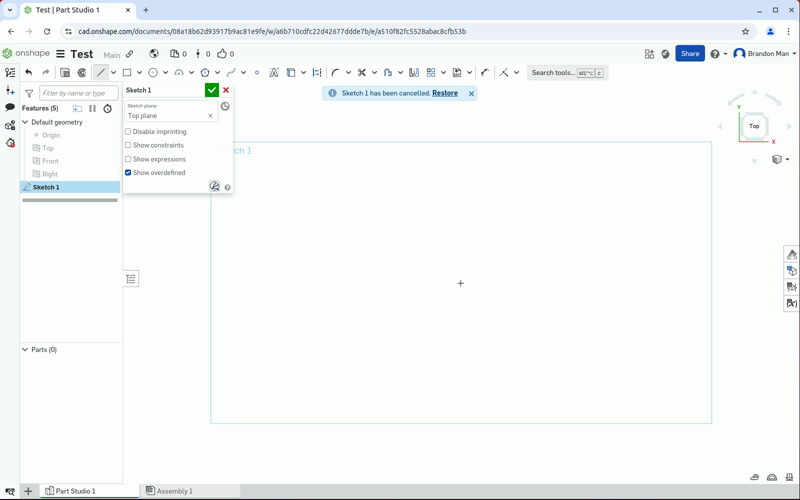
key_up(shift)
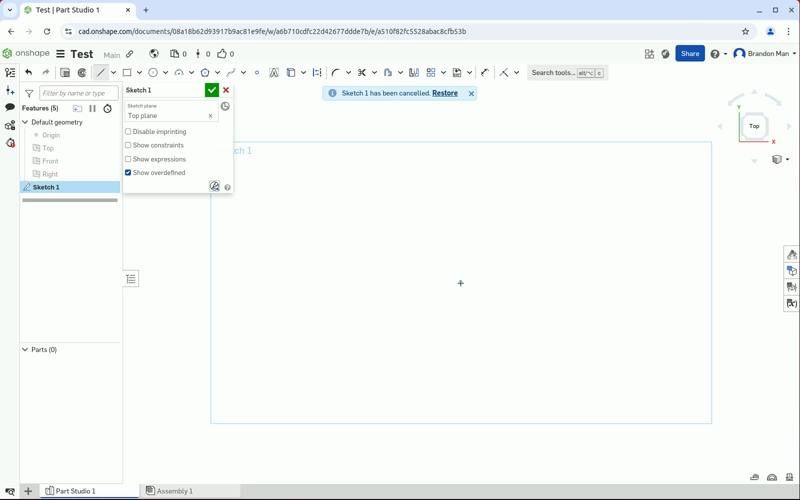
key_down(shift)
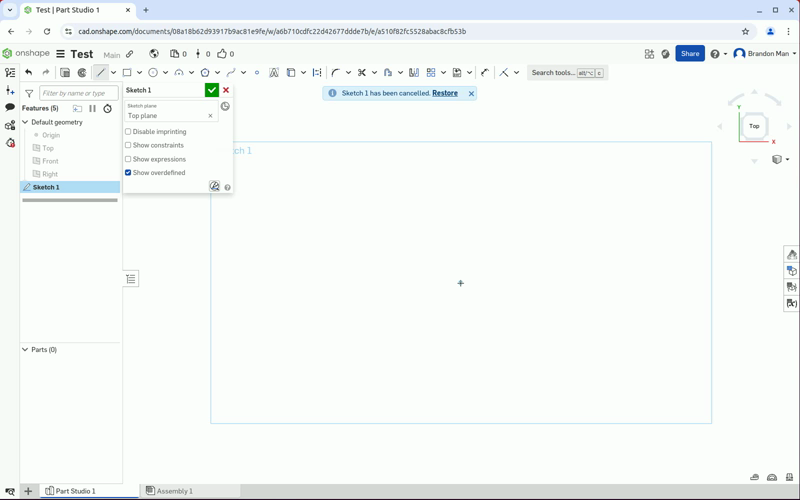
mouse_move(524, 282)
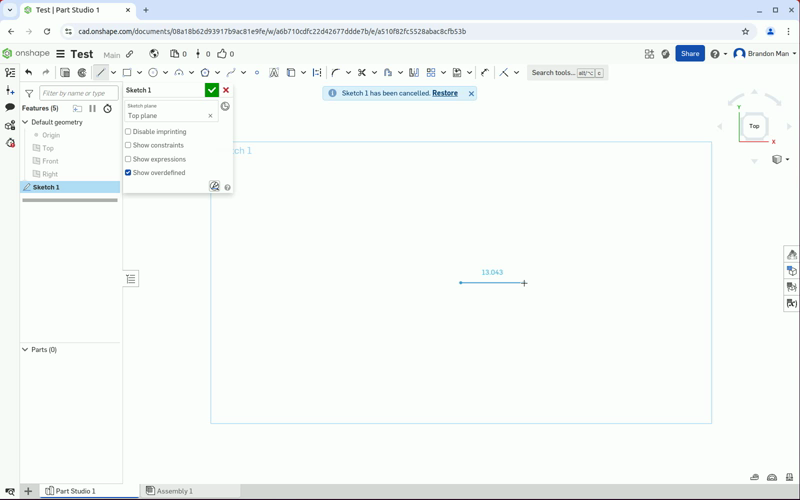
click(524, 282)
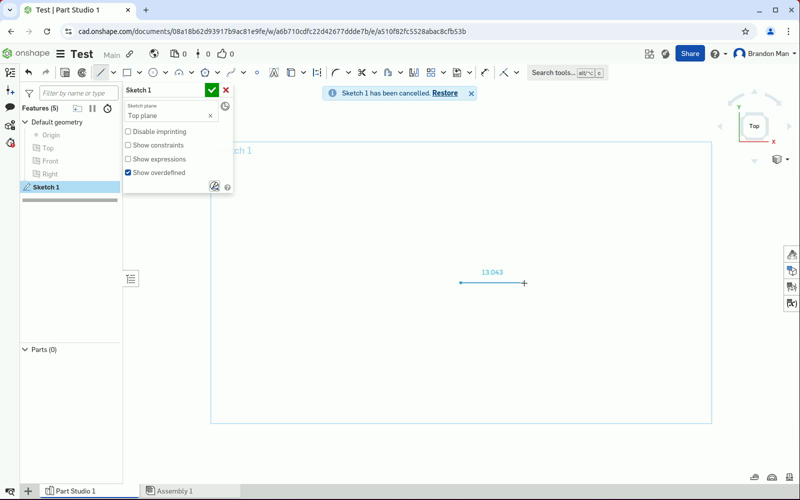
key_up(shift)
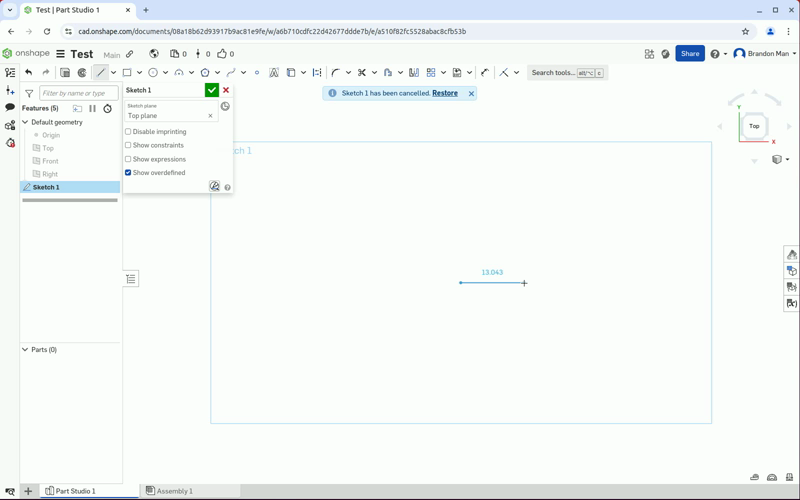
key(esc)
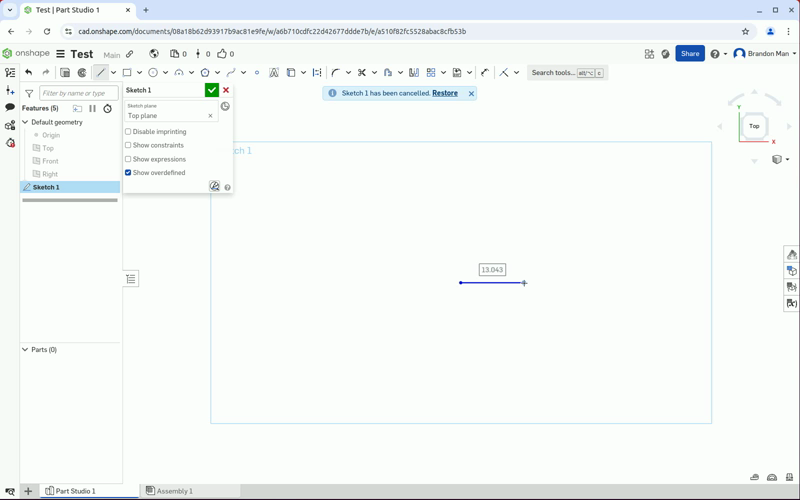
key(a)
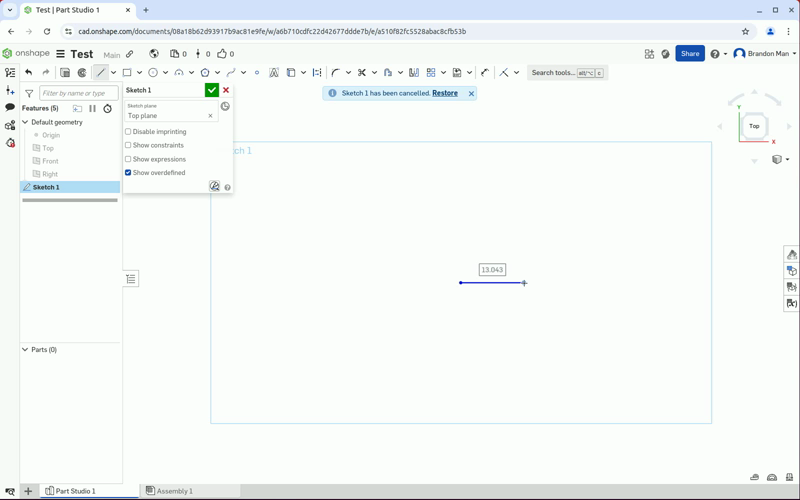
mouse_move(524, 282)
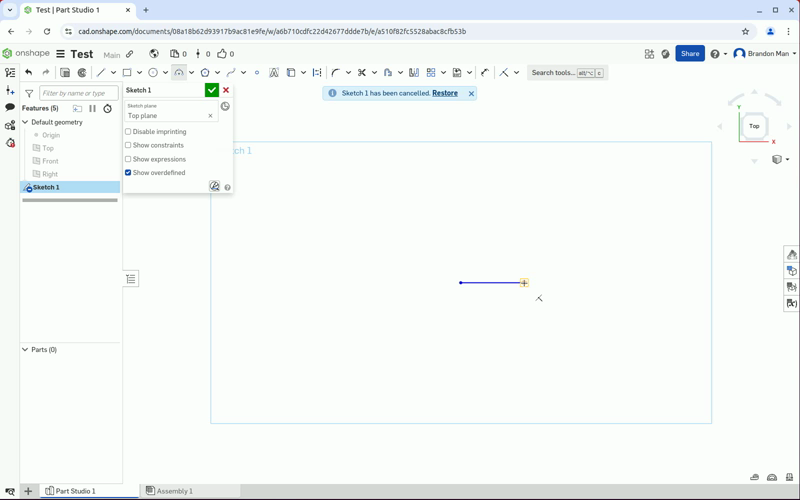
click(524, 282)
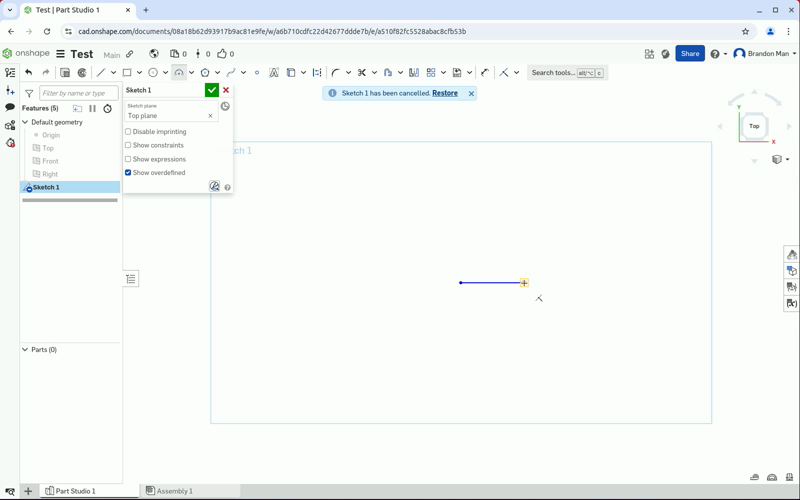
key_down(shift)
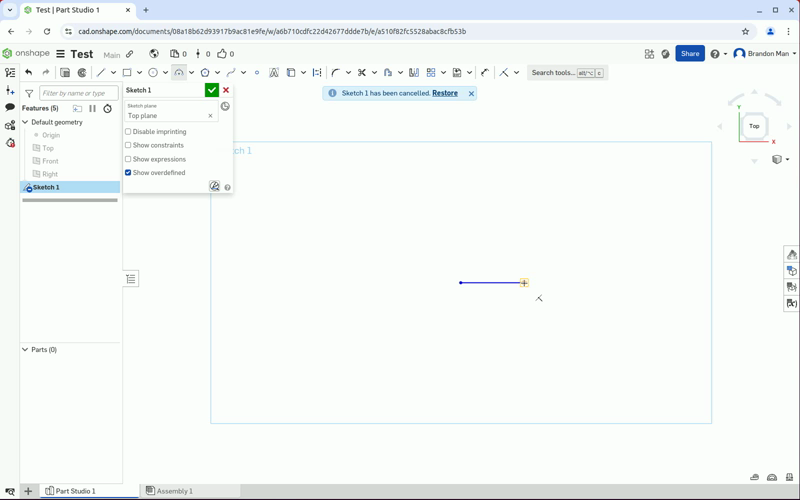
mouse_move(524, 188)
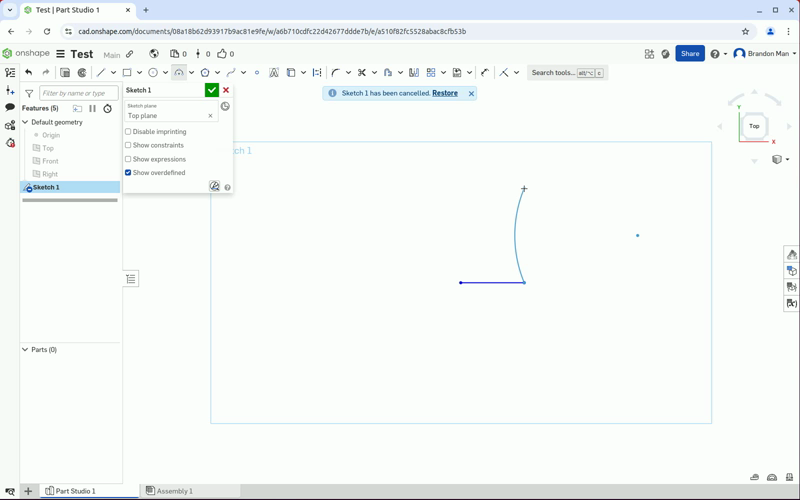
click(524, 188)
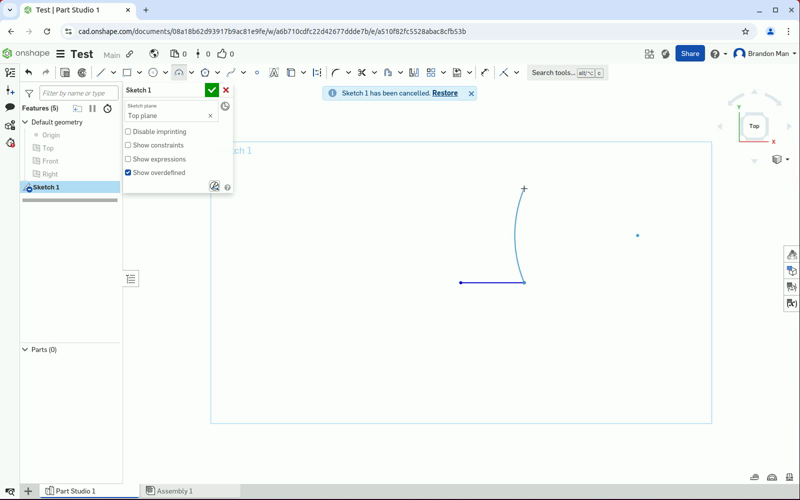
mouse_move(571, 235)
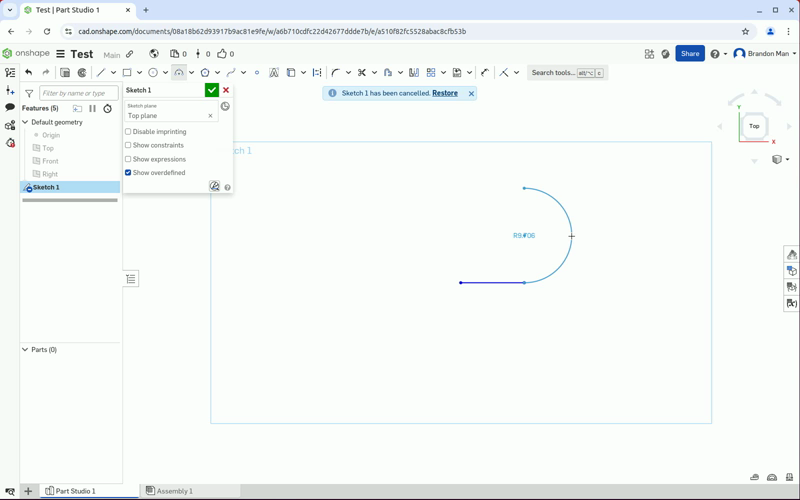
click(571, 235)
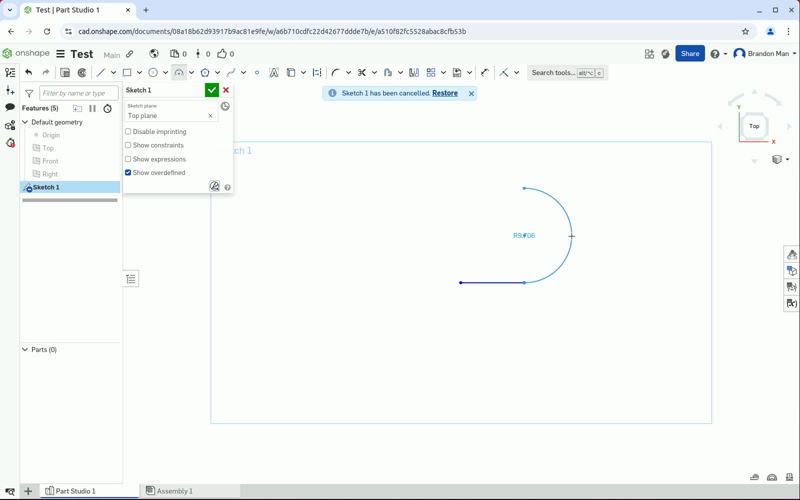
key_up(shift)
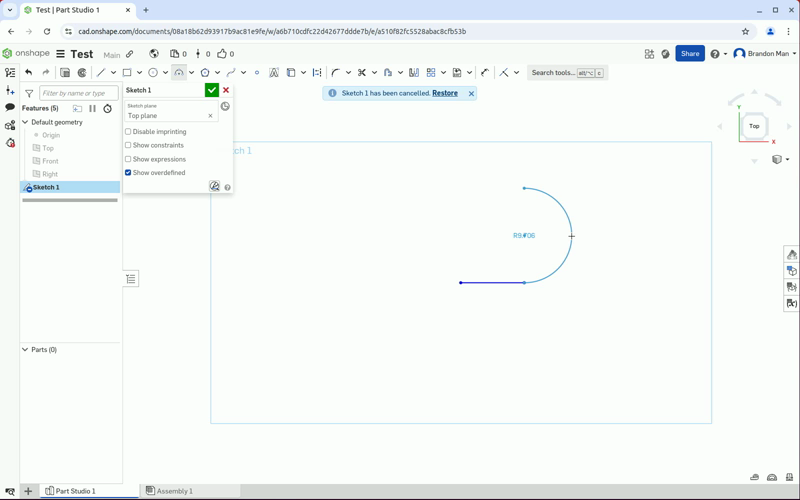
key(esc)
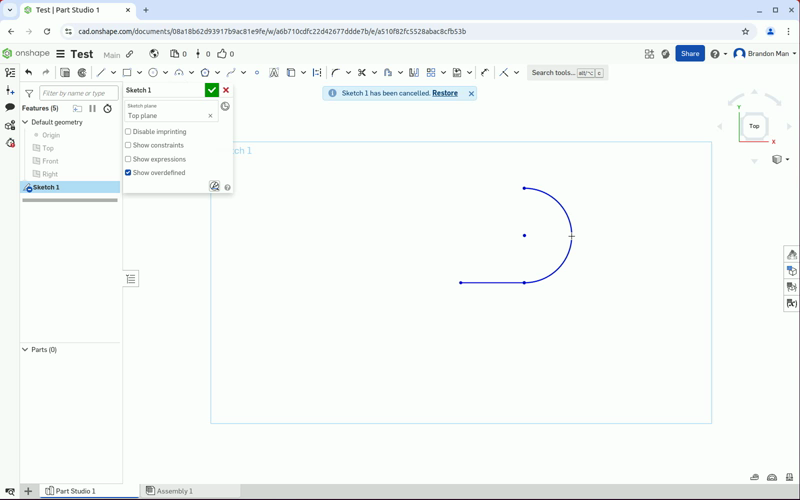
key(l)
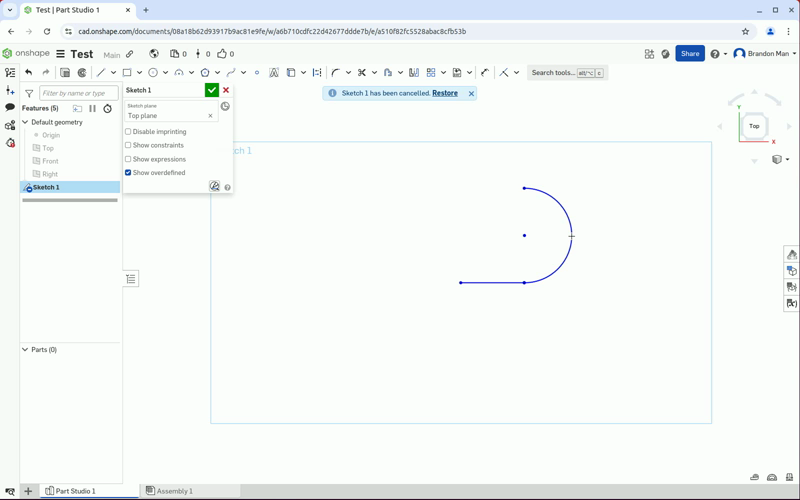
mouse_move(524, 188)
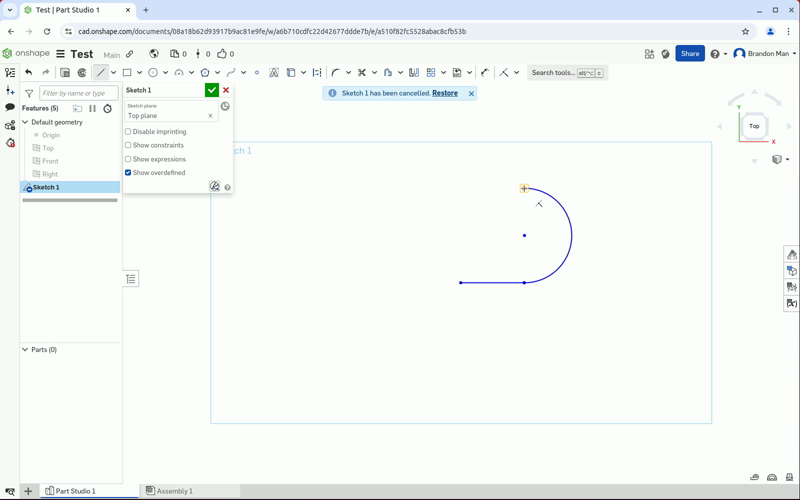
click(524, 188)
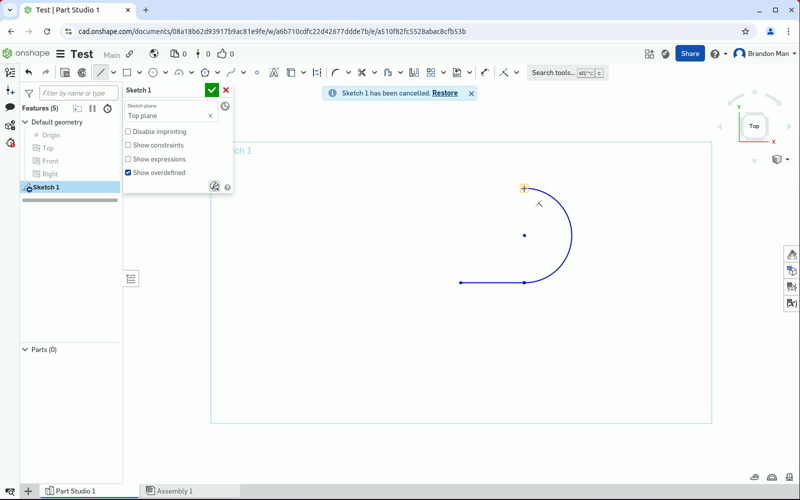
key_down(shift)
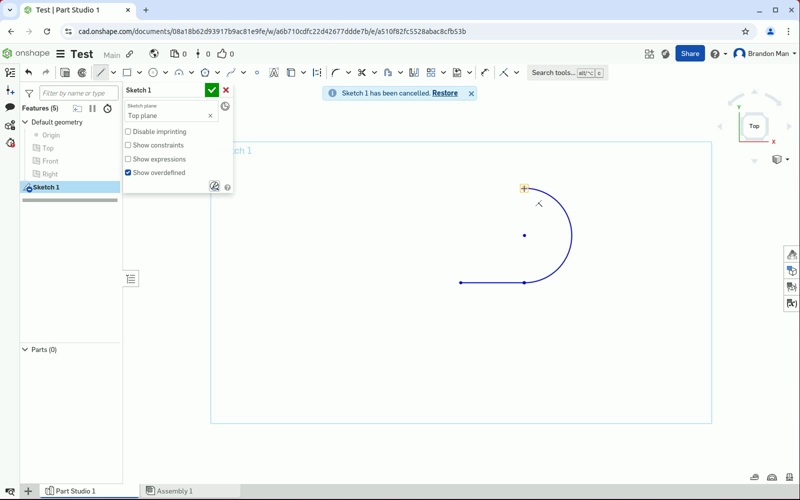
mouse_move(460, 188)
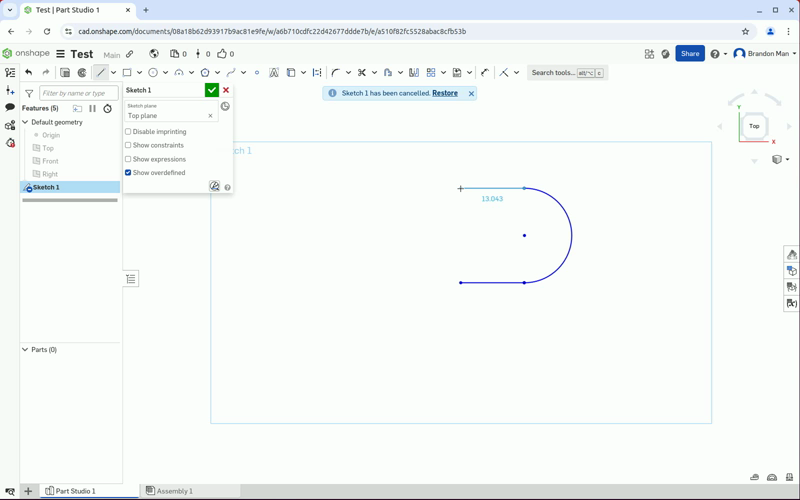
click(460, 188)
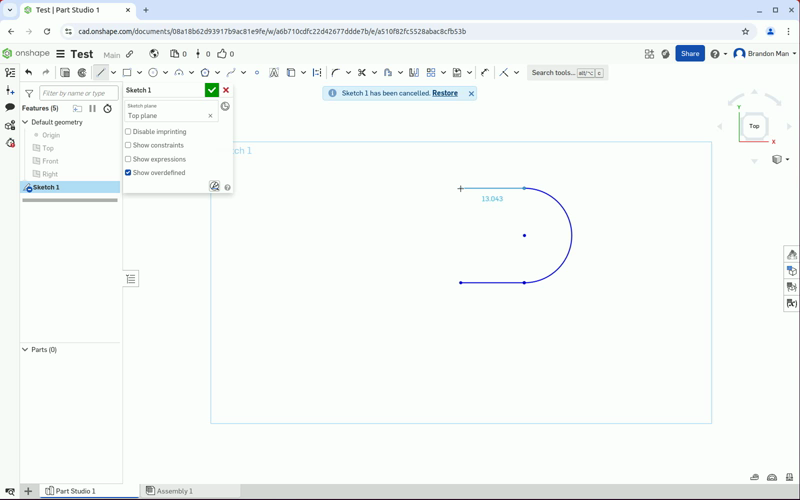
key_up(shift)
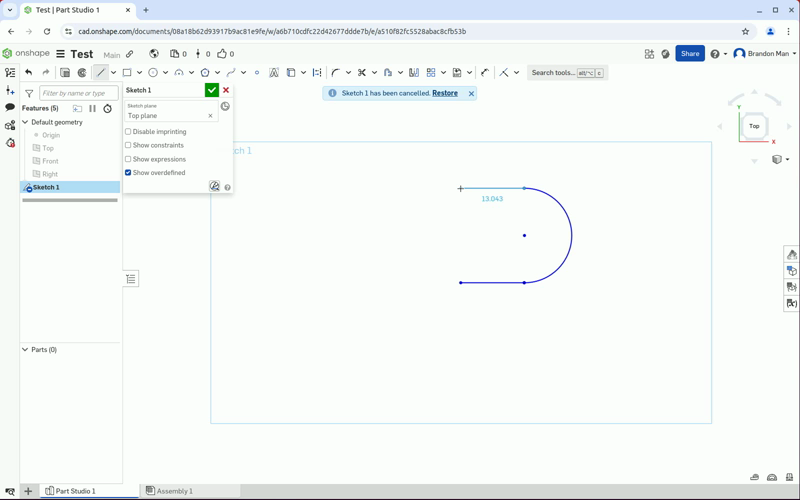
key_down(shift)
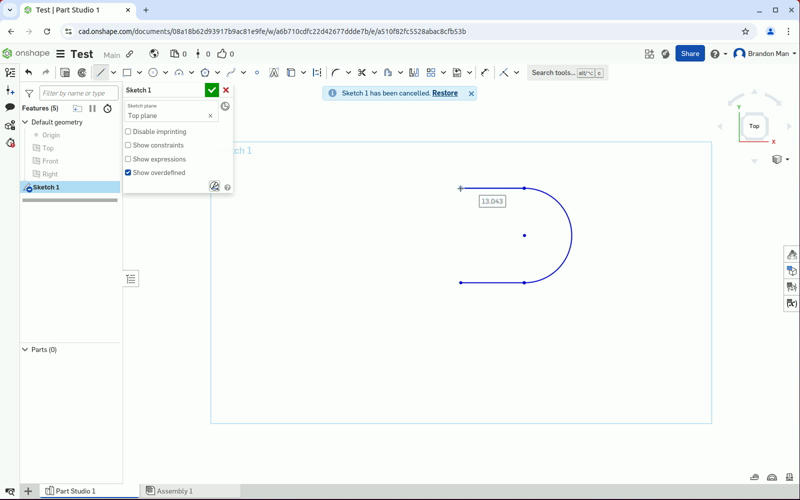
mouse_move(460, 282)
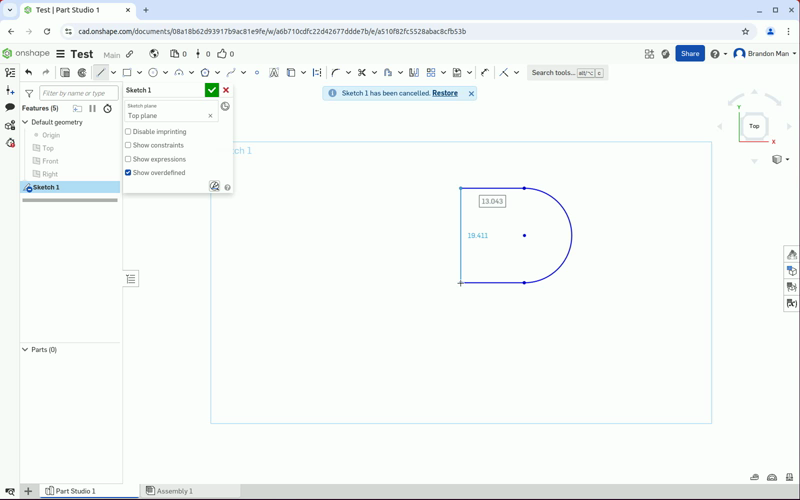
key_up(shift)
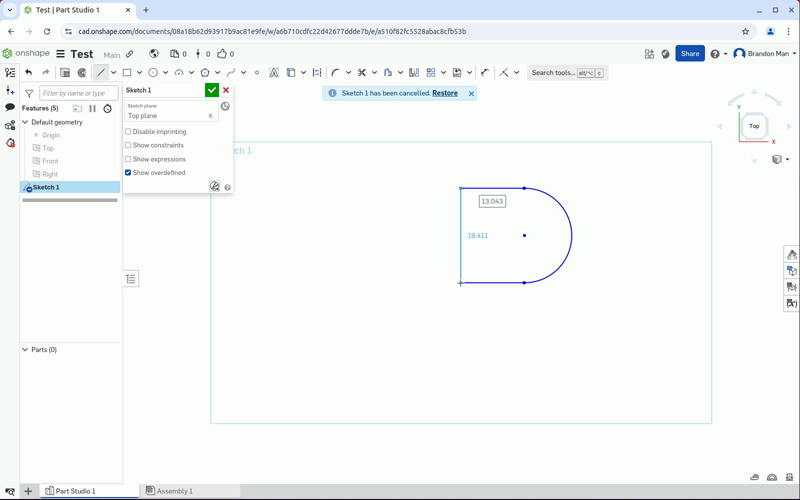
click(460, 282)
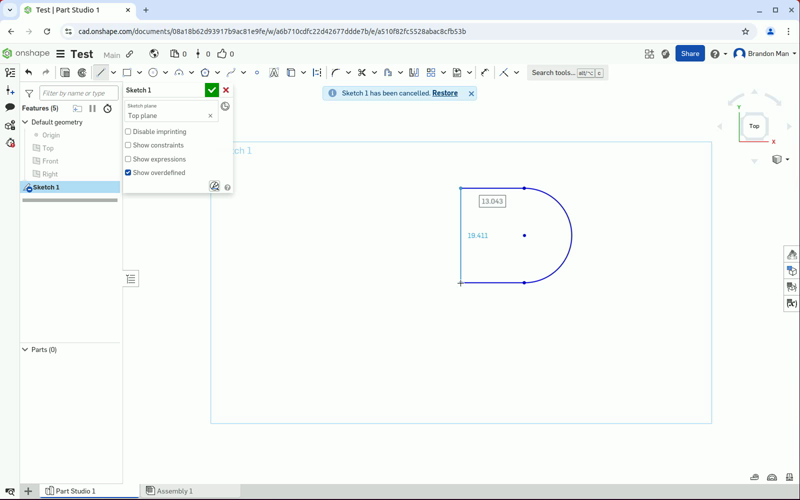
key(esc)
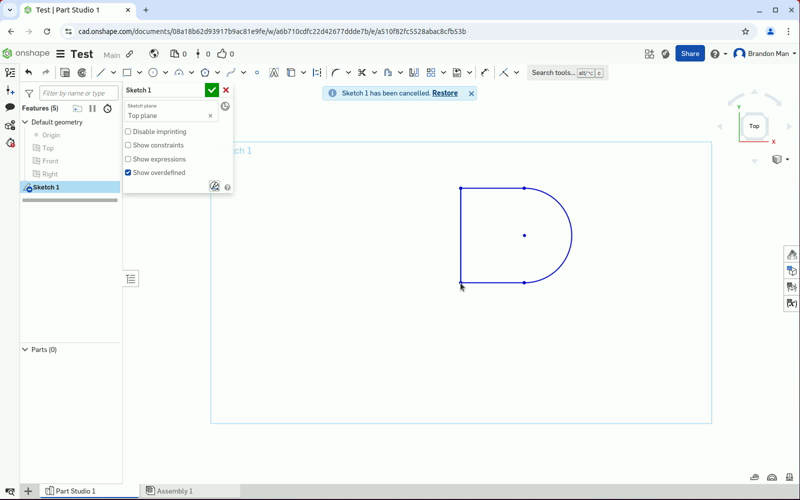
key(c)
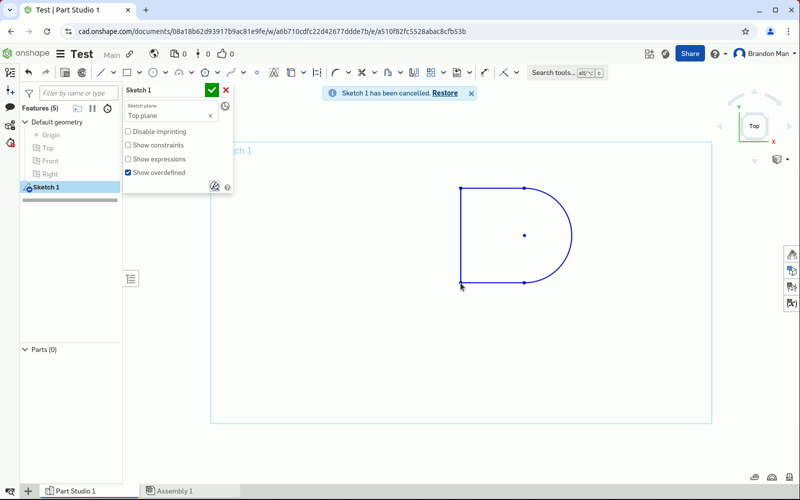
key_down(shift)
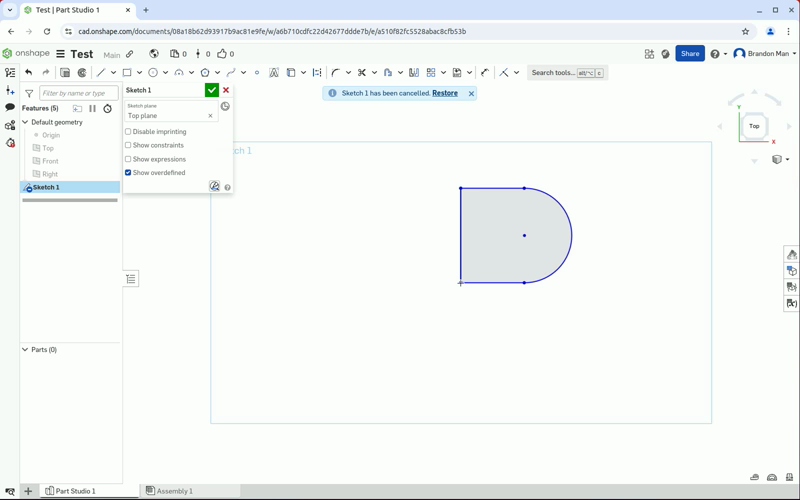
mouse_move(524, 234)
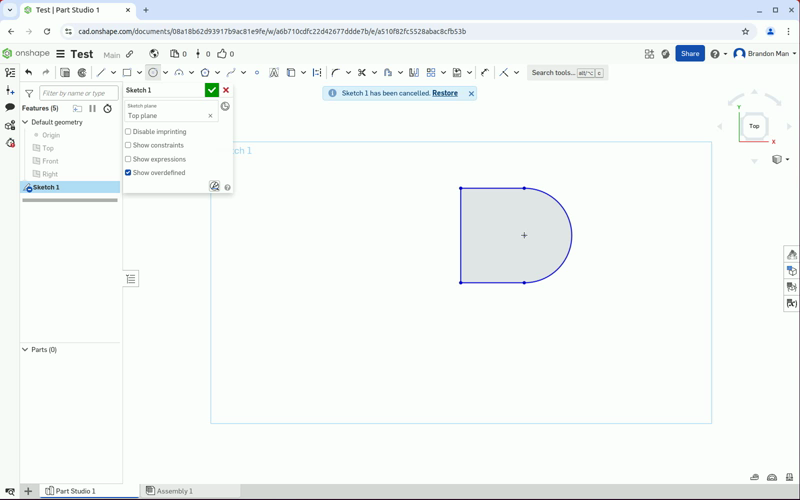
scroll(6)
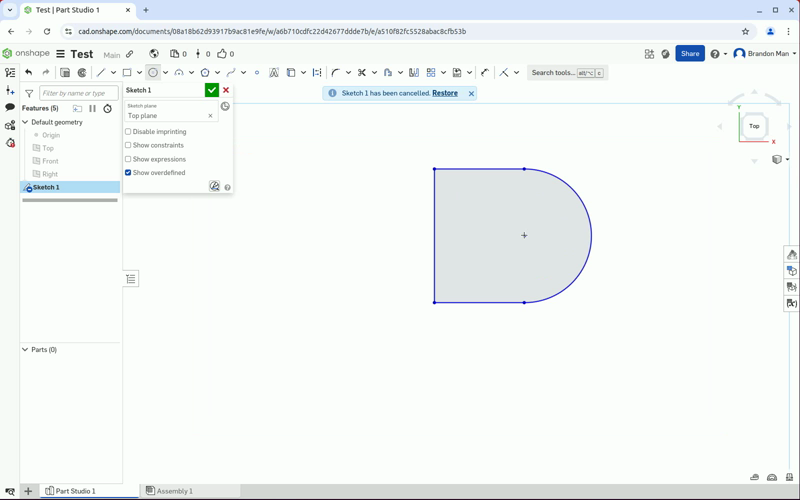
scroll(6)
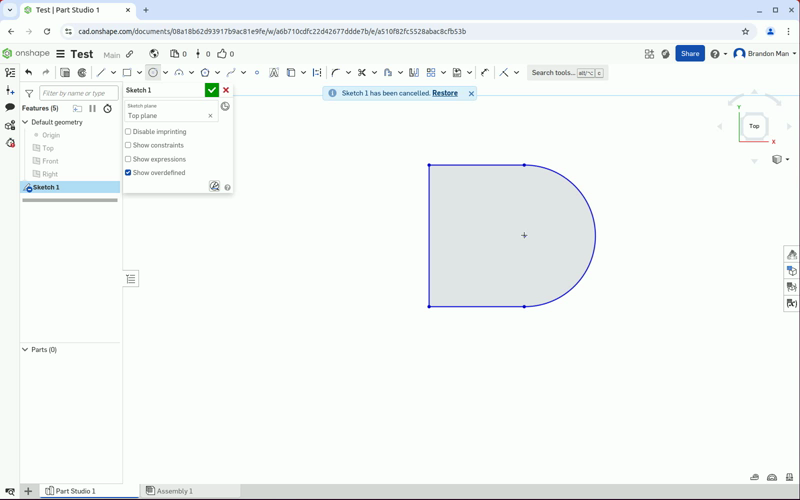
scroll(6)
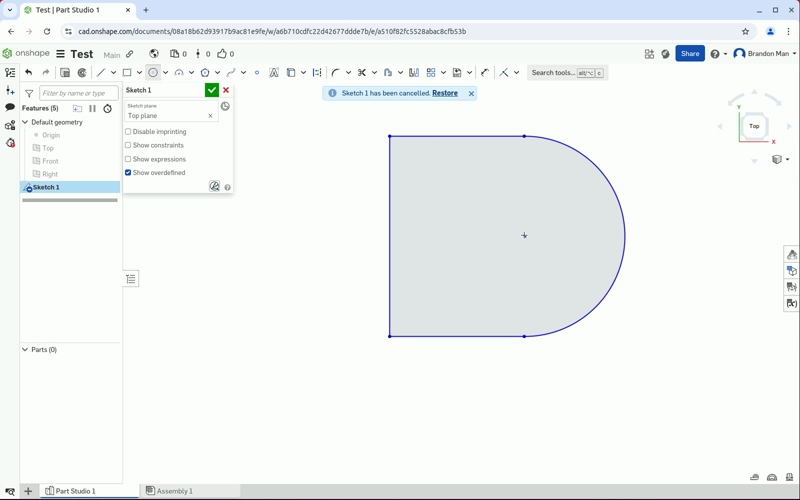
scroll(6)
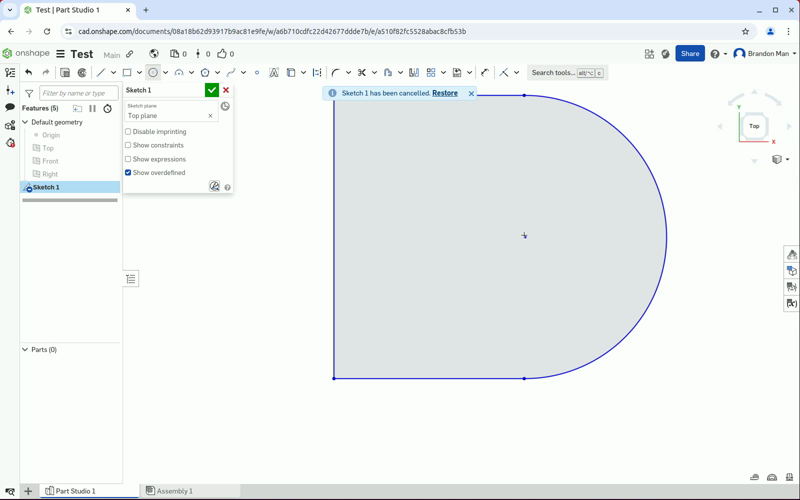
scroll(6)
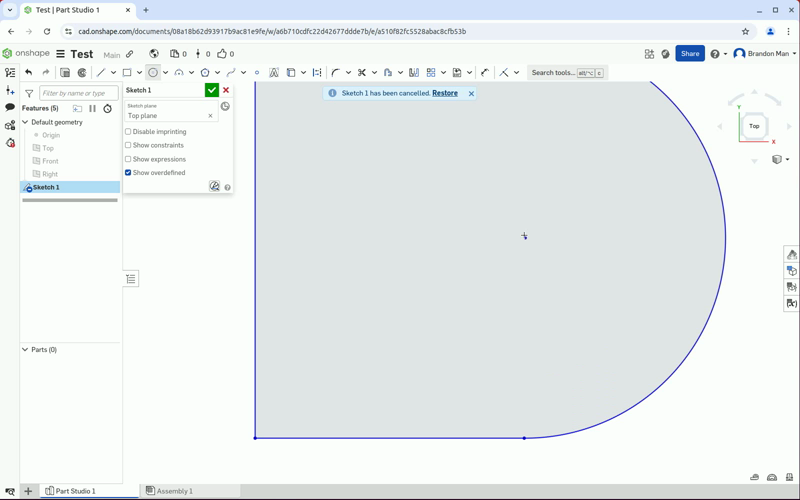
scroll(6)
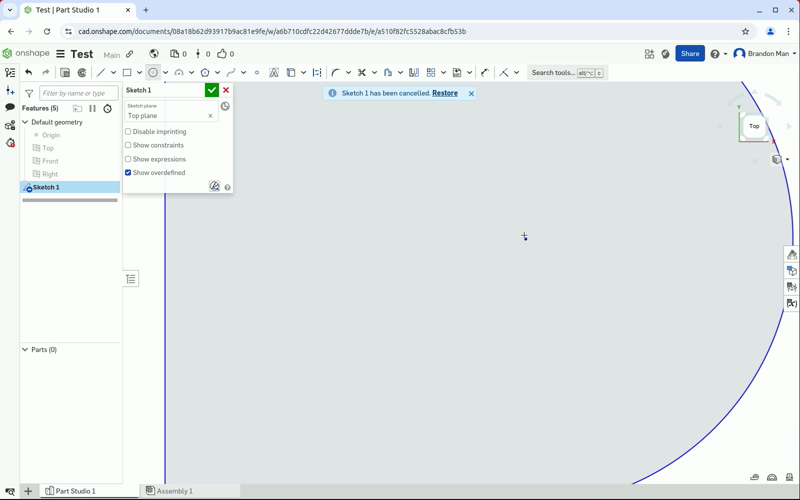
scroll(6)
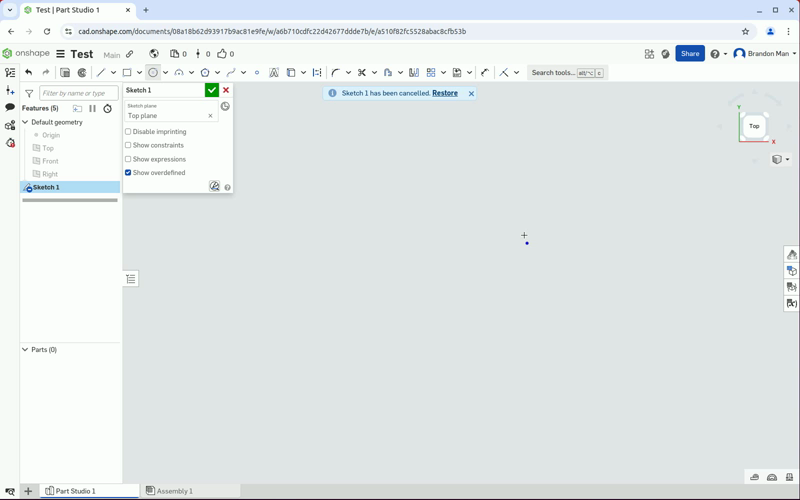
click(524, 234)
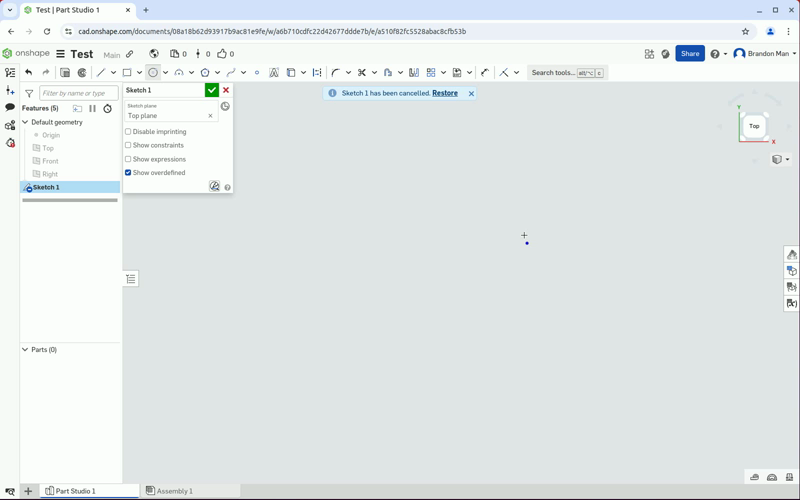
scroll(-6)
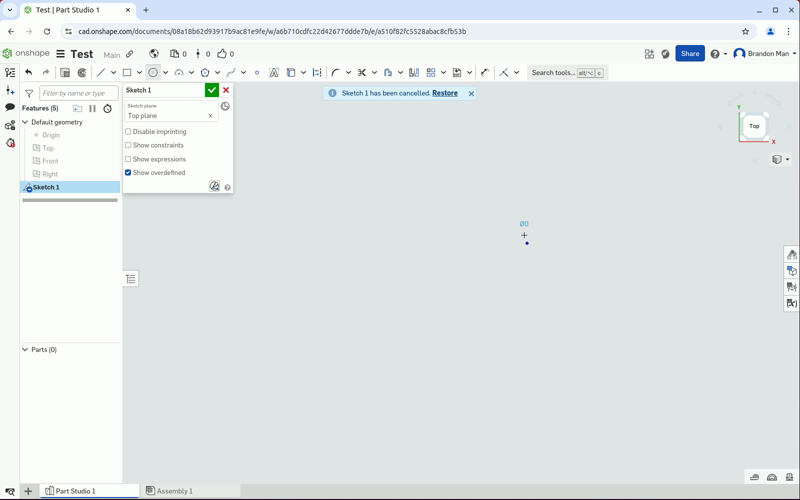
scroll(-6)
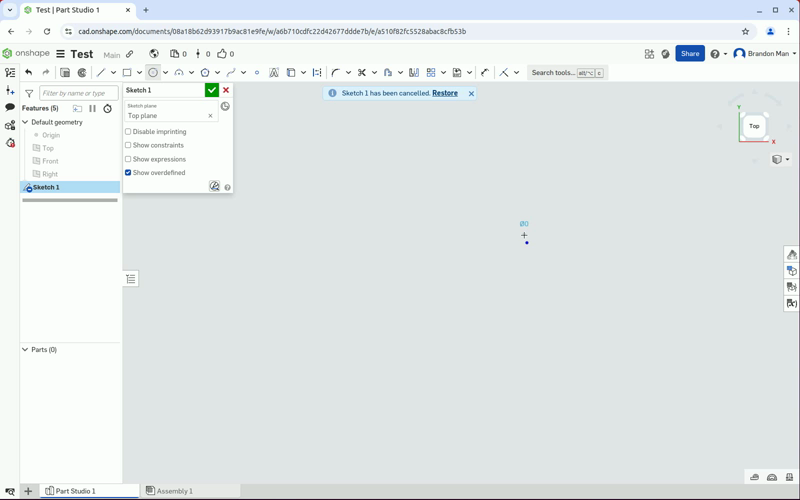
scroll(-6)
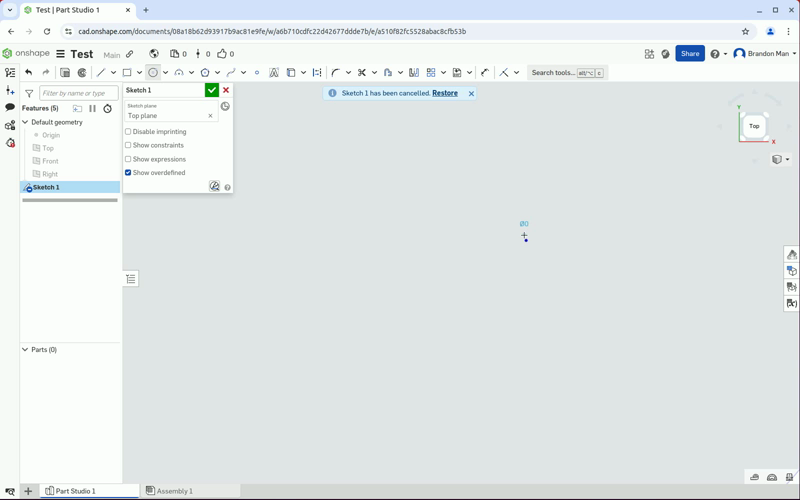
scroll(-6)
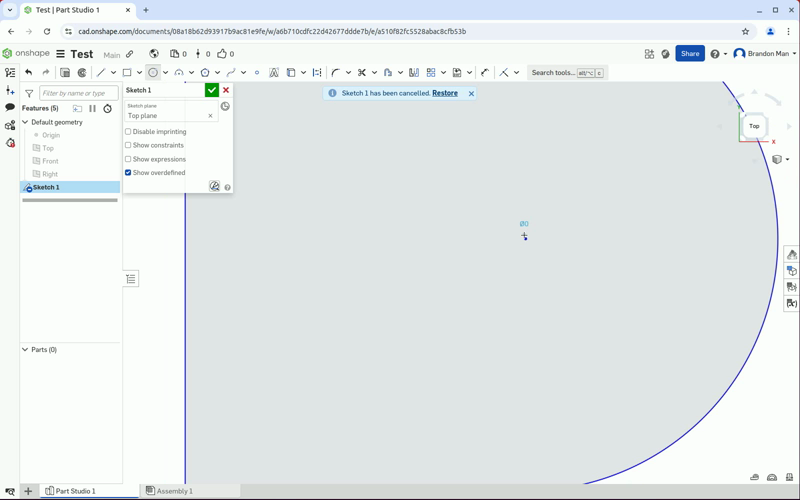
scroll(-6)
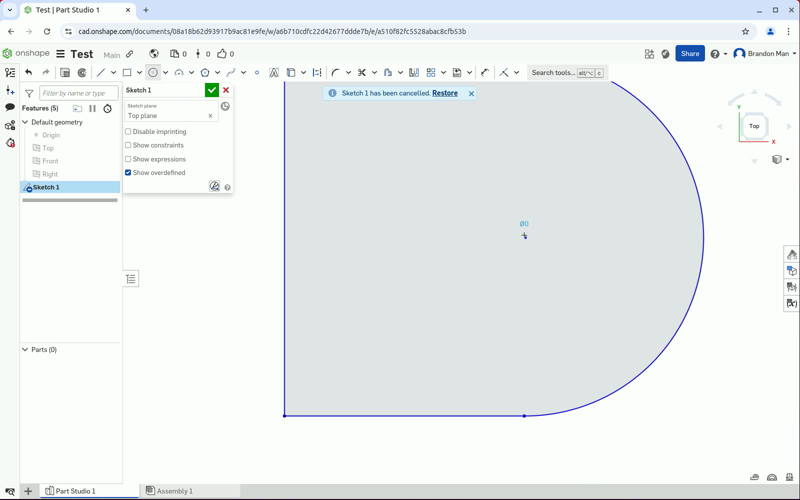
scroll(-6)
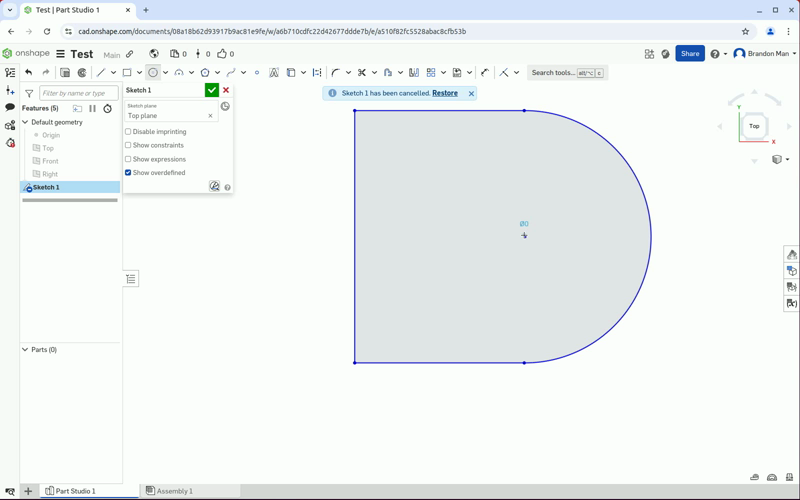
scroll(-6)
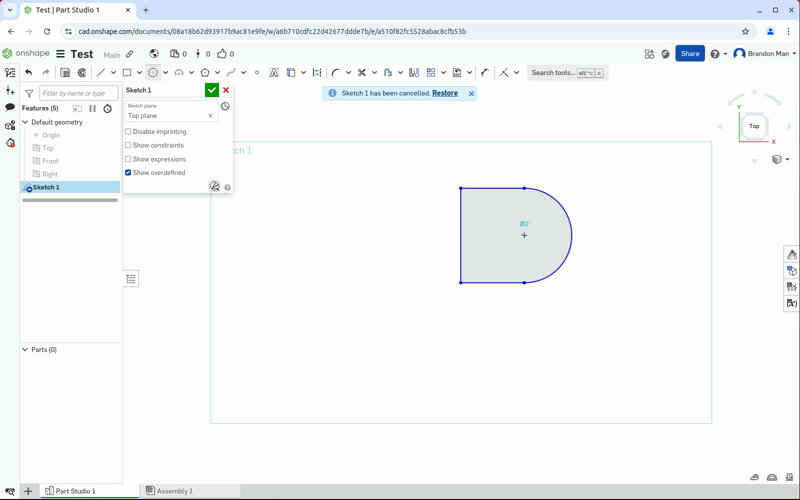
key_up(shift)
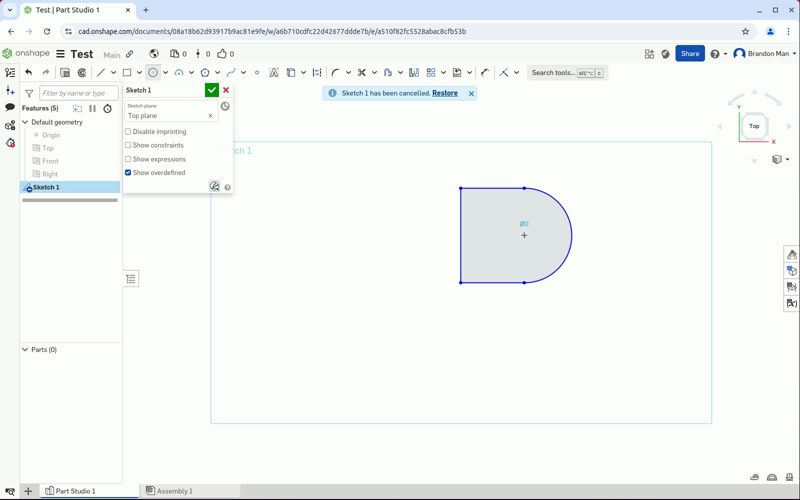
mouse_move(555, 234)
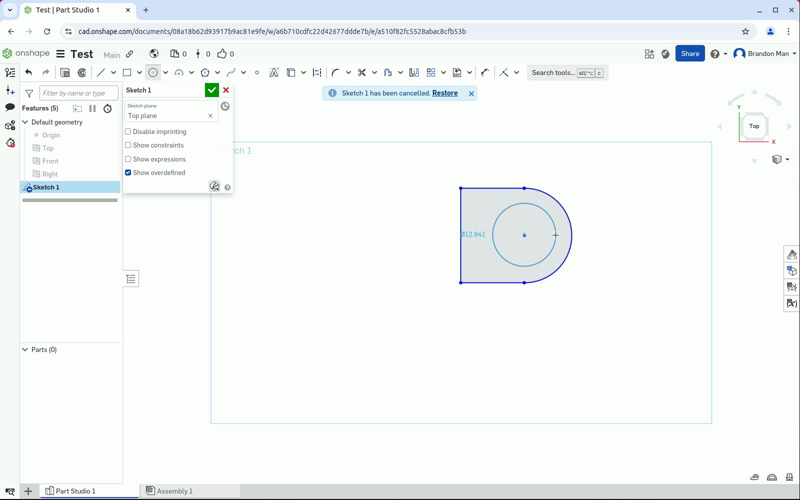
click(555, 234)
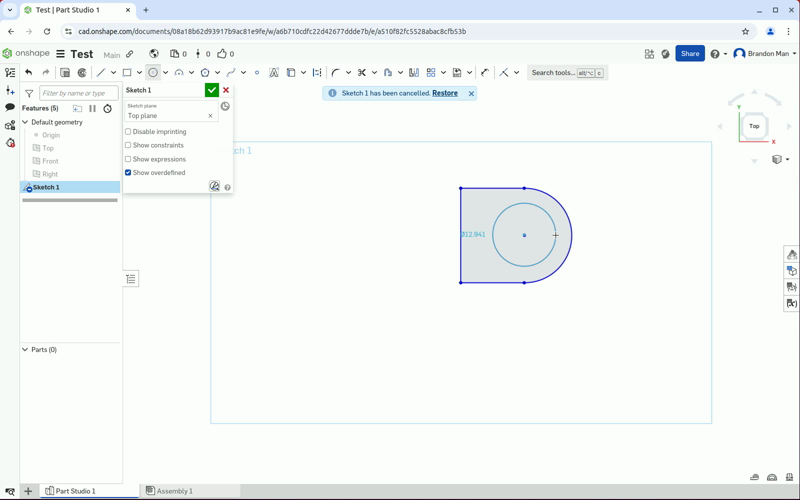
key(esc)
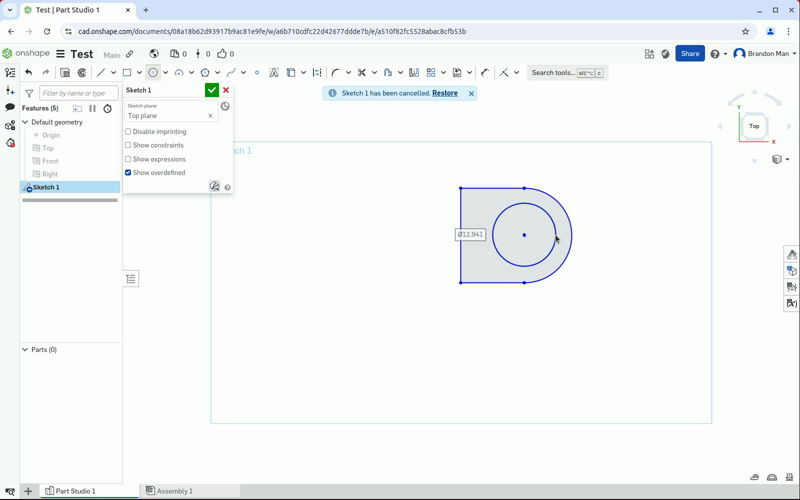
mouse_move(534, 198)
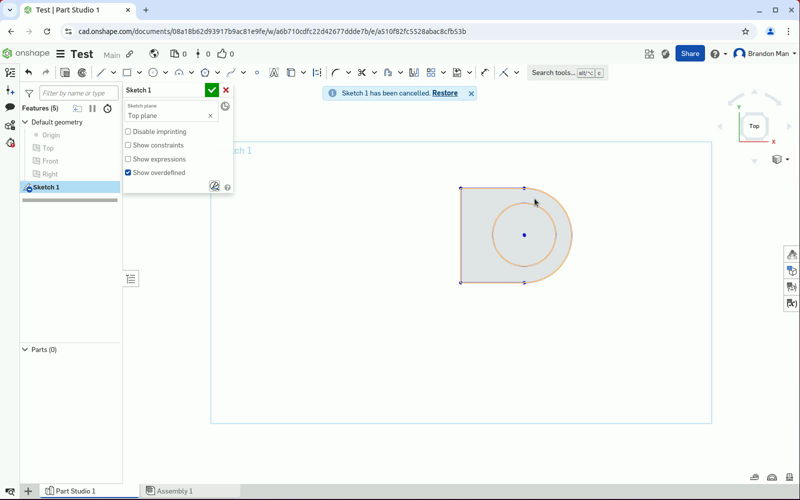
click(534, 198)
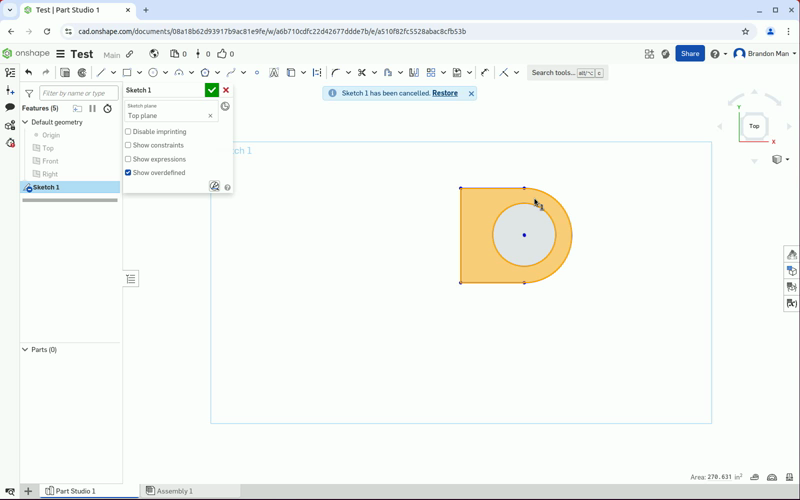
mouse_move(73, 352)
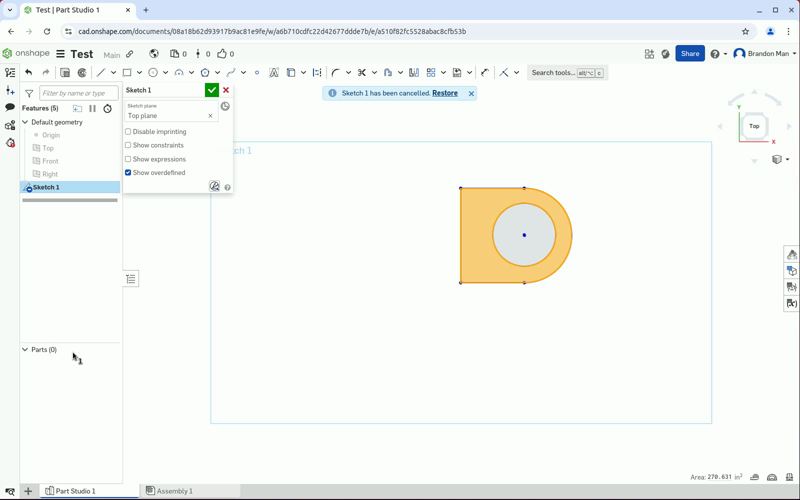
key(shift+y)
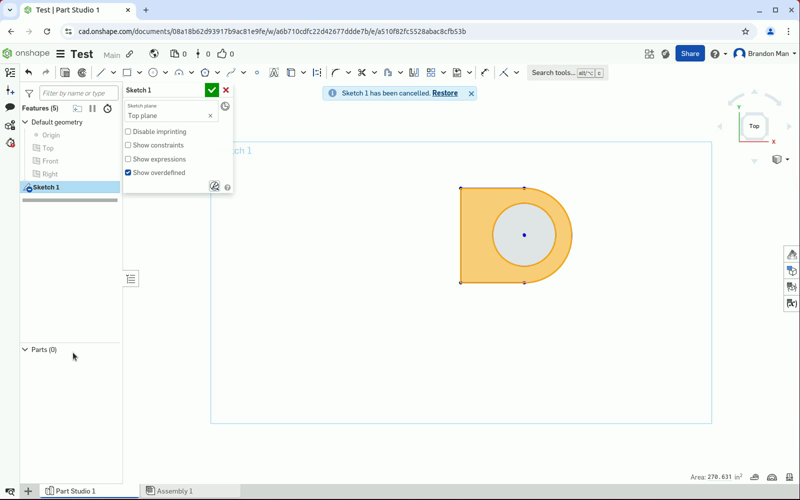
key(shift+e)
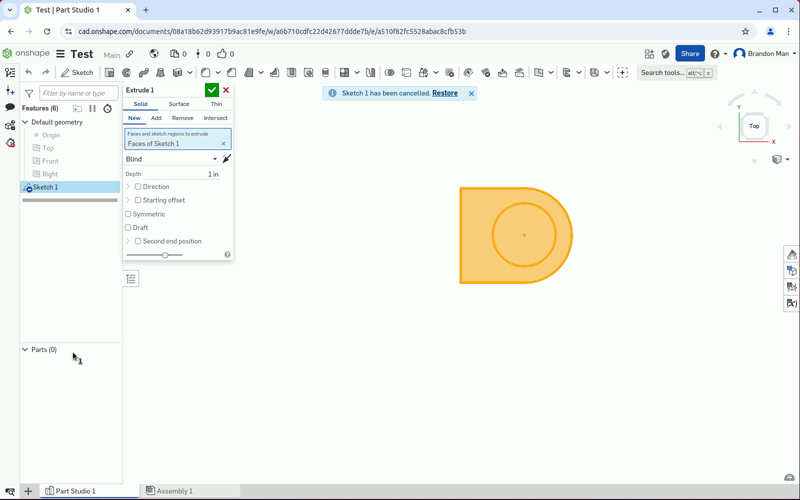
mouse_move(143, 106)
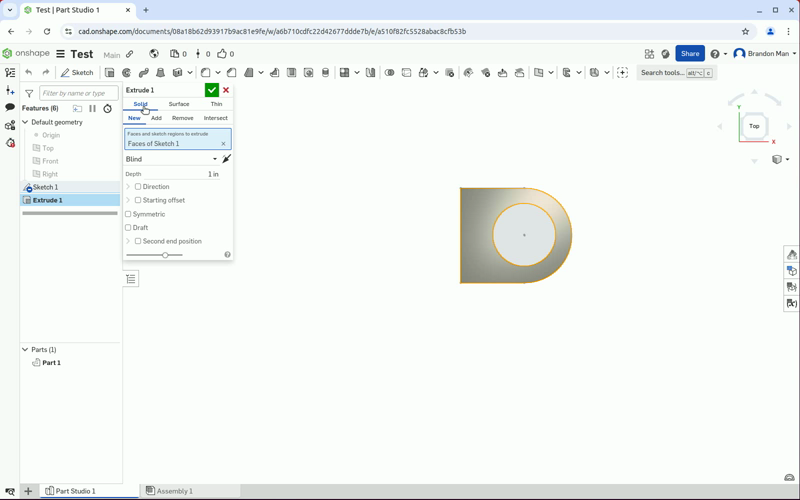
click(143, 106)
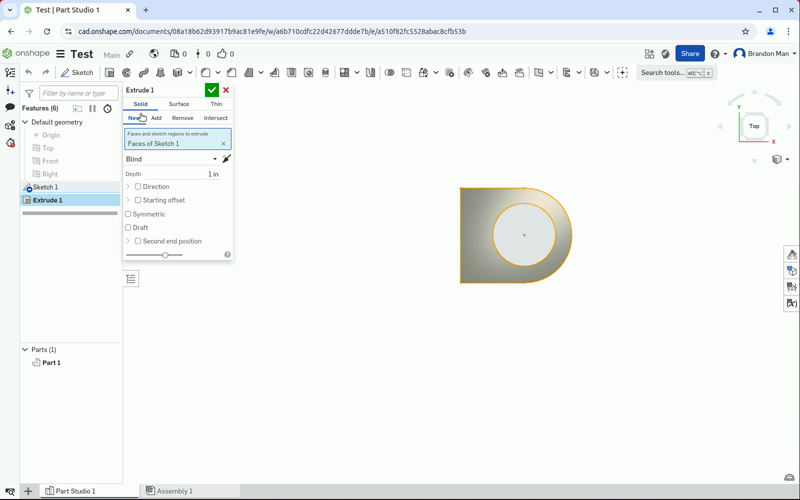
mouse_move(137, 120)
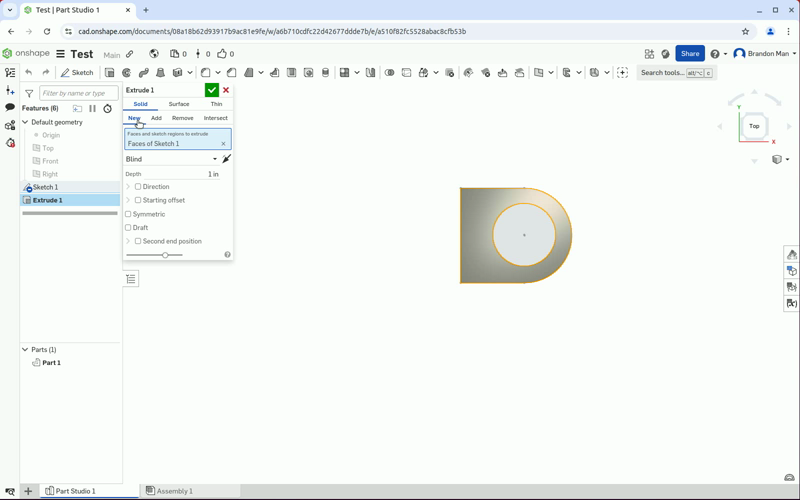
click(137, 120)
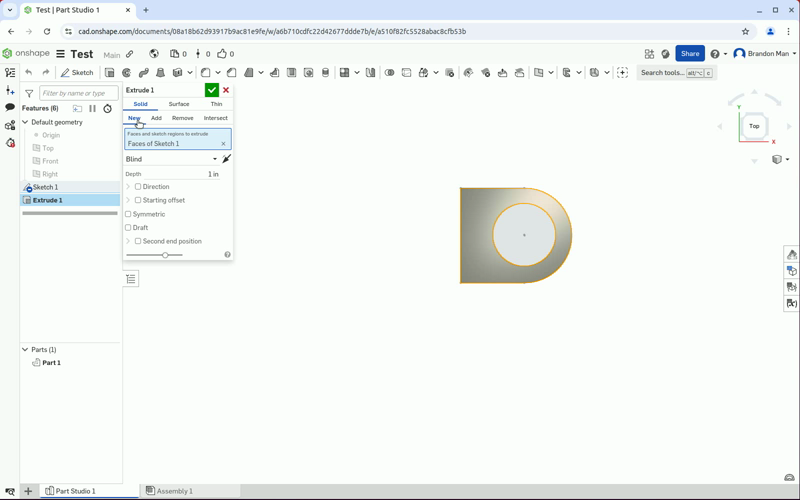
key(tab, 4)
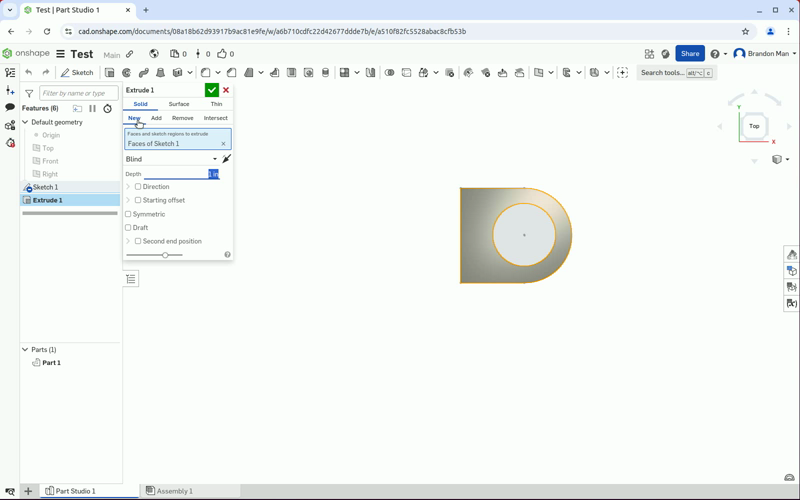
text(23.108)
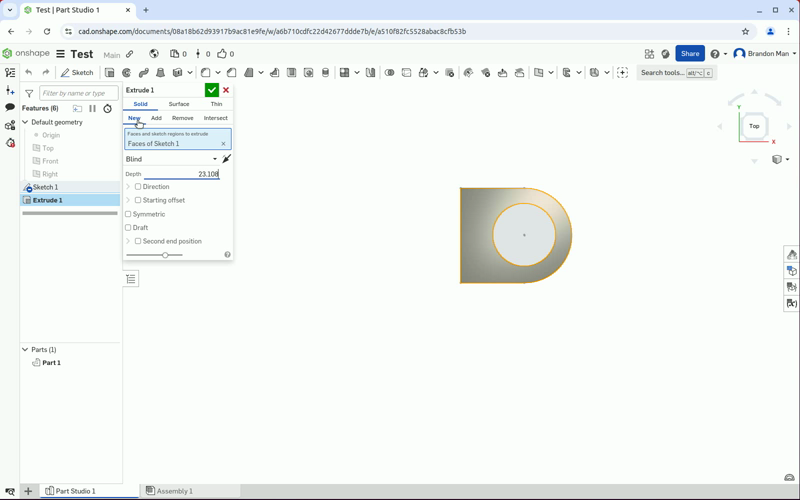
key(enter)
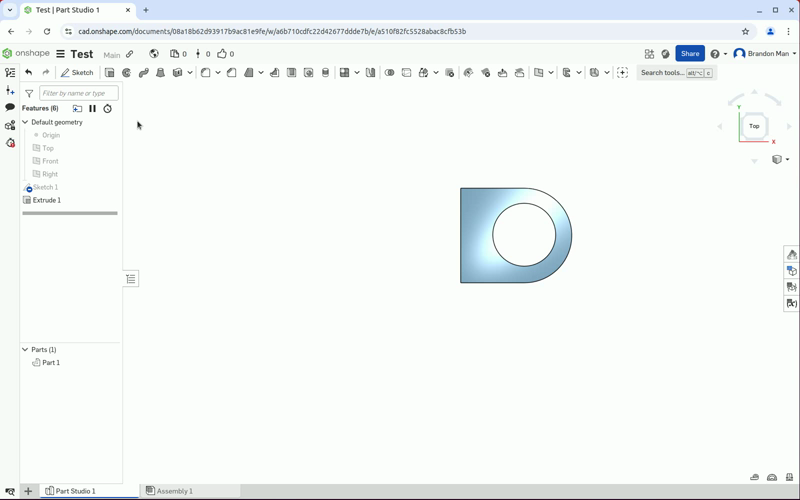
key(shift+h)
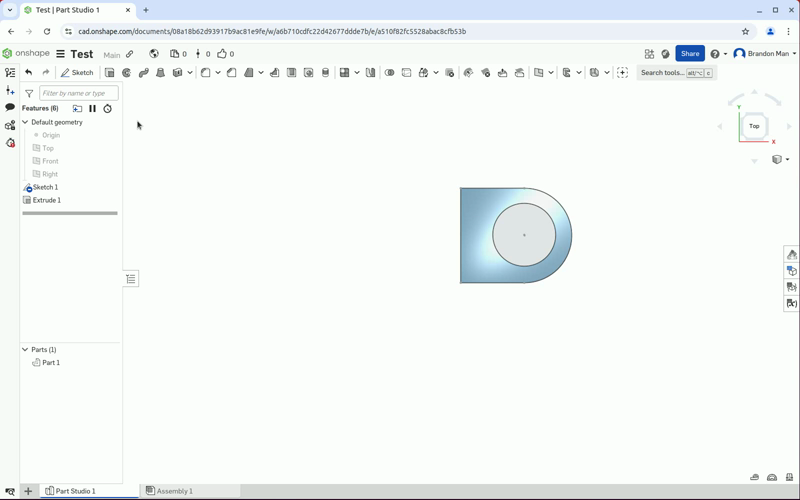
key(shift+h)
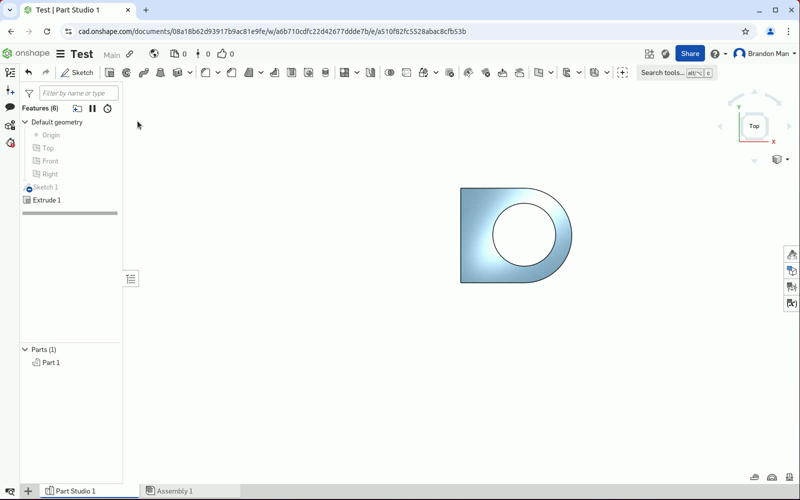
mouse_move(73, 189)
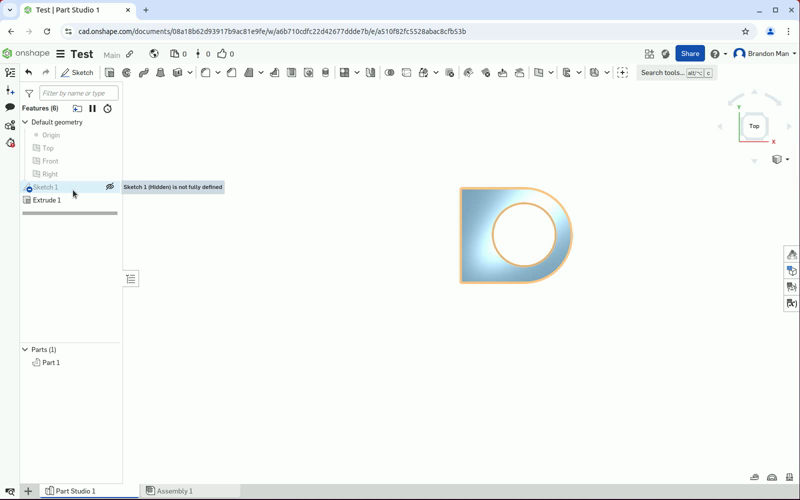
click(73, 189)
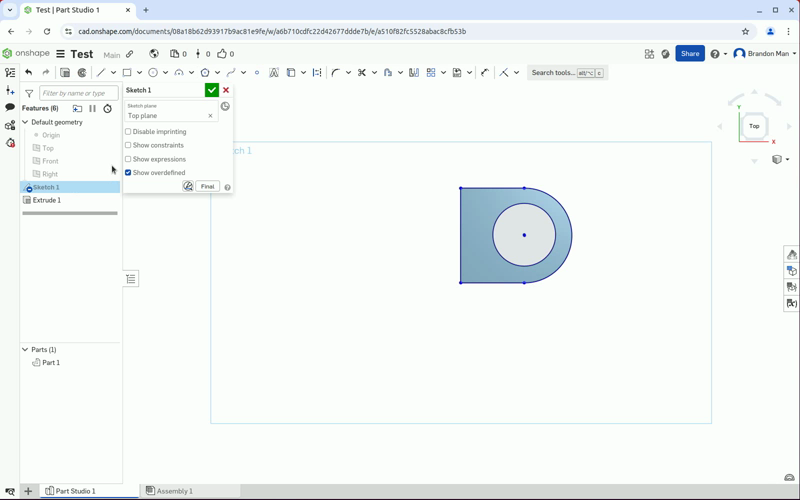
mouse_move(229, 92)
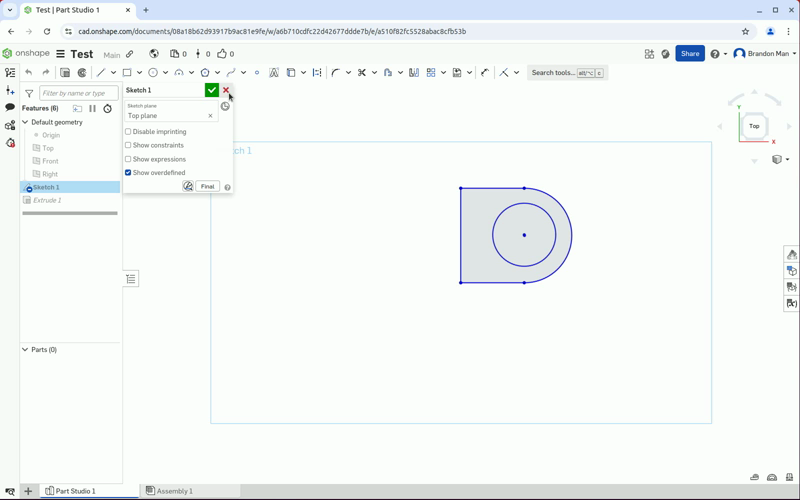
click(229, 92)
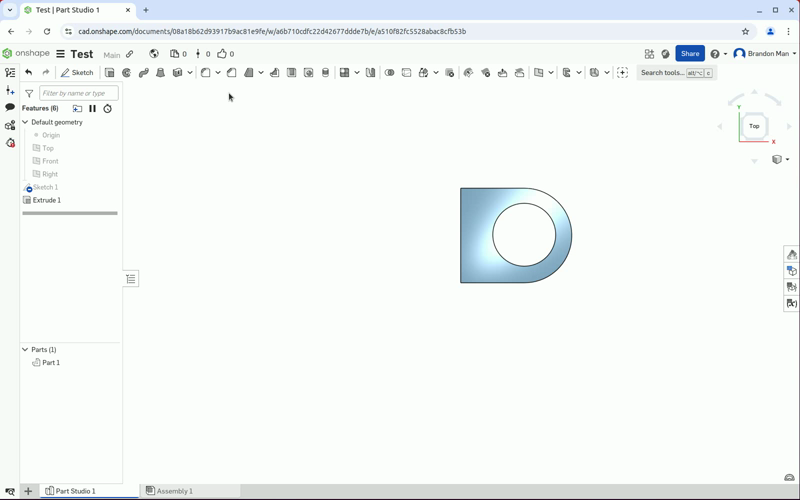
mouse_move(73, 352)
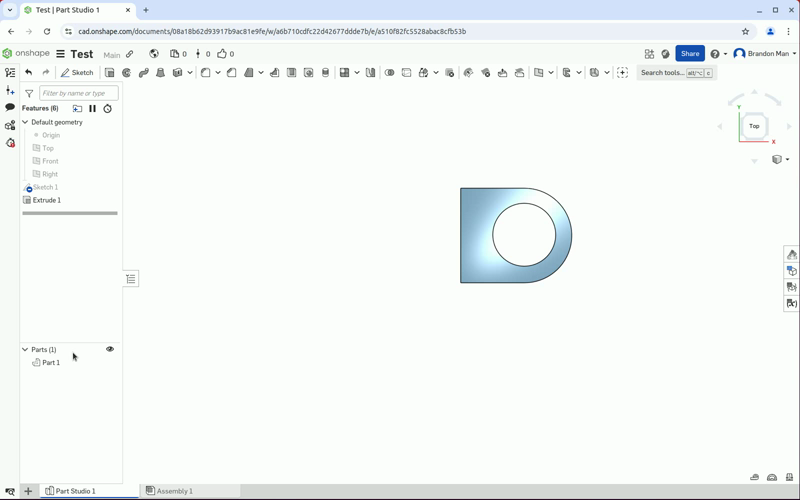
key(y)
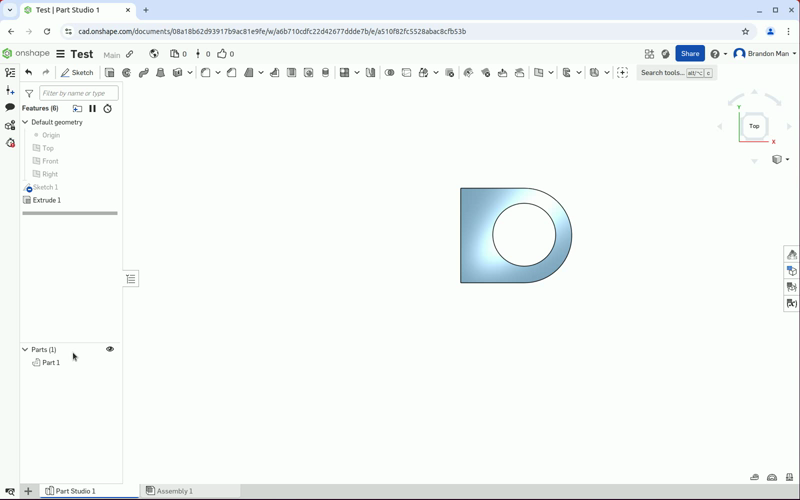
key(shift+p)
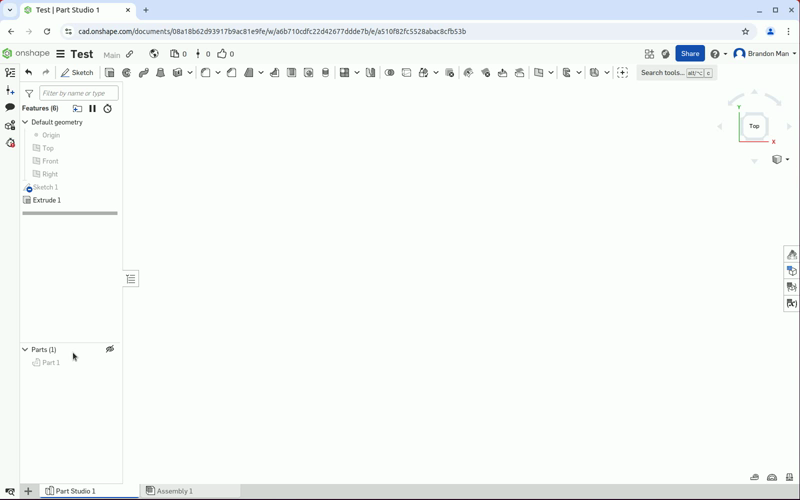
key(space)
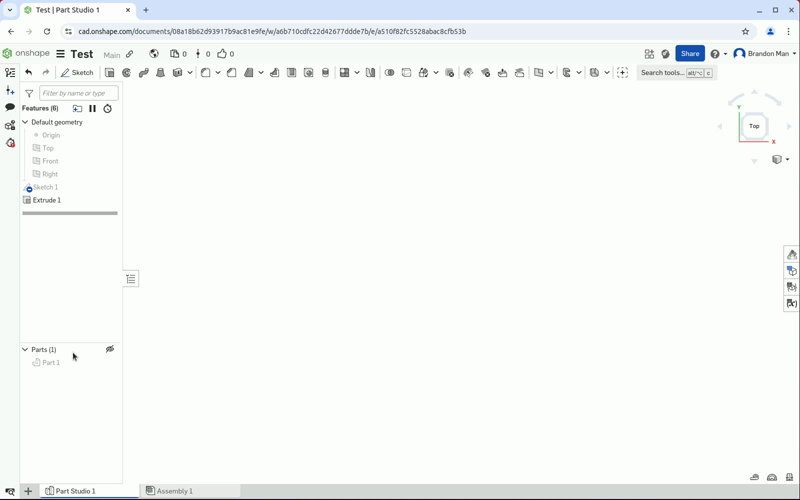
key_down(shift)
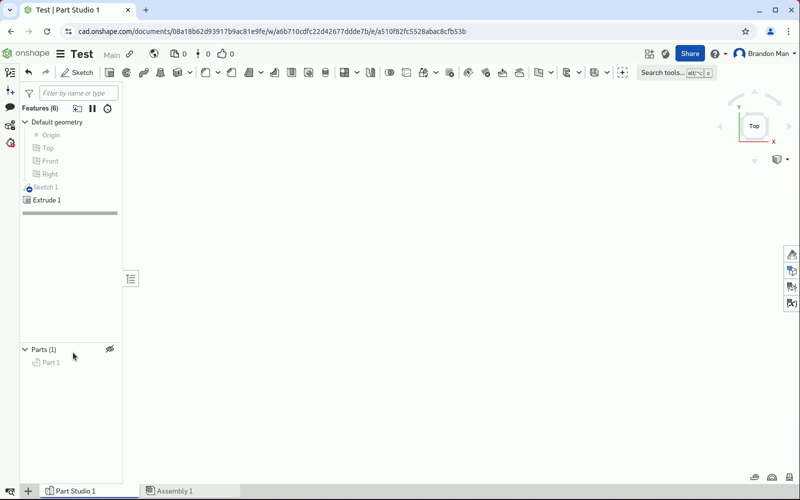
key(up)
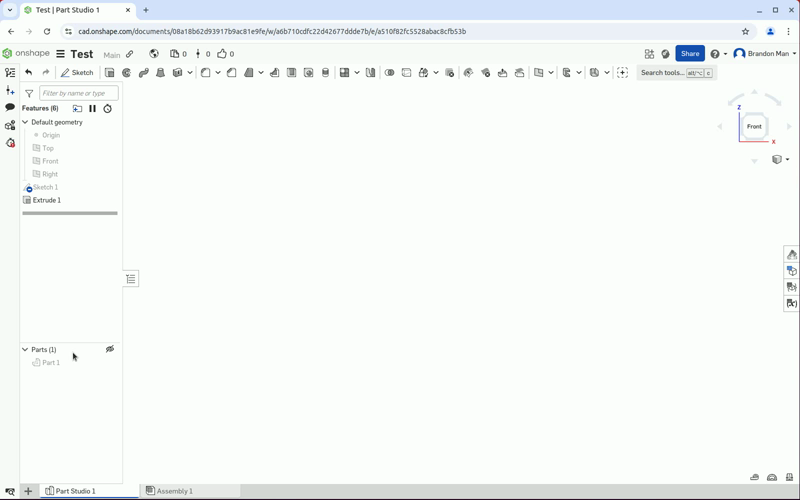
key_up(shift)
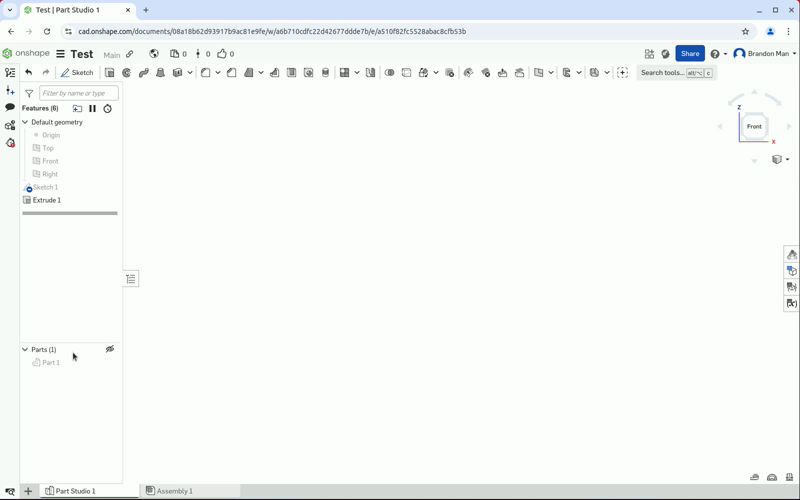
key(space)
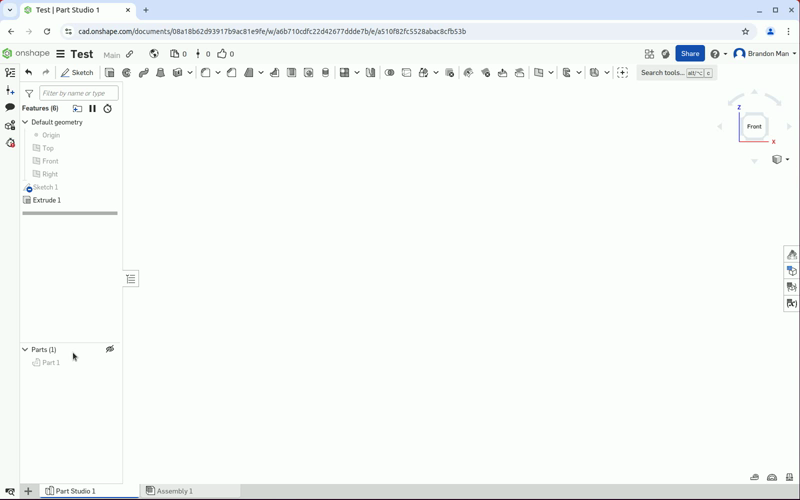
key_down(shift)
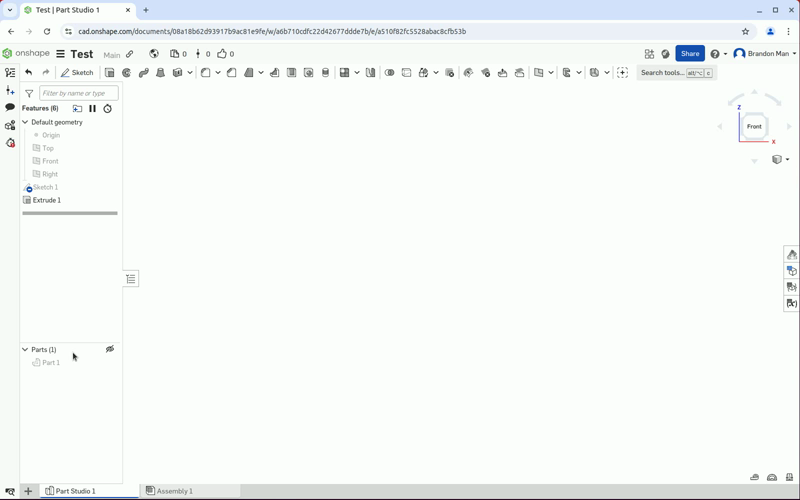
key(left)
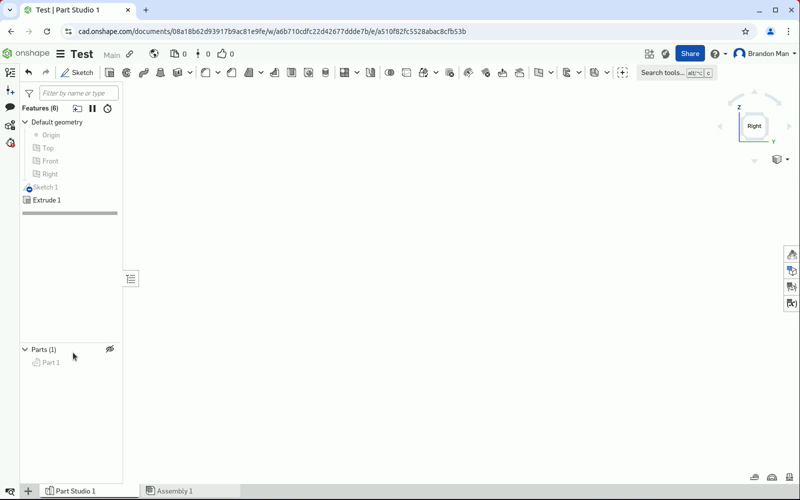
key_up(shift)
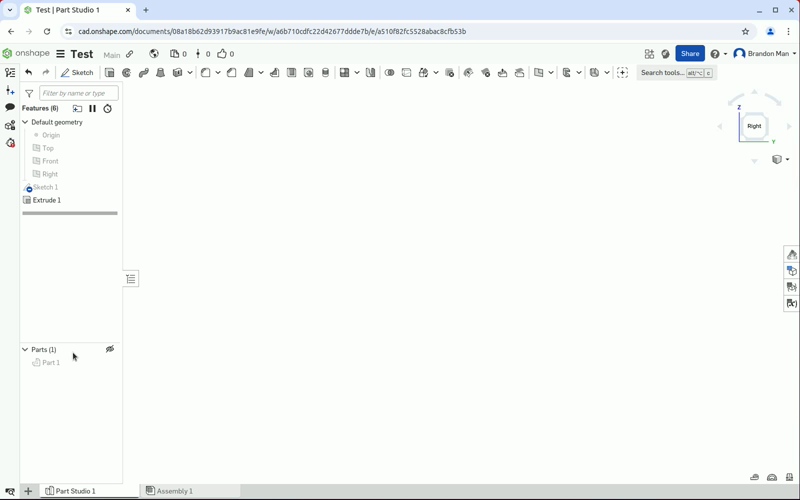
mouse_move(73, 352)
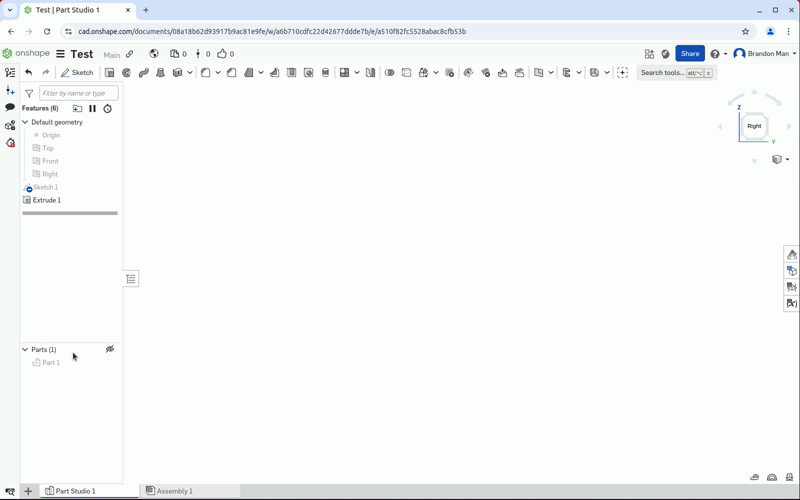
key(shift+y)
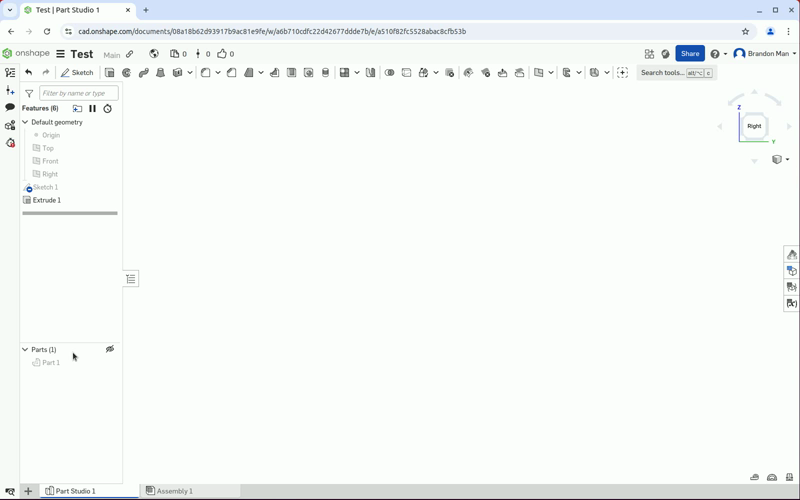
key(shift+s)
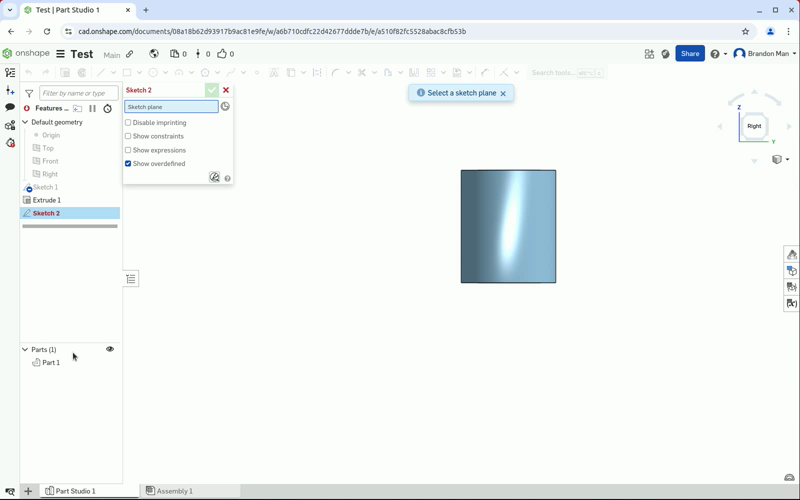
mouse_move(73, 176)
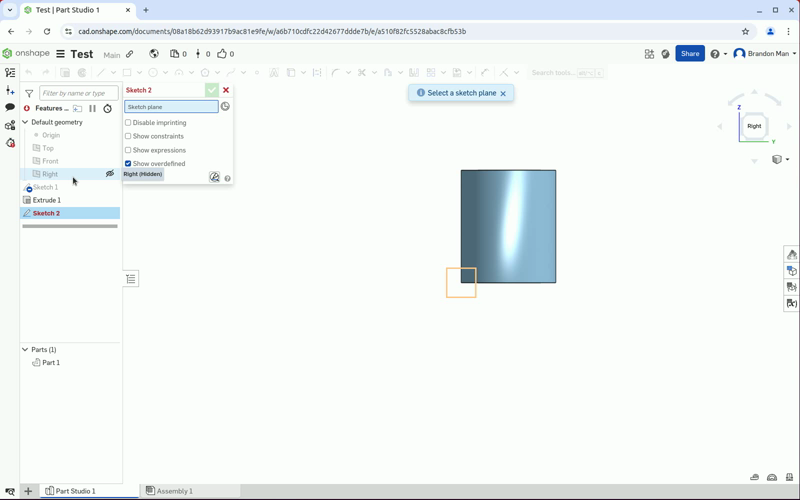
click(73, 176)
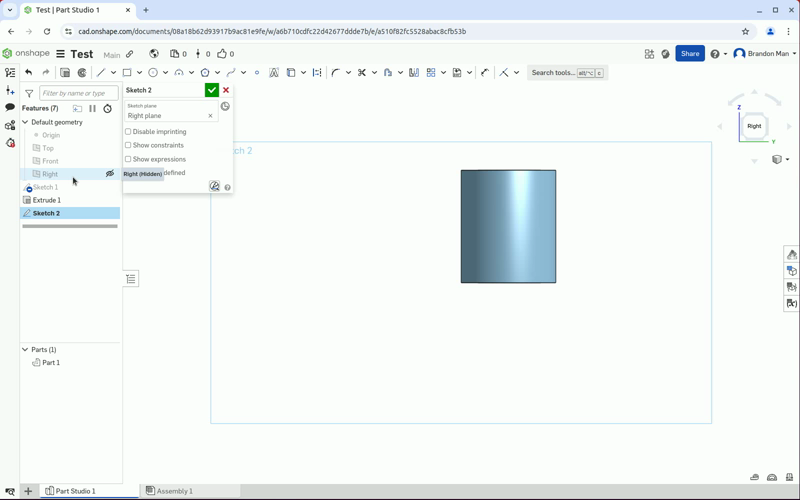
mouse_move(73, 352)
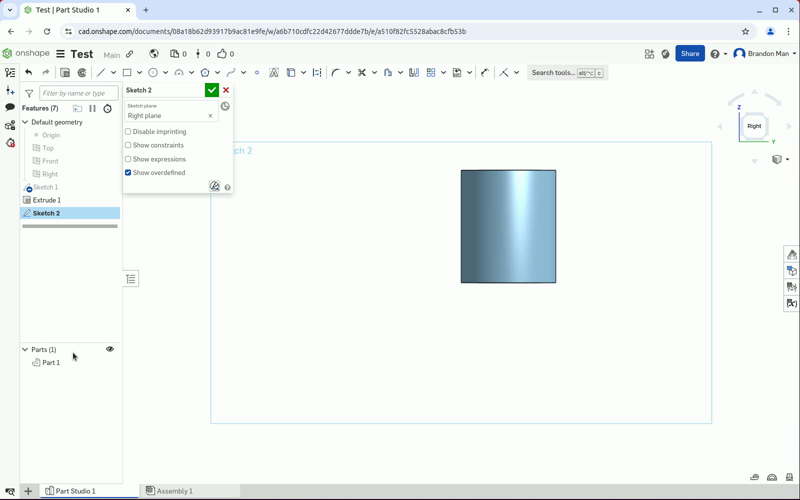
key(y)
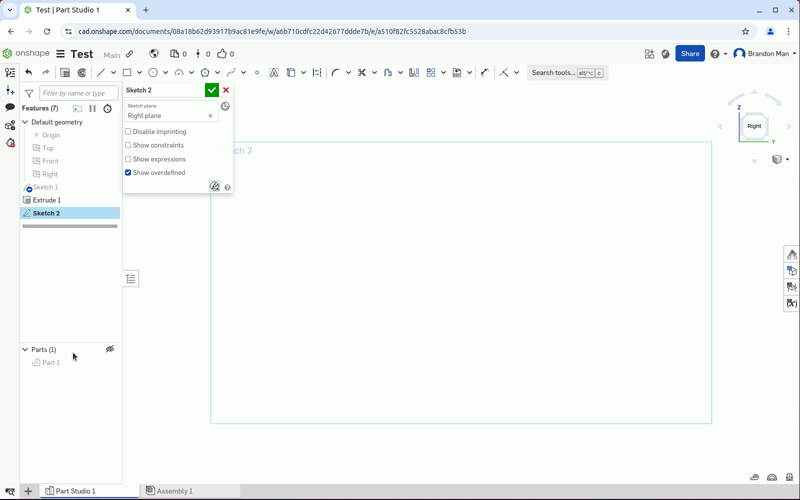
key(l)
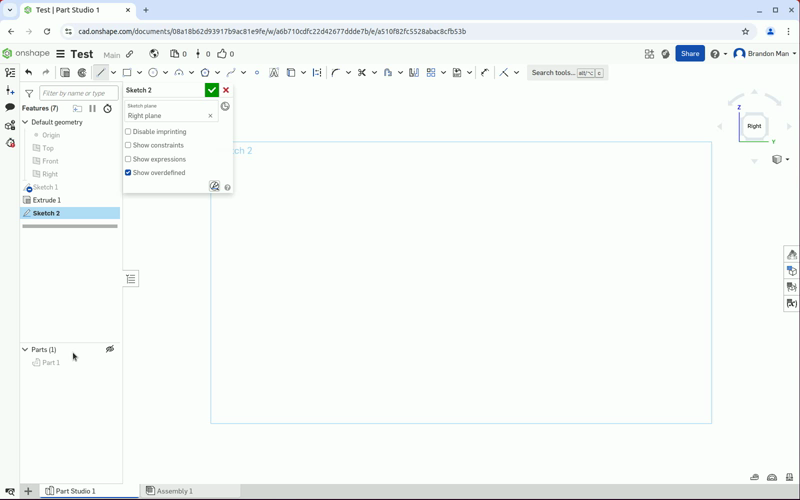
key_down(shift)
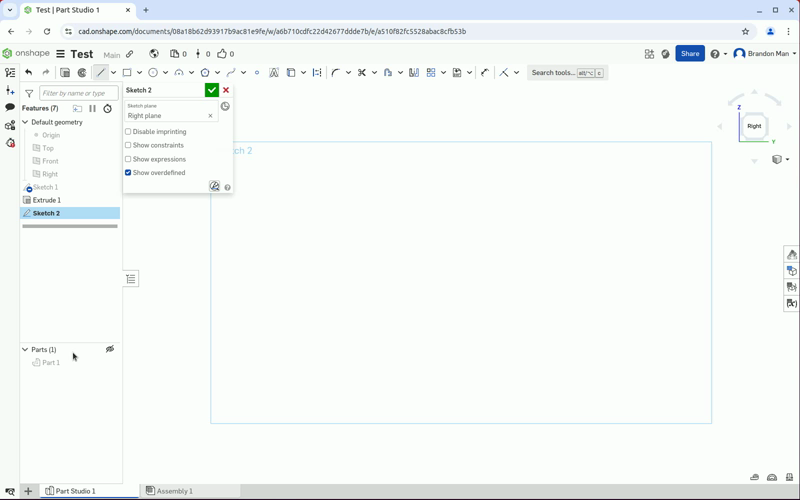
mouse_move(348, 282)
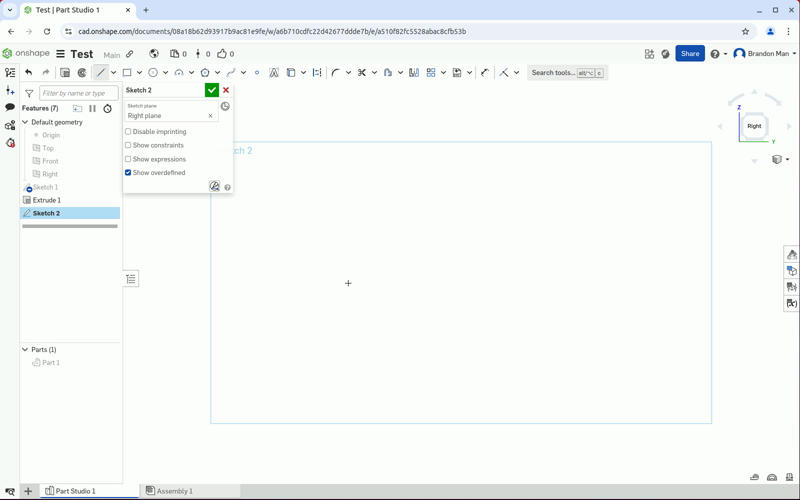
click(348, 282)
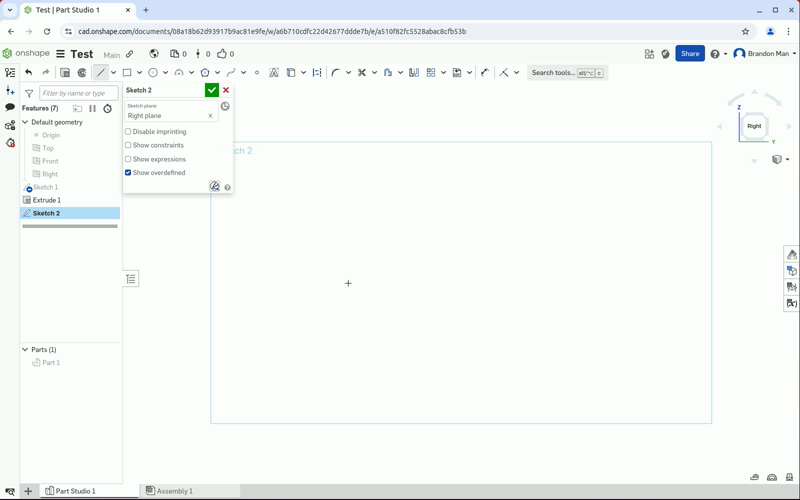
key_up(shift)
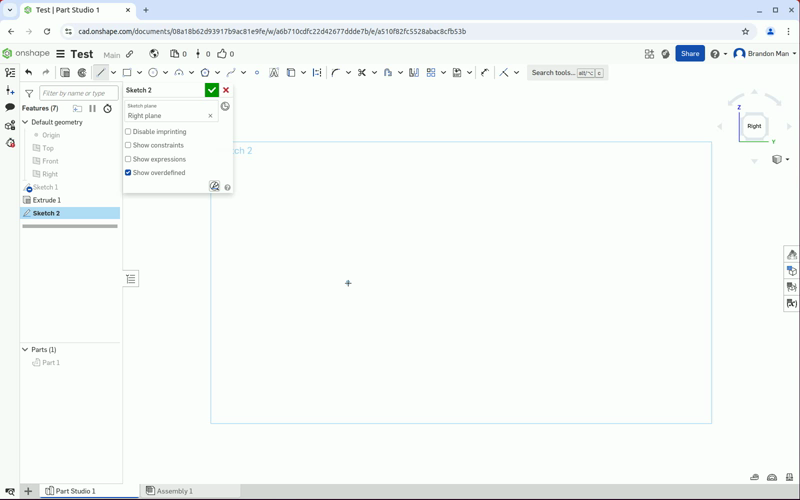
key_down(shift)
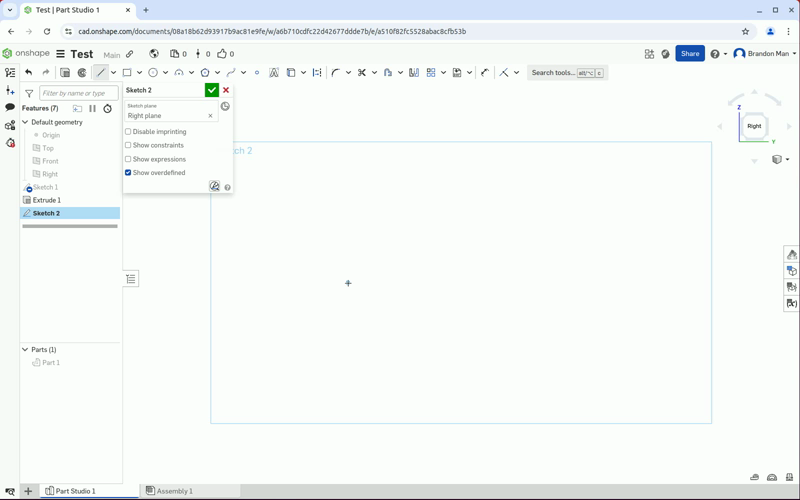
mouse_move(378, 282)
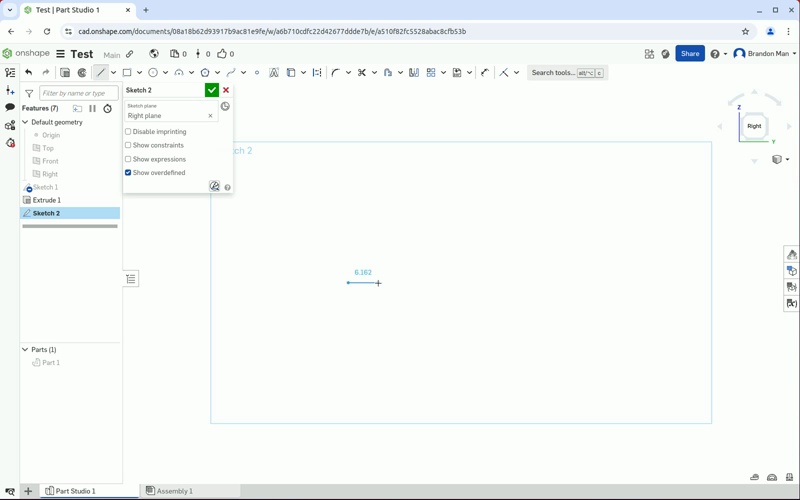
mouse_move(380, 282)
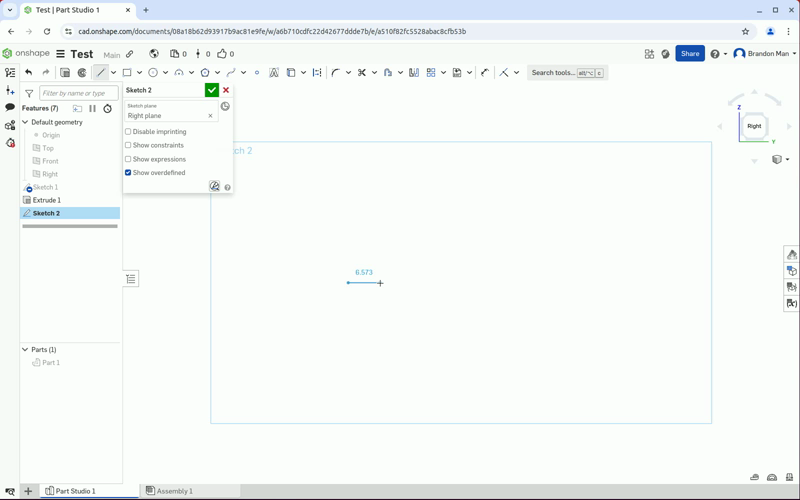
click(380, 282)
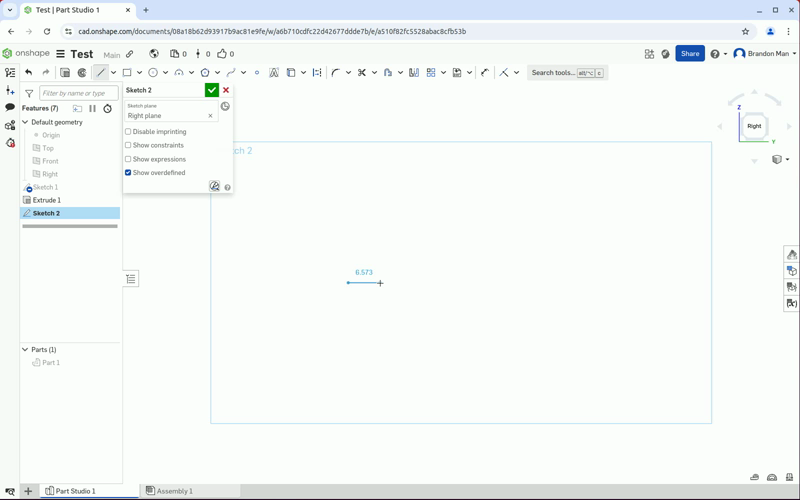
key_up(shift)
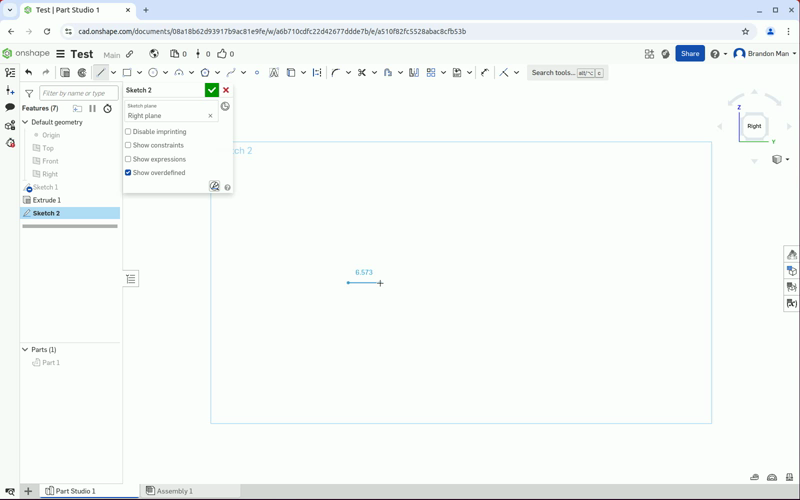
key_down(shift)
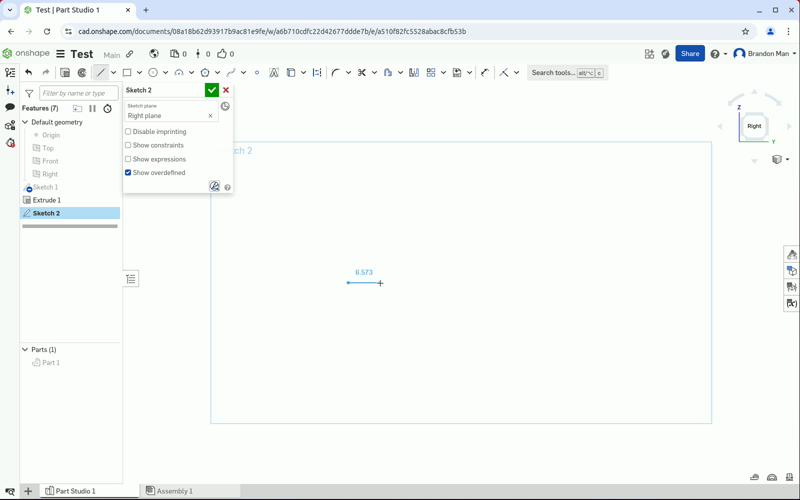
mouse_move(460, 282)
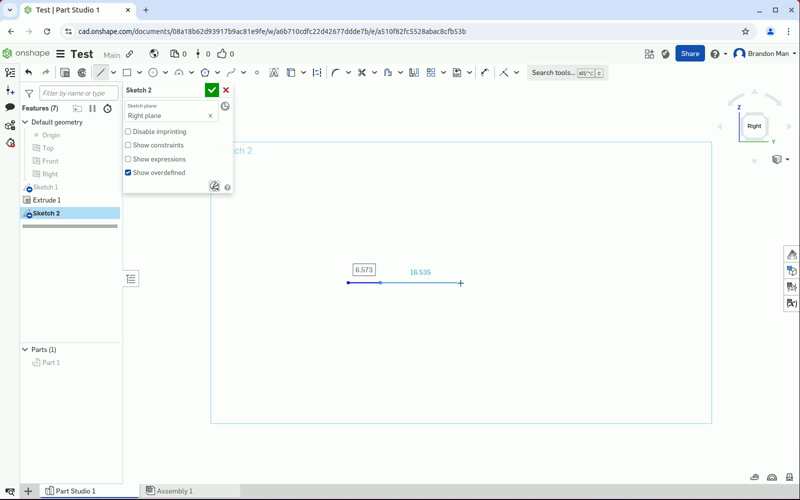
click(460, 282)
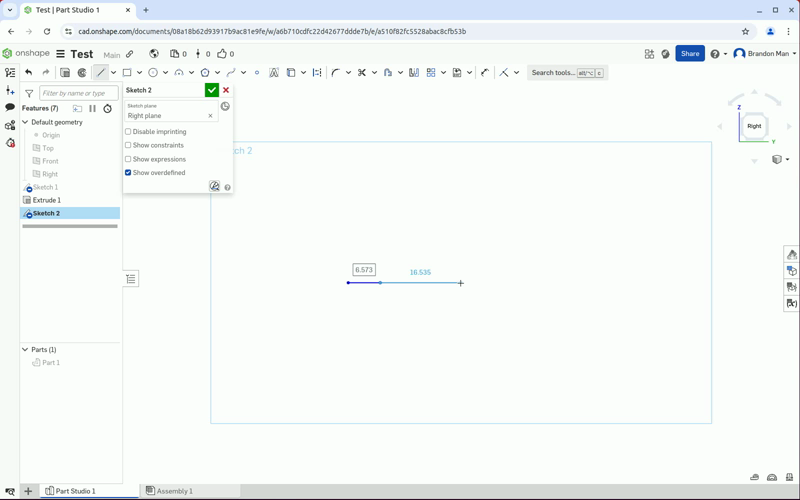
key_up(shift)
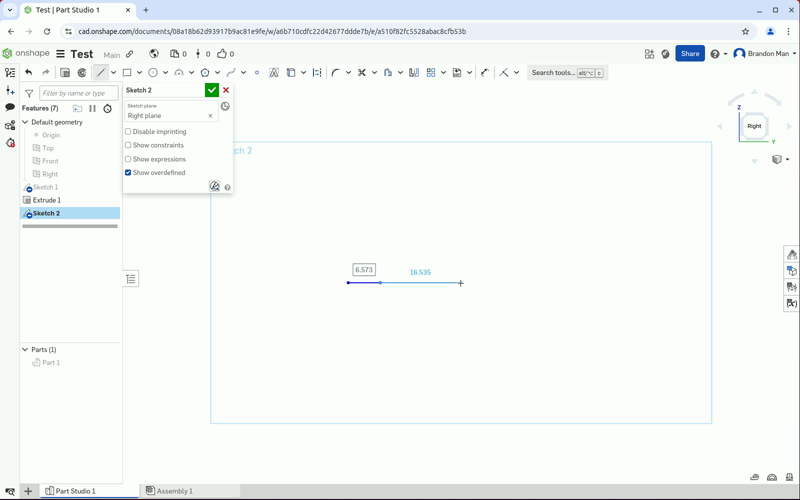
key_down(shift)
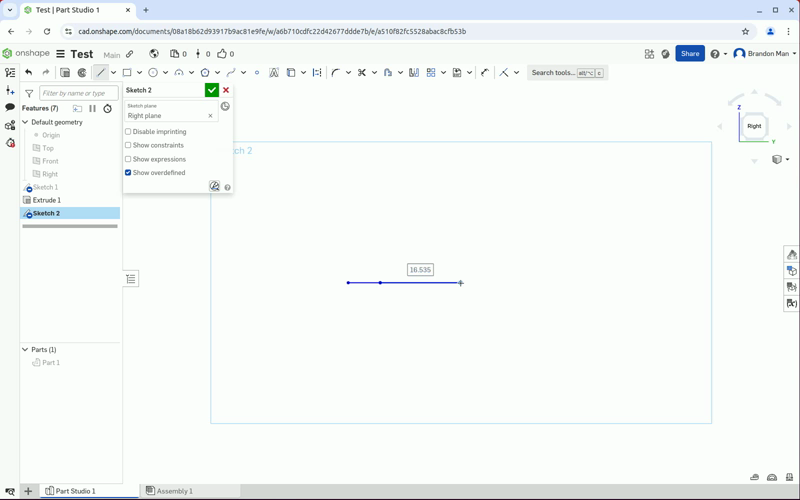
mouse_move(490, 282)
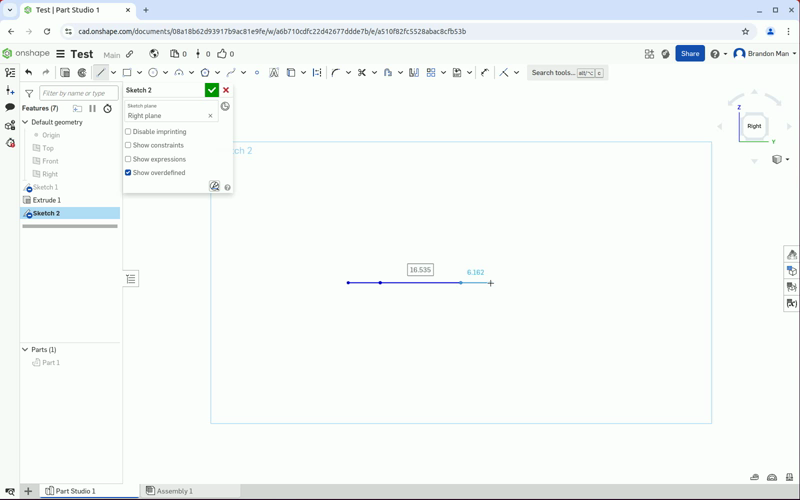
mouse_move(460, 231)
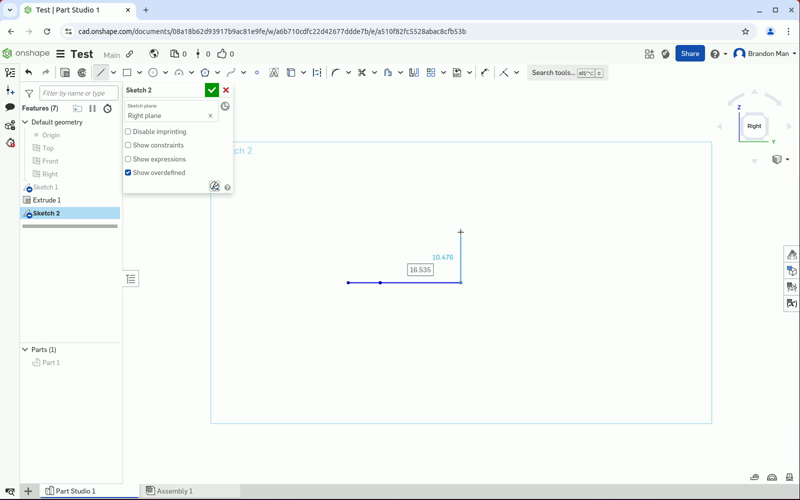
click(460, 231)
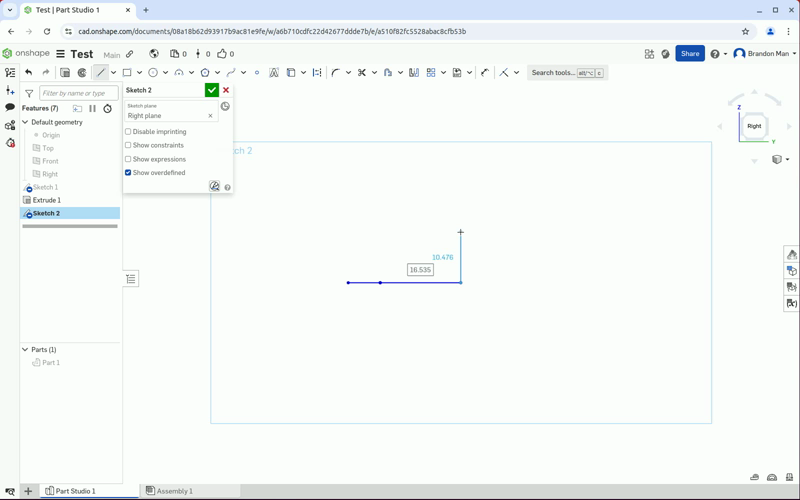
key_up(shift)
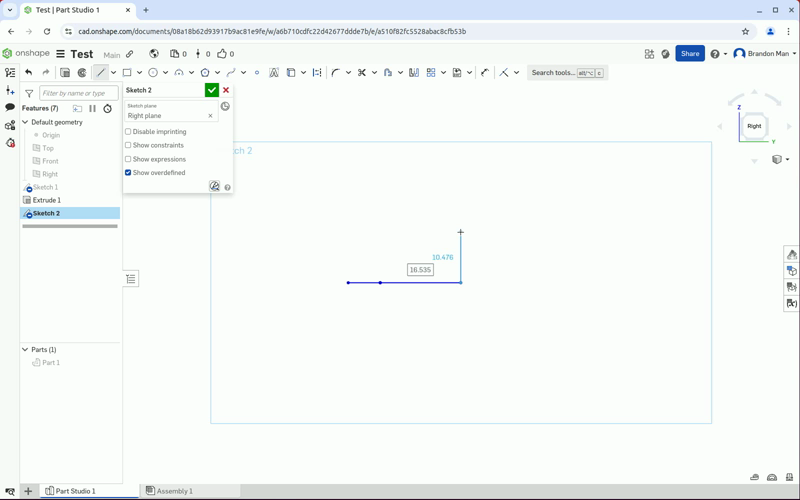
key_down(shift)
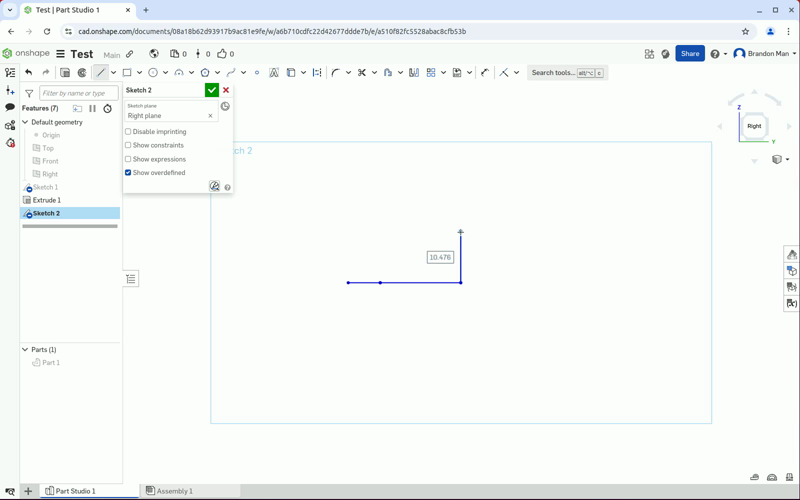
mouse_move(348, 231)
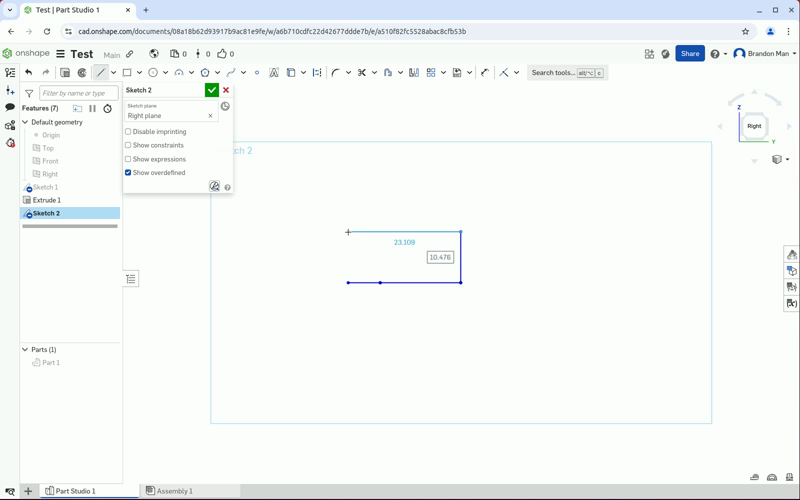
click(348, 231)
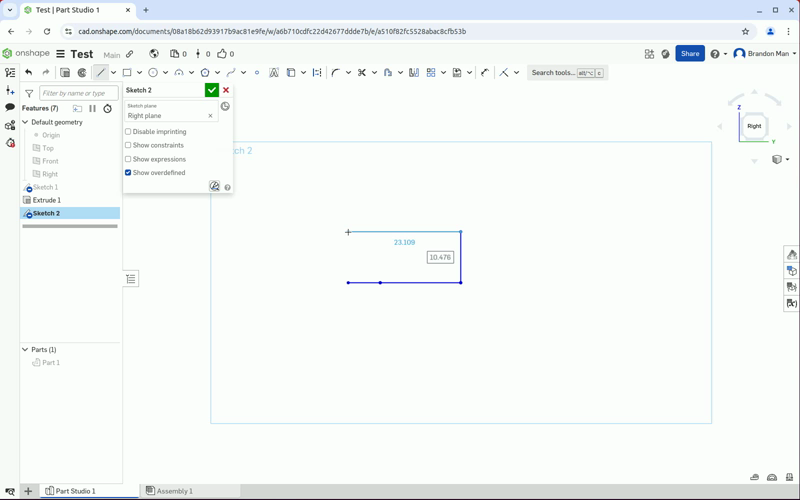
key_up(shift)
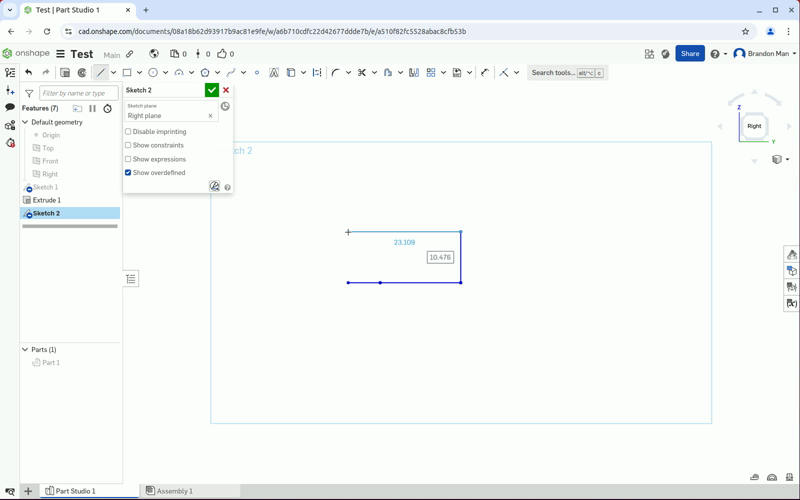
mouse_move(378, 231)
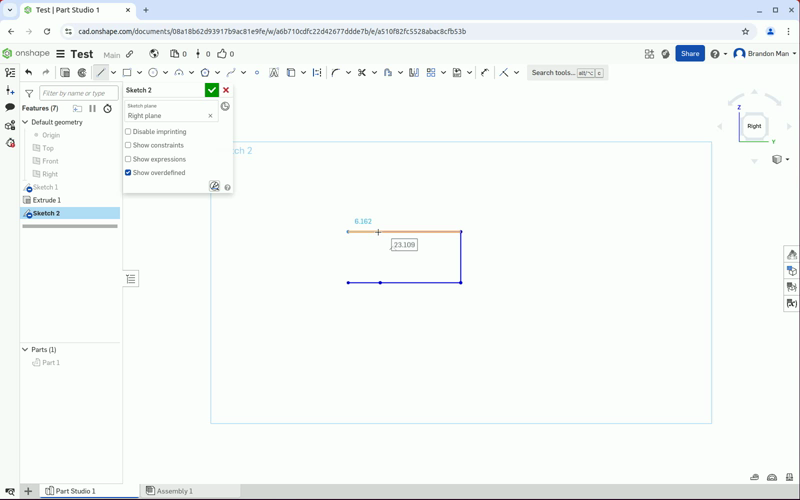
key_down(shift)
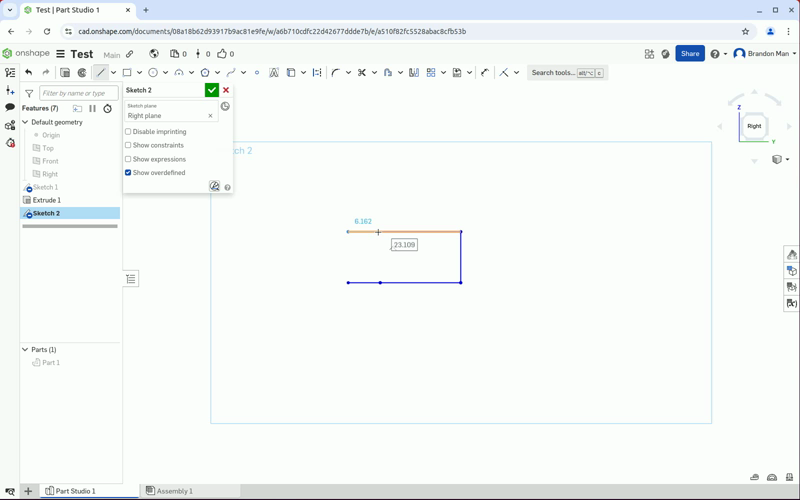
mouse_move(348, 282)
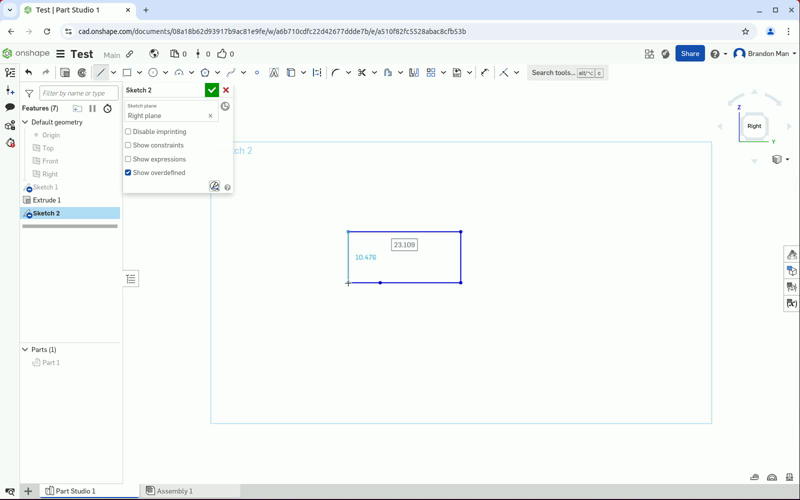
key_up(shift)
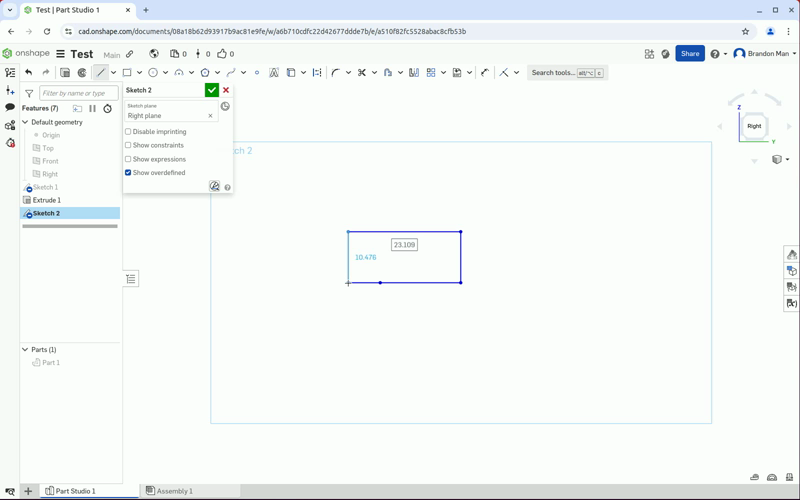
click(348, 282)
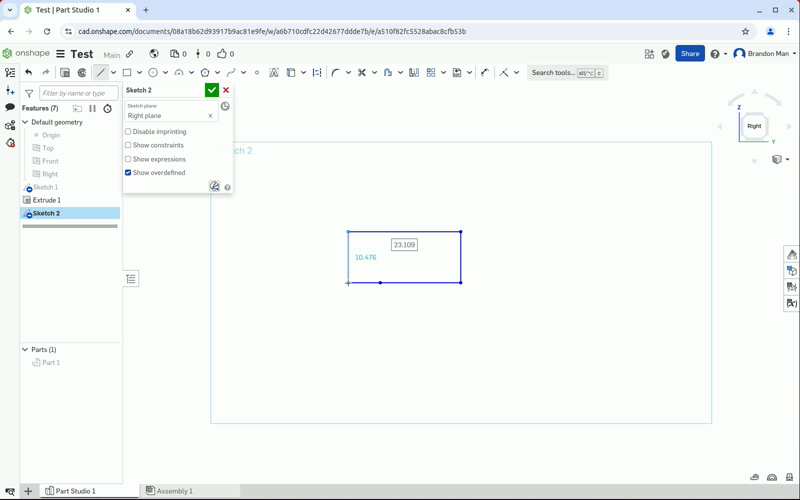
key(esc)
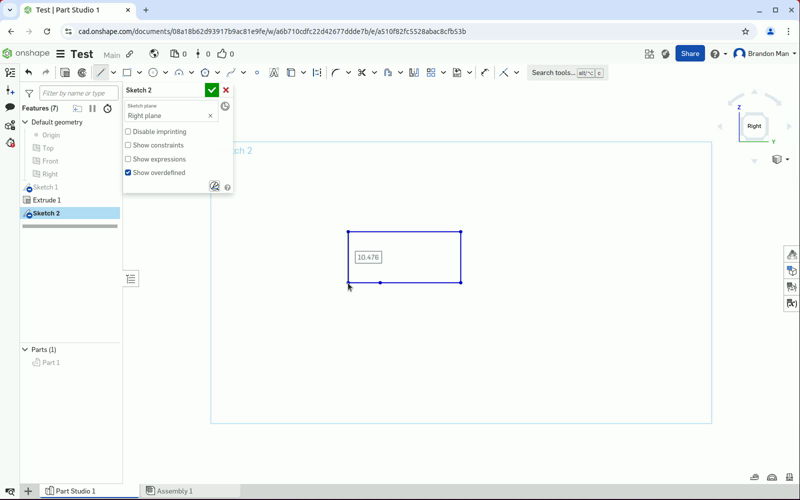
key(l)
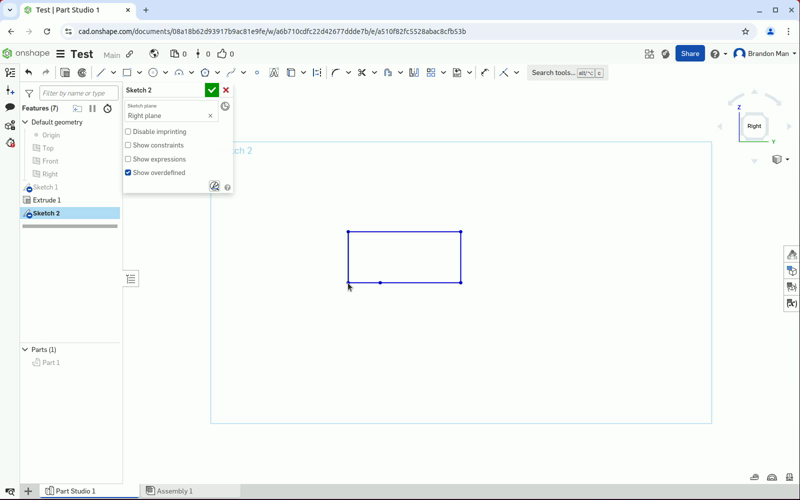
key_down(shift)
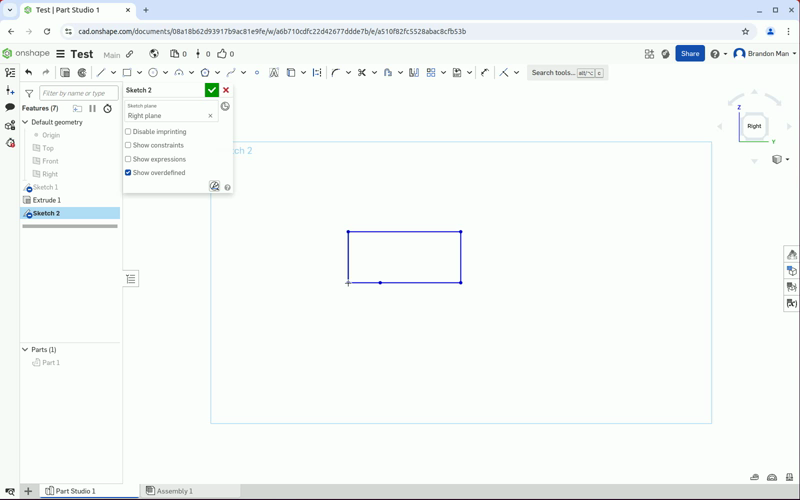
mouse_move(380, 271)
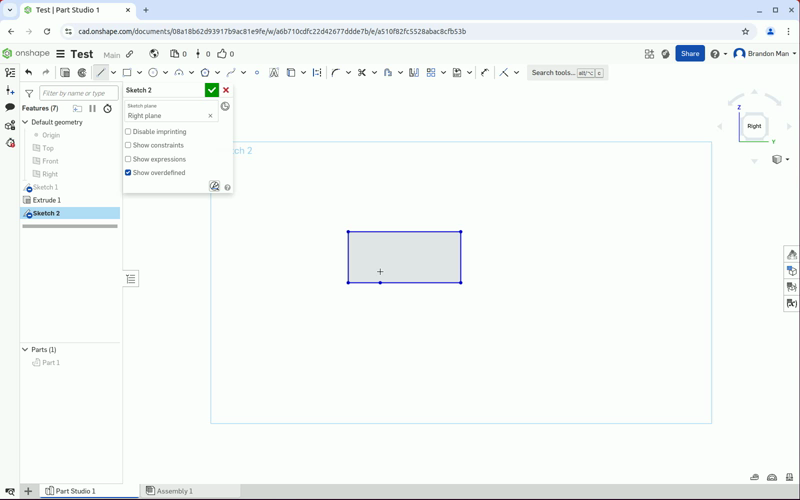
click(380, 271)
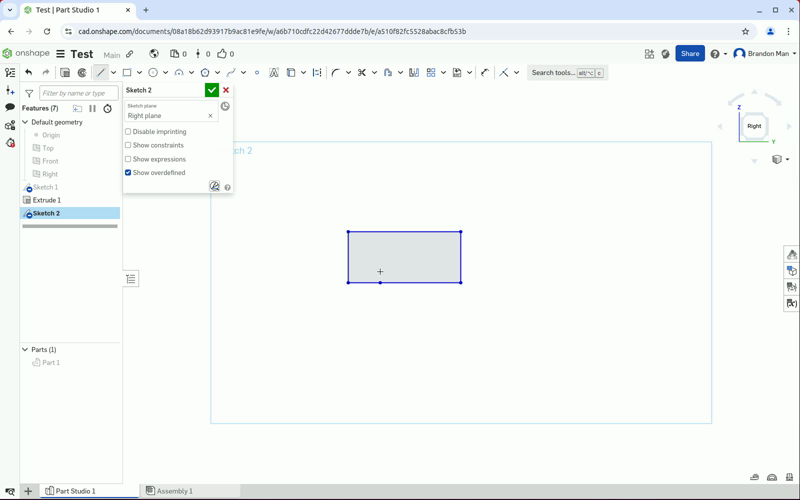
key_up(shift)
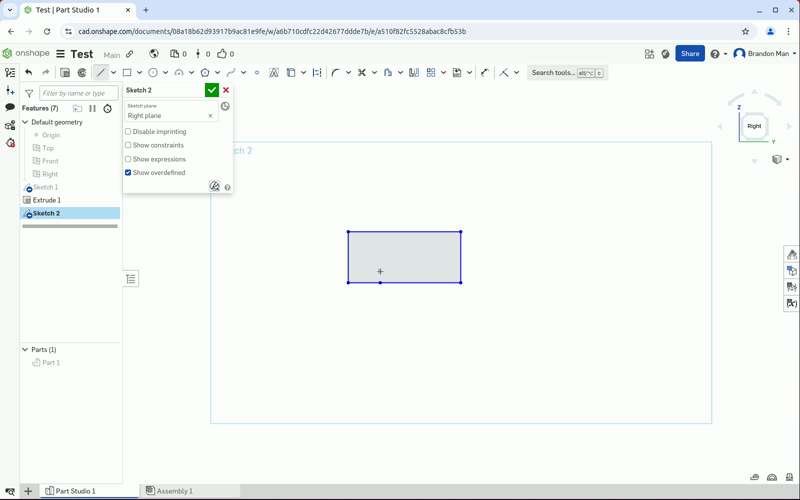
key_down(shift)
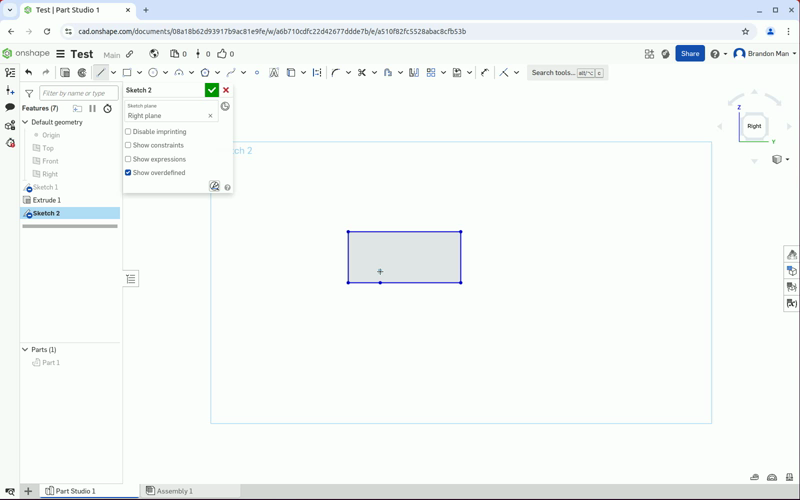
mouse_move(410, 271)
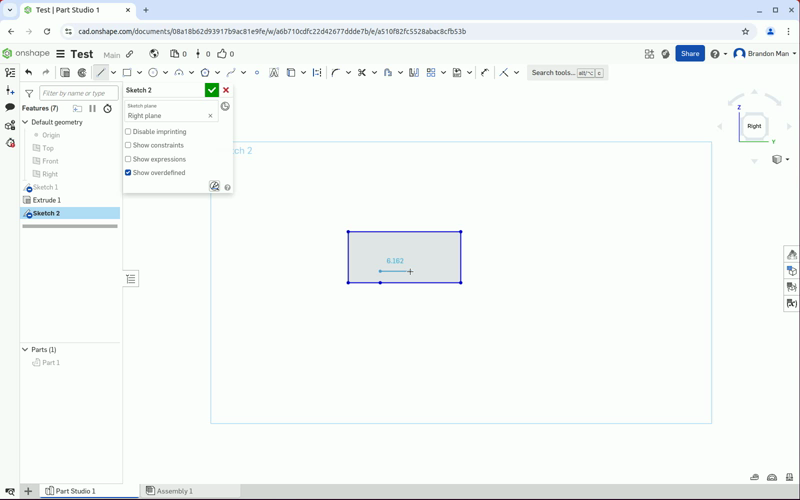
mouse_move(428, 271)
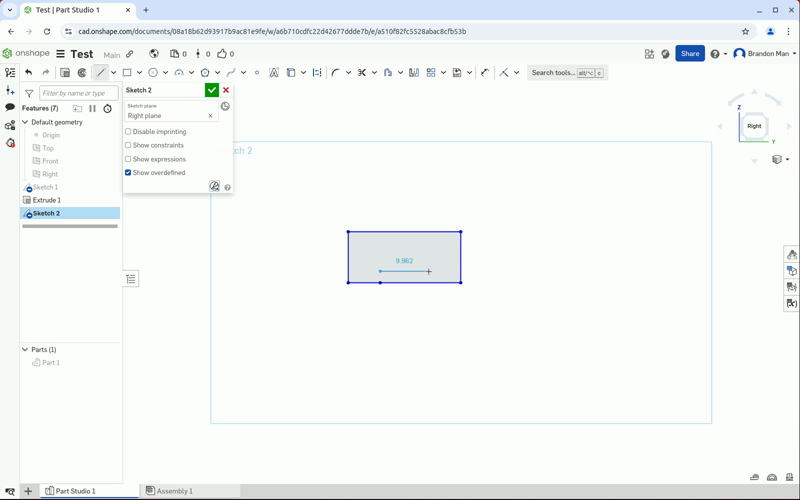
click(428, 271)
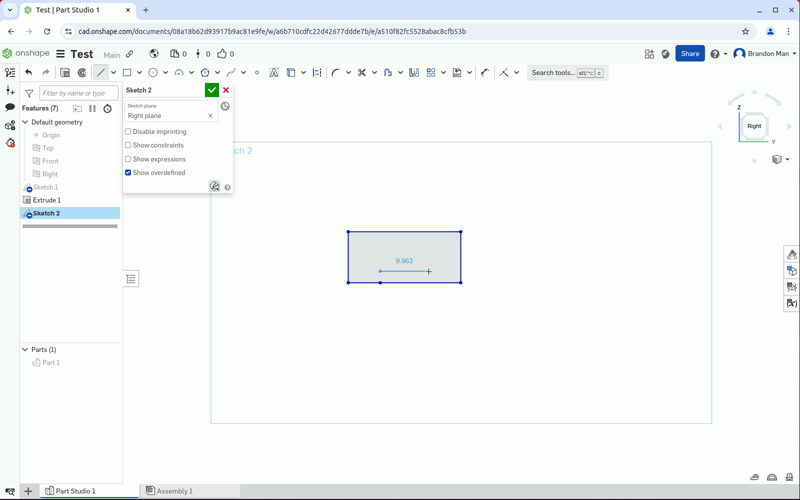
key_up(shift)
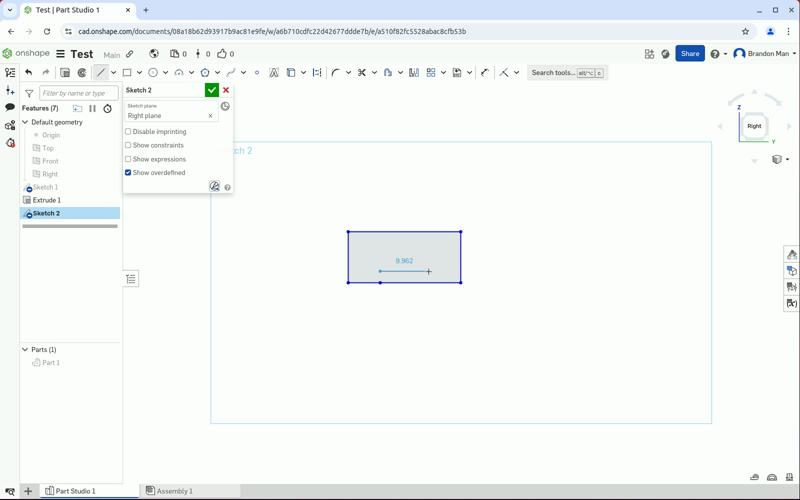
key(esc)
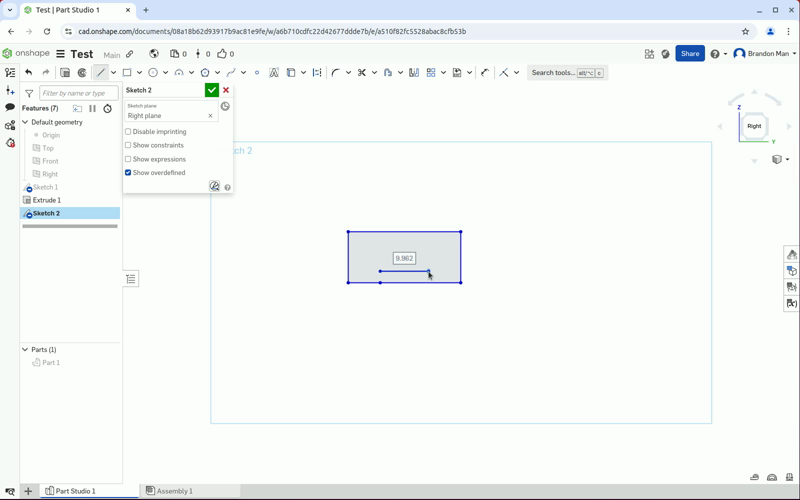
key(a)
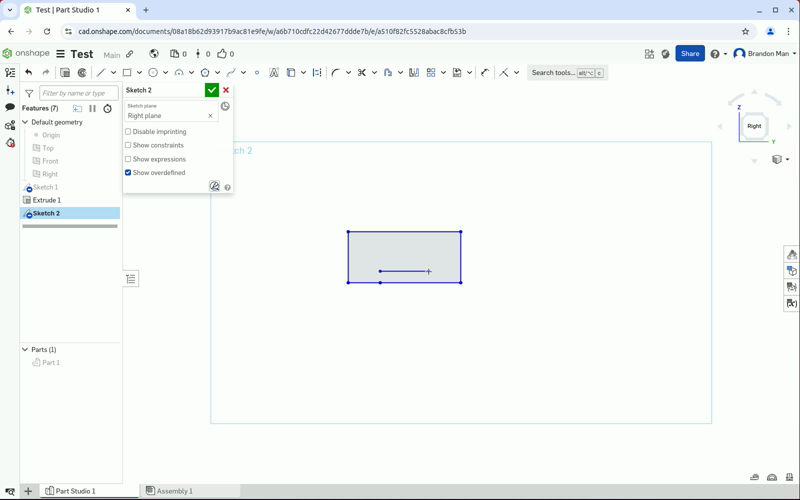
mouse_move(428, 271)
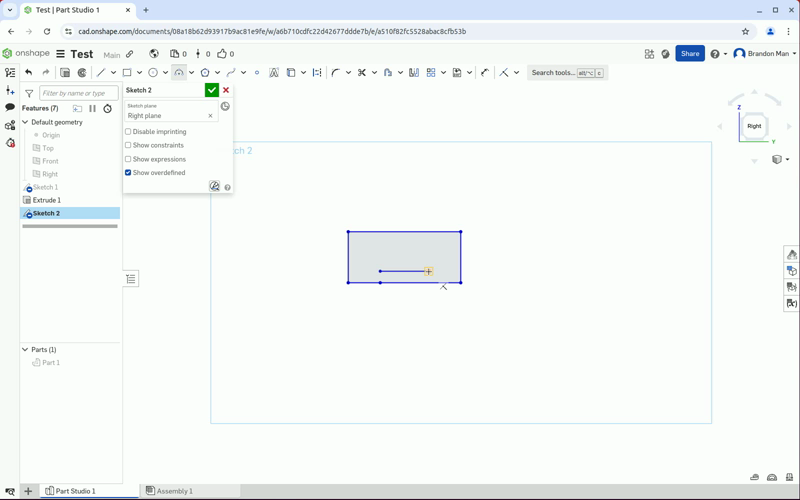
click(428, 271)
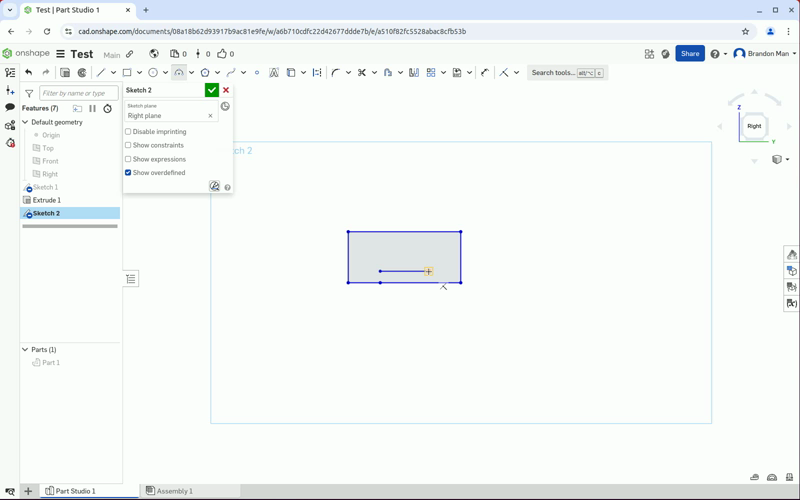
key_down(shift)
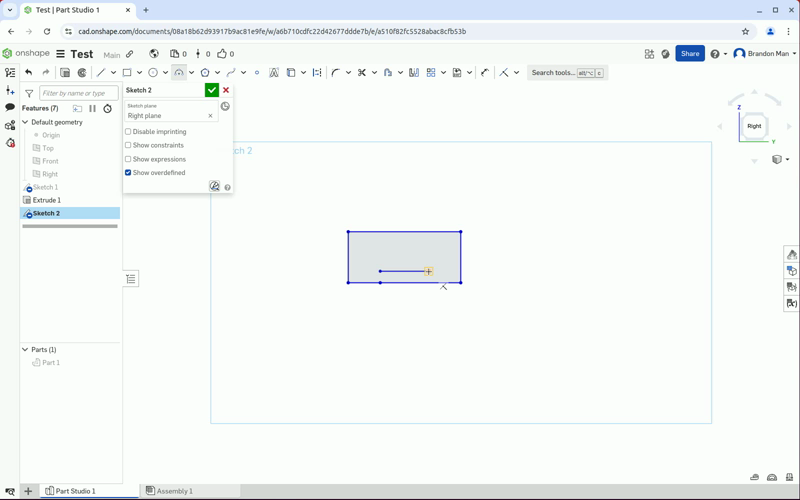
mouse_move(428, 243)
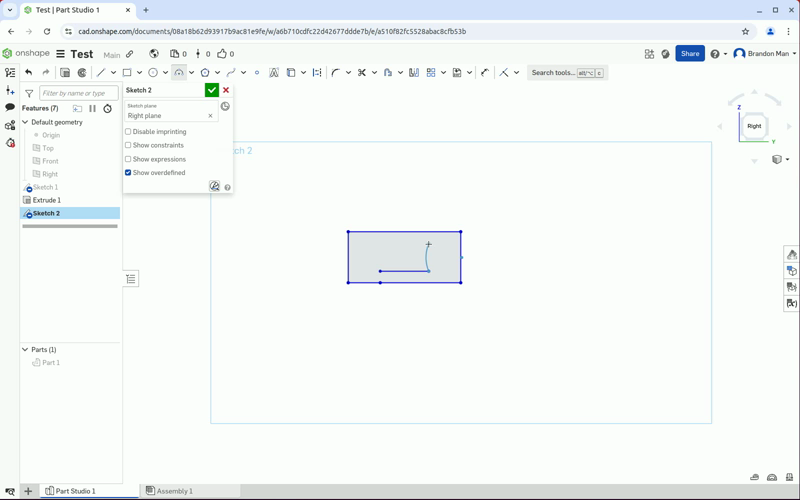
click(428, 243)
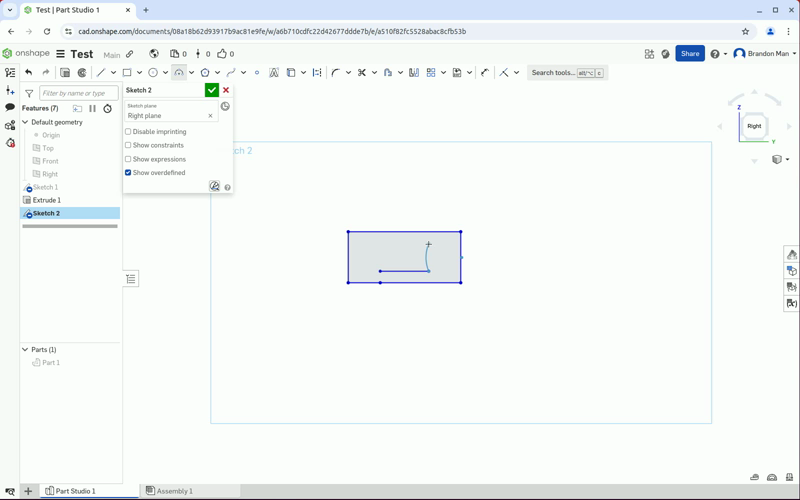
mouse_move(442, 257)
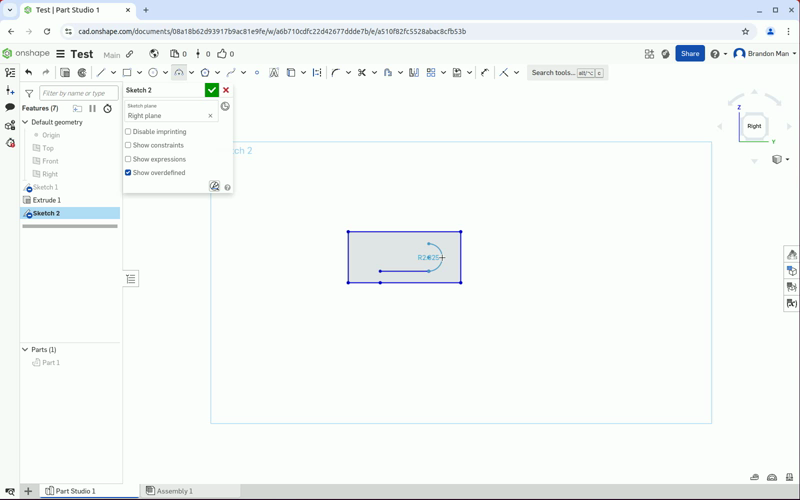
click(442, 257)
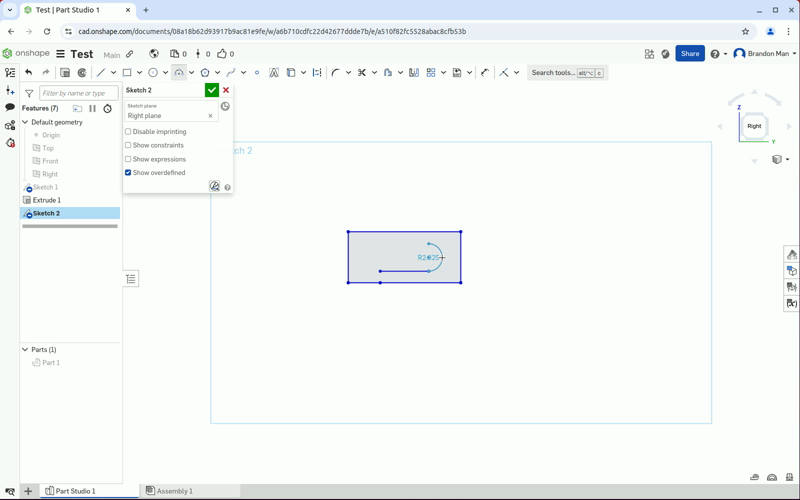
key_up(shift)
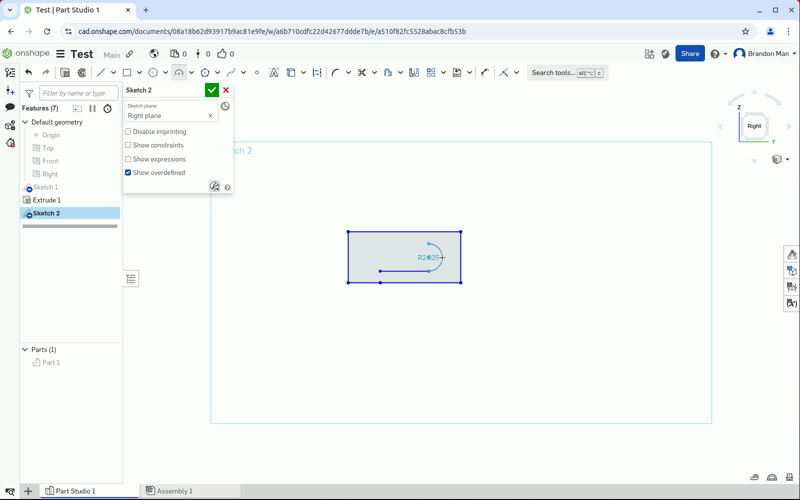
key(esc)
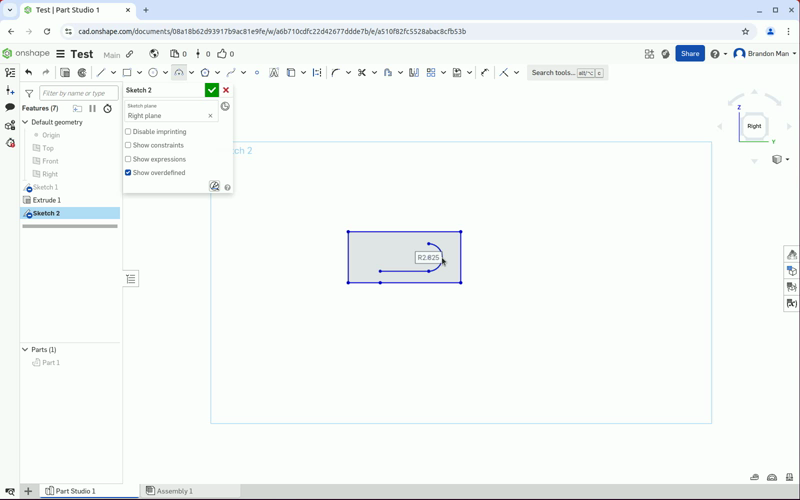
key(l)
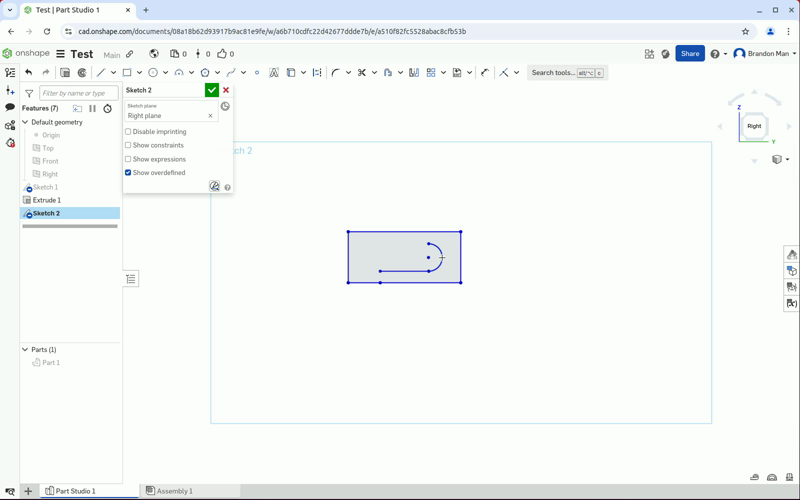
mouse_move(428, 243)
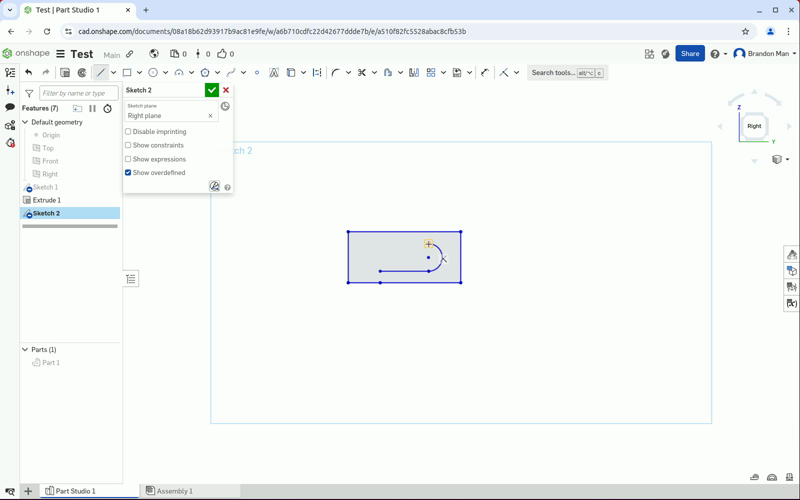
click(428, 243)
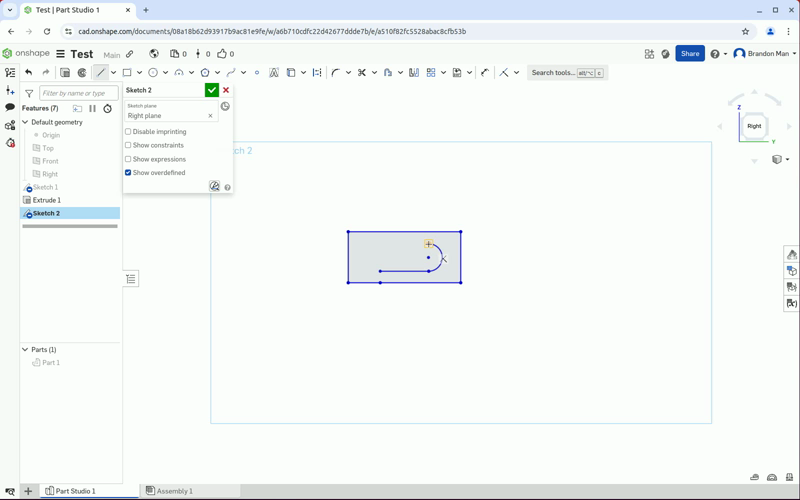
key_down(shift)
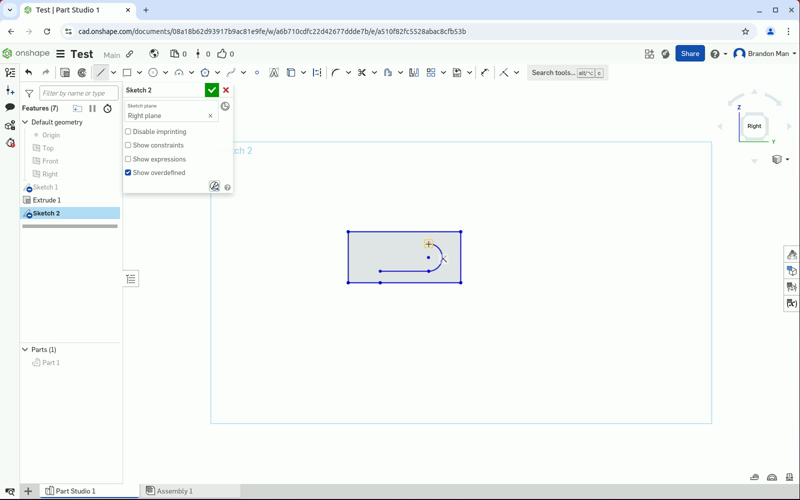
mouse_move(458, 243)
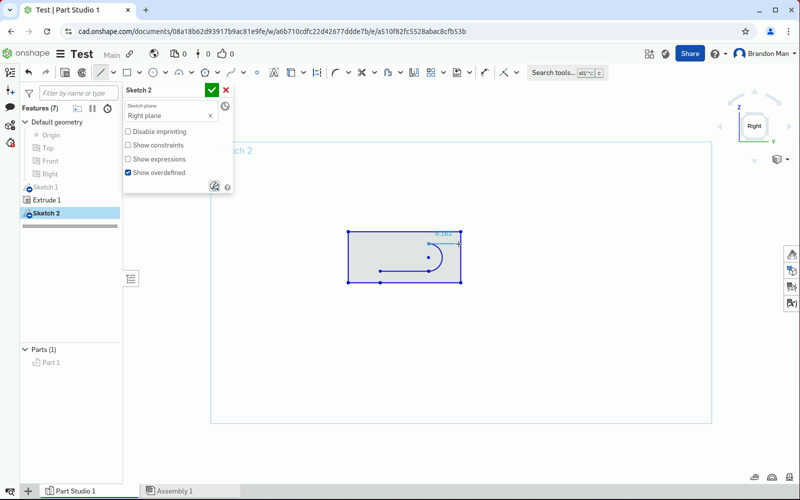
mouse_move(381, 243)
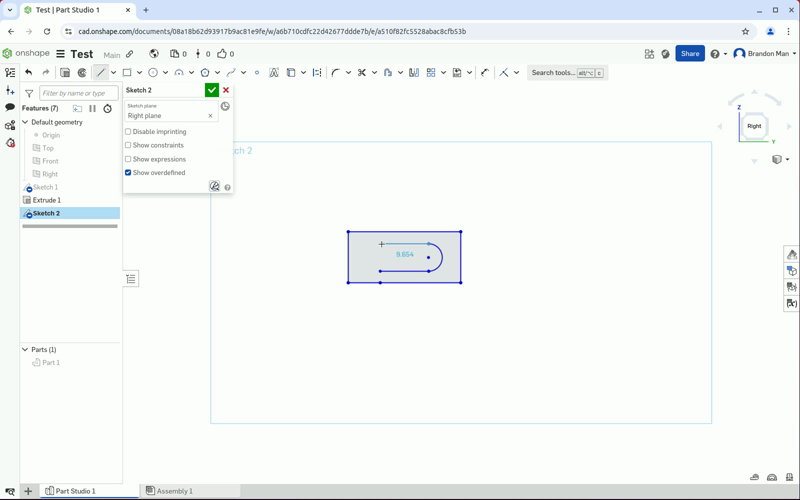
click(381, 243)
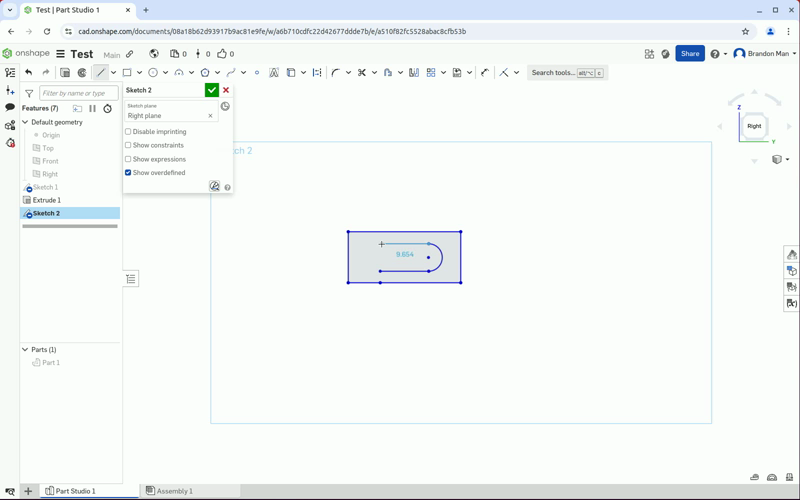
key_up(shift)
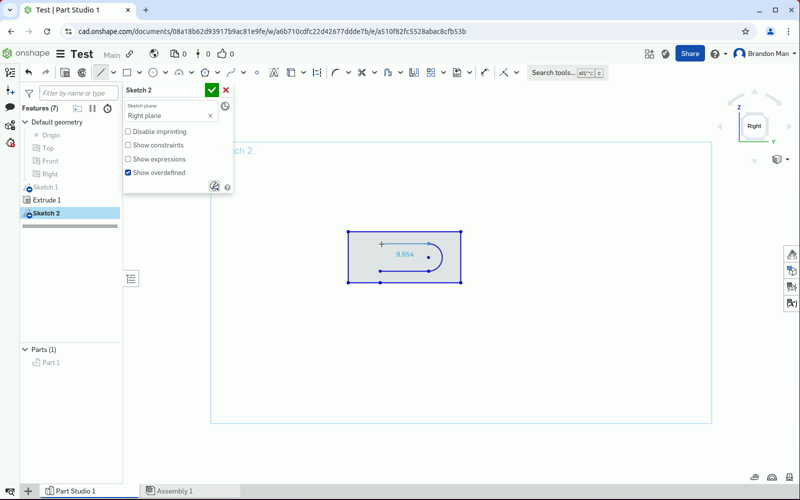
key(esc)
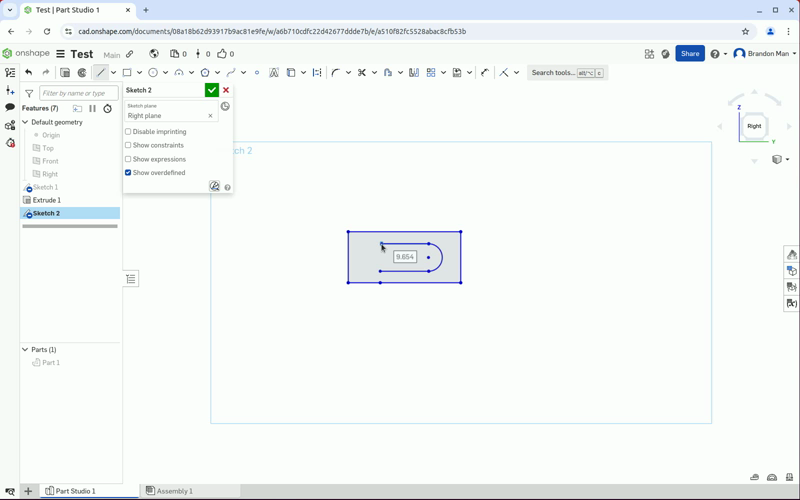
key(a)
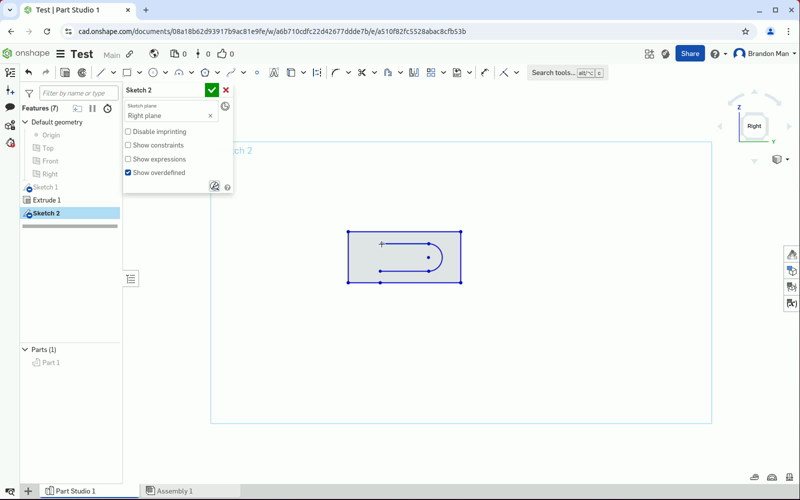
mouse_move(381, 243)
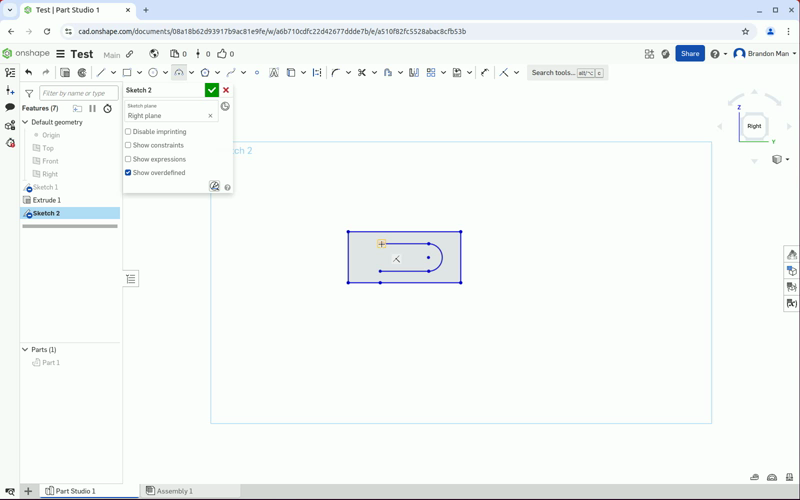
click(381, 243)
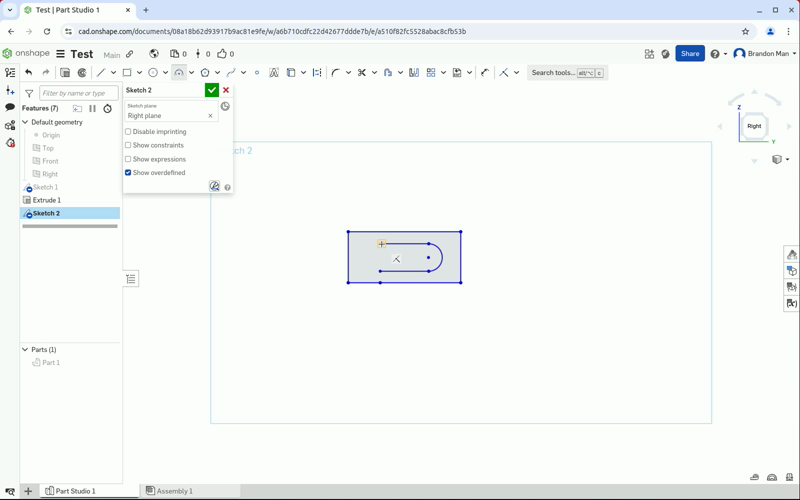
mouse_move(380, 271)
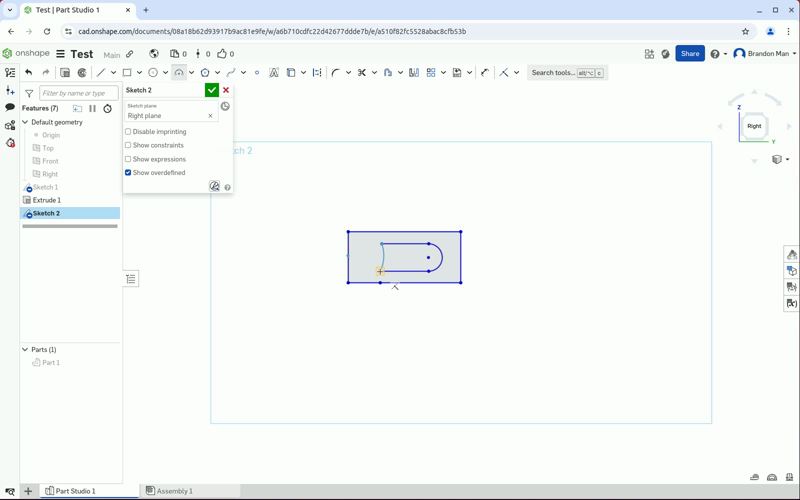
click(380, 271)
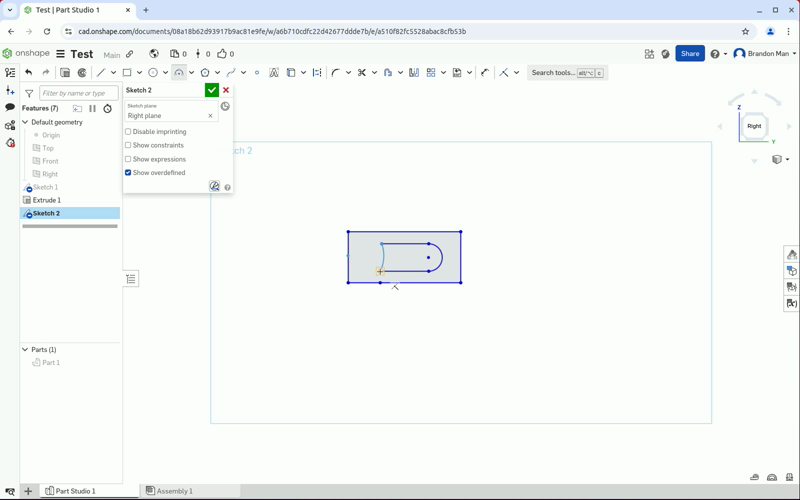
key_down(shift)
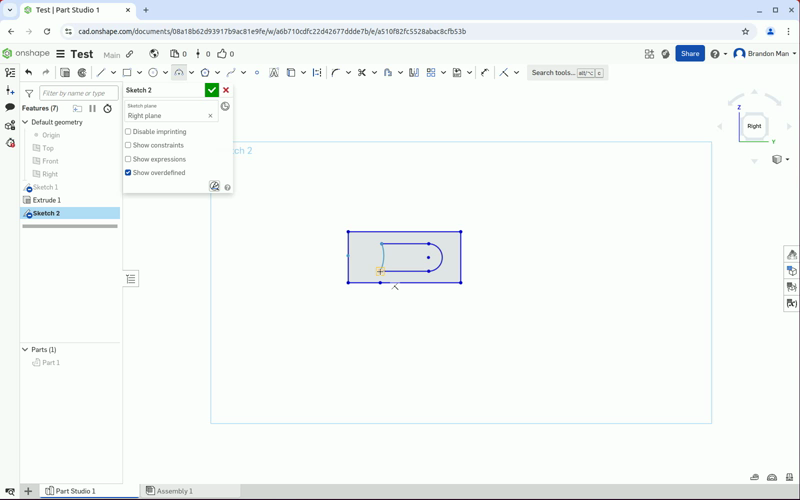
mouse_move(366, 256)
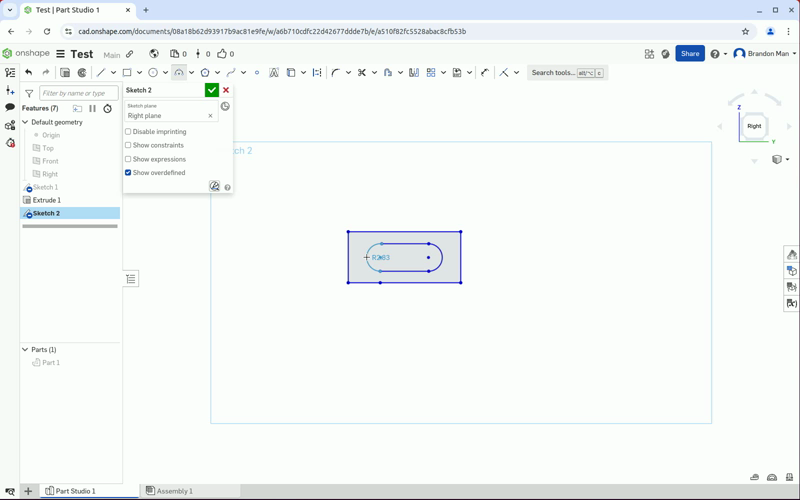
click(366, 256)
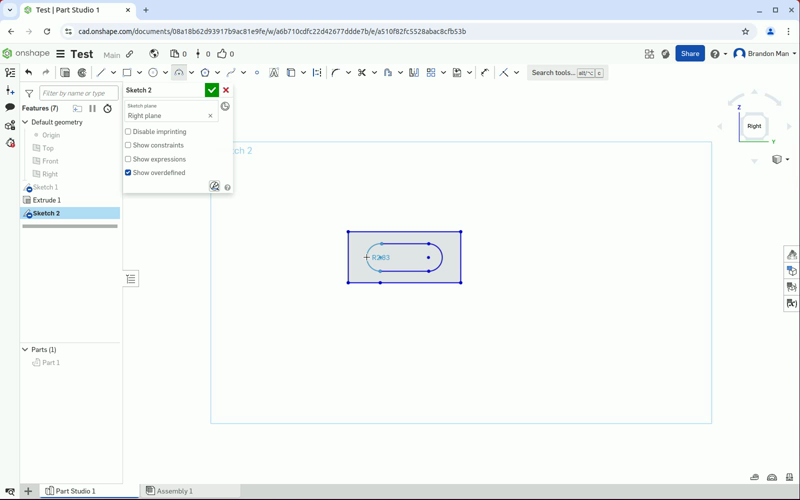
key_up(shift)
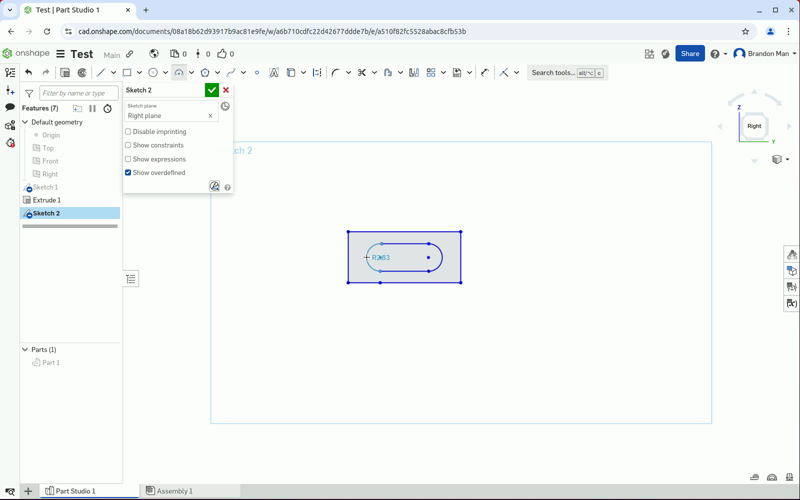
key(esc)
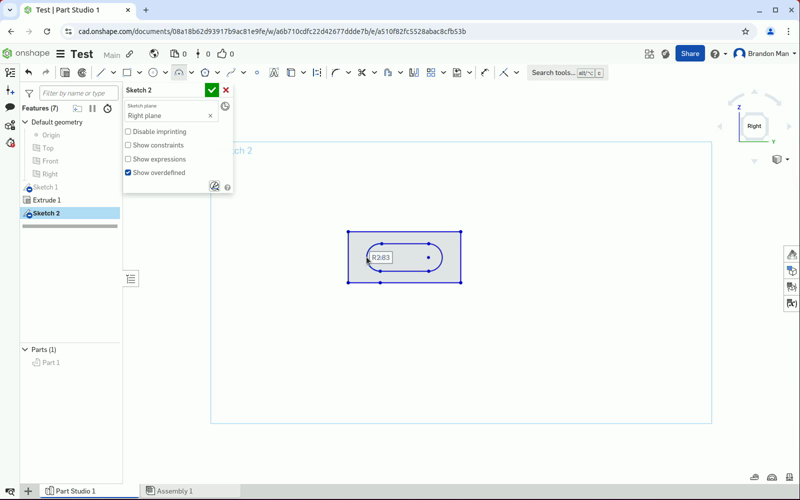
mouse_move(440, 237)
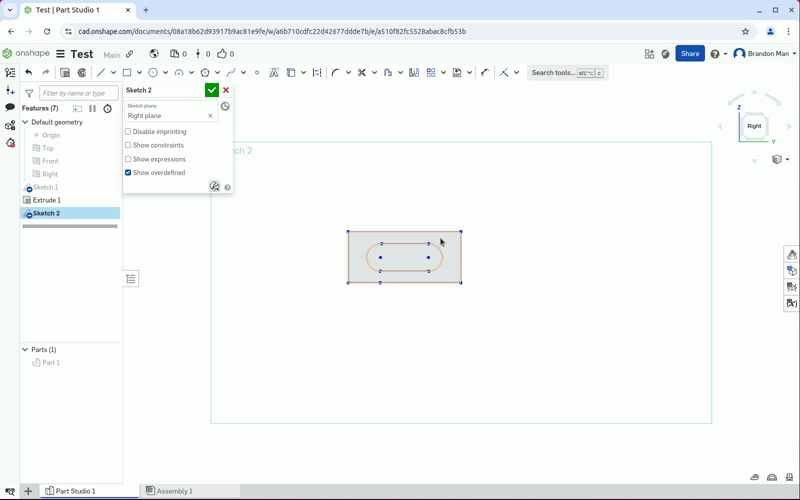
click(440, 237)
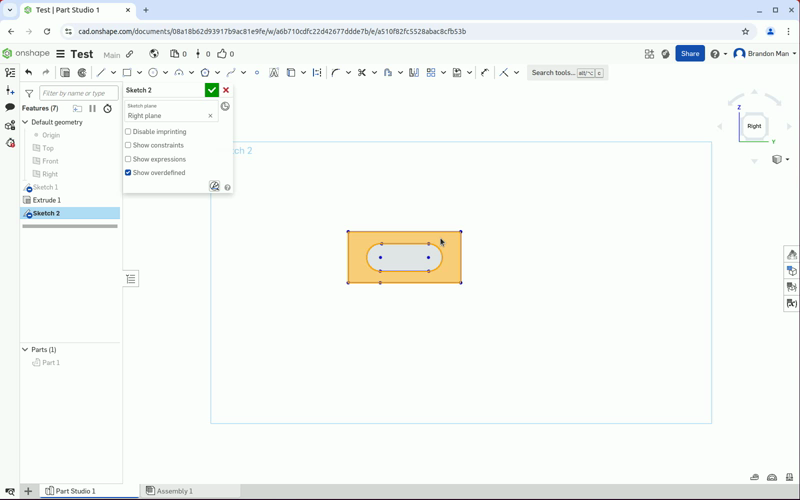
mouse_move(73, 352)
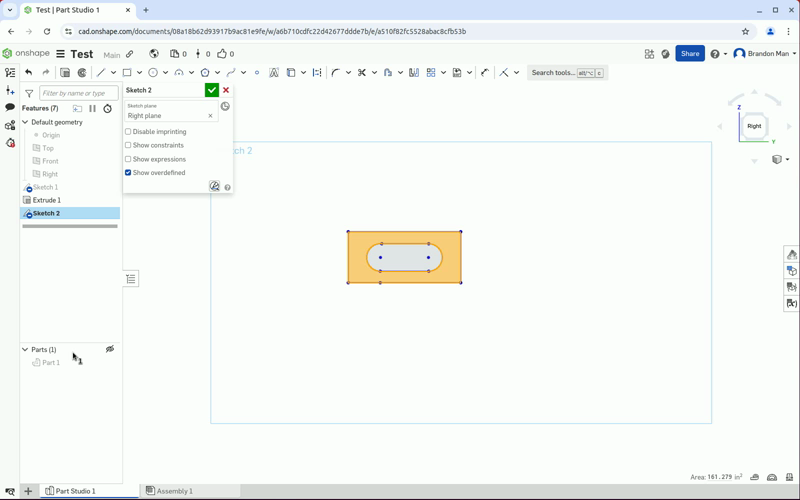
key(shift+y)
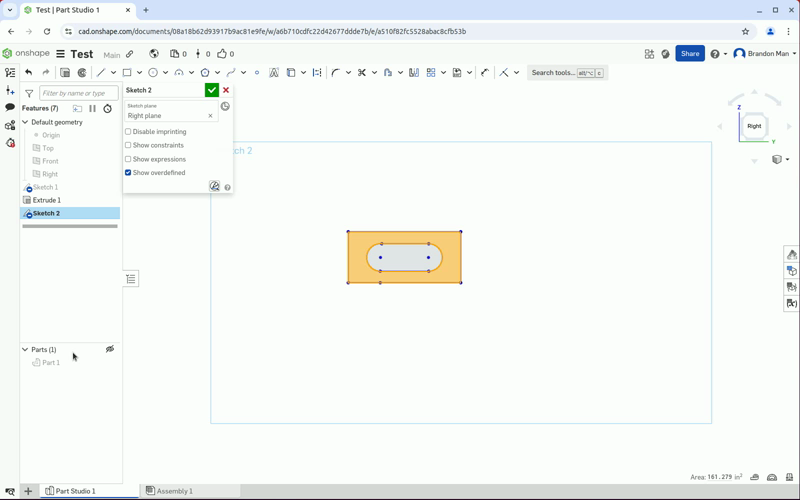
key(shift+e)
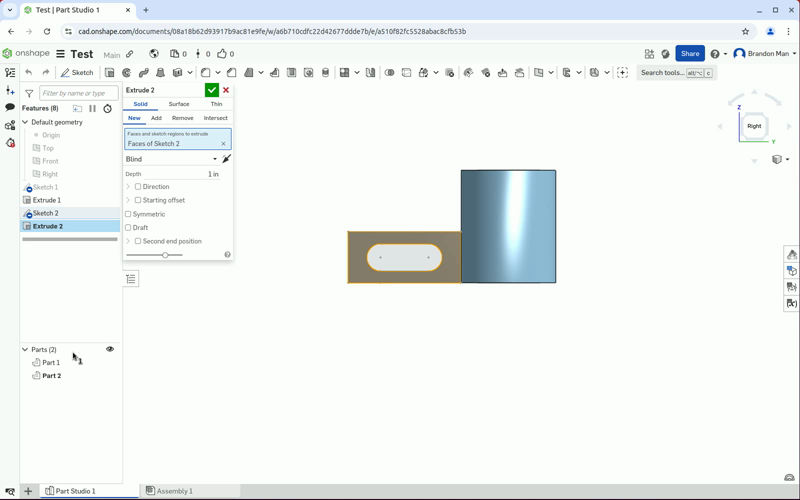
mouse_move(143, 106)
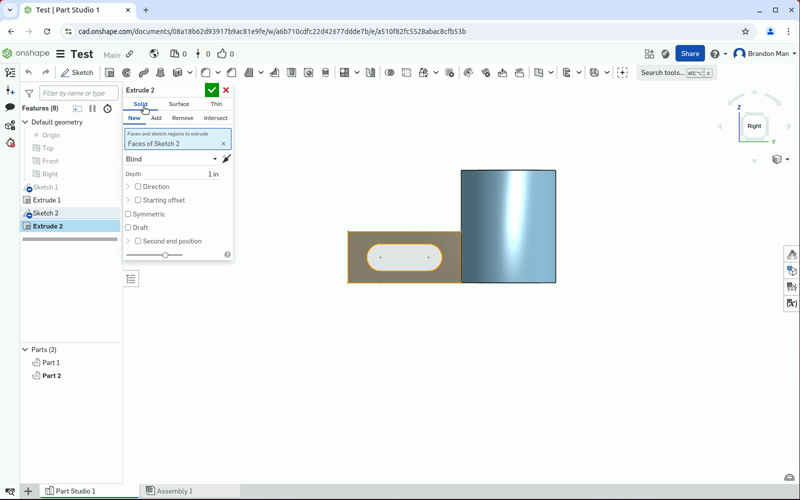
click(143, 106)
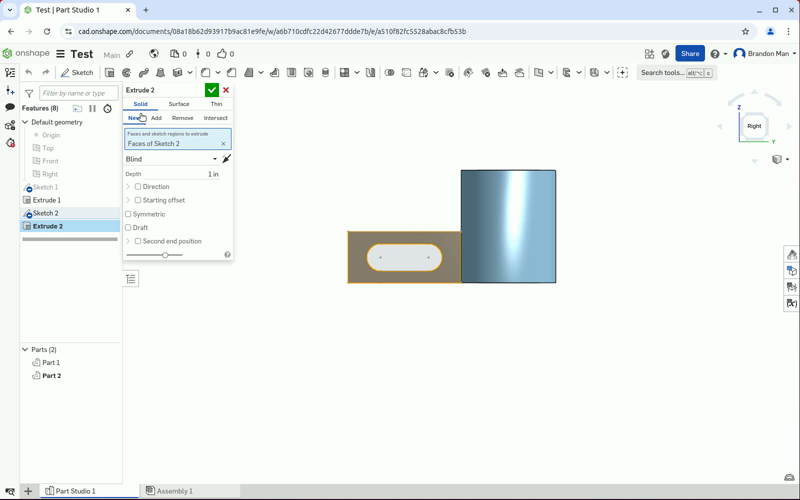
mouse_move(137, 120)
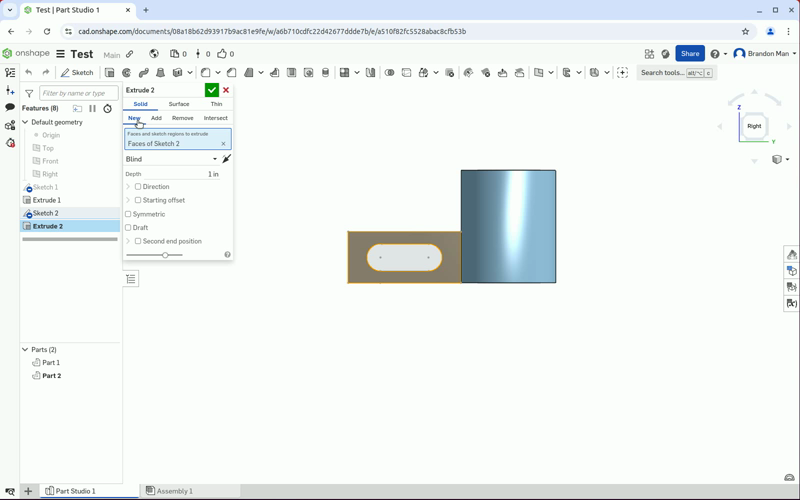
click(137, 120)
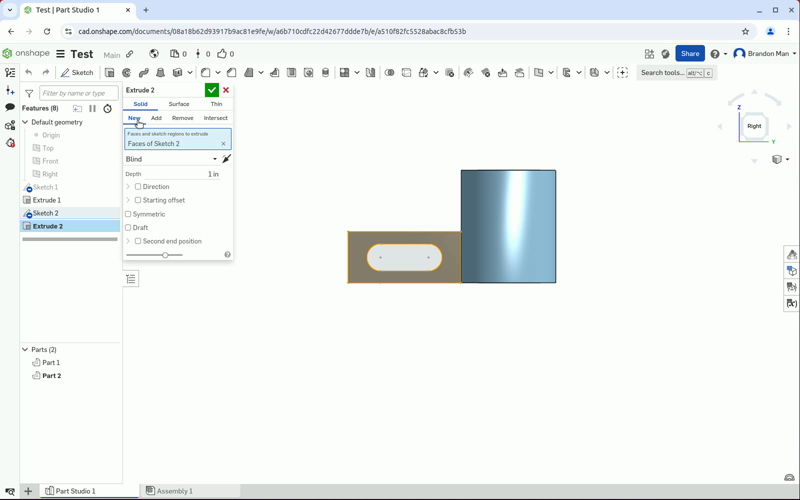
key(tab, 4)
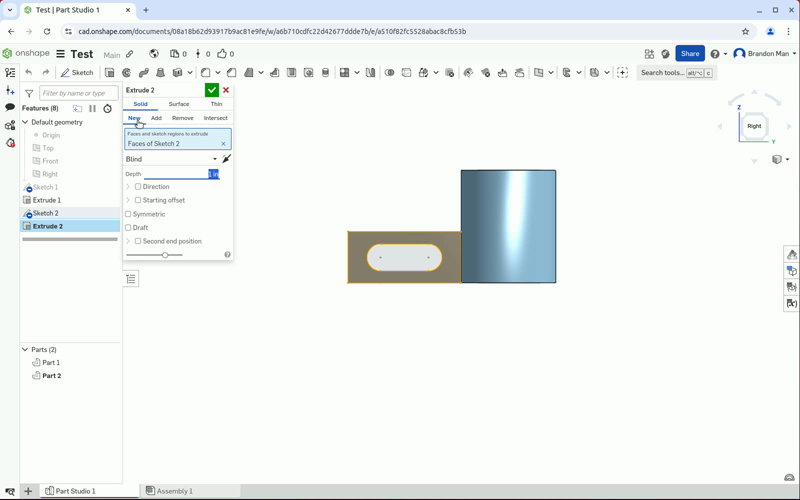
text(13.239)
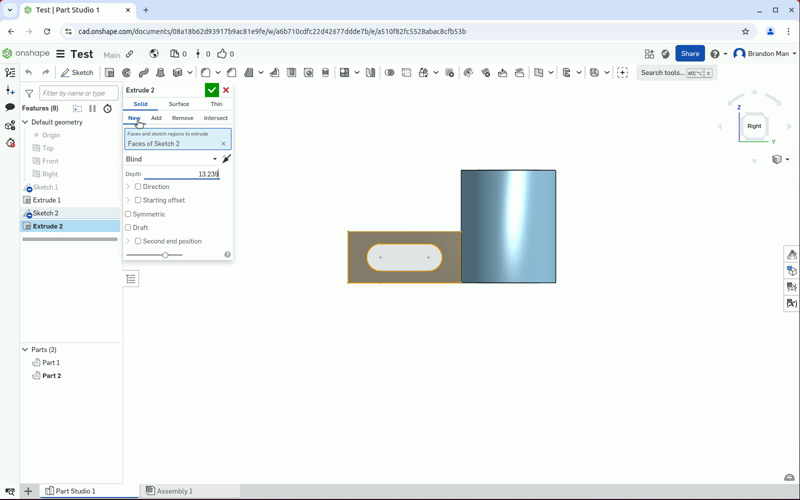
key(enter)
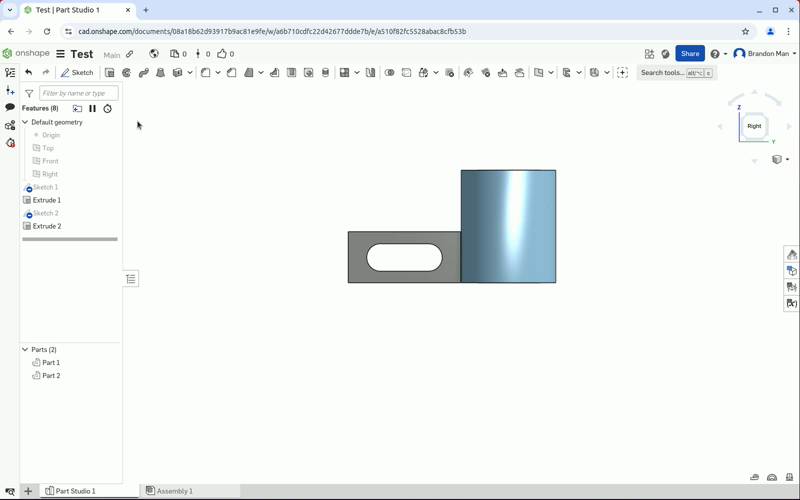
key(shift+h)
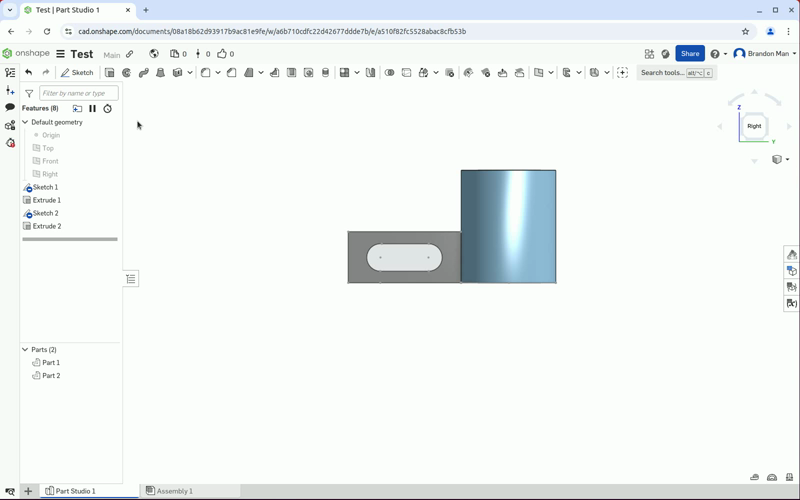
key(shift+h)
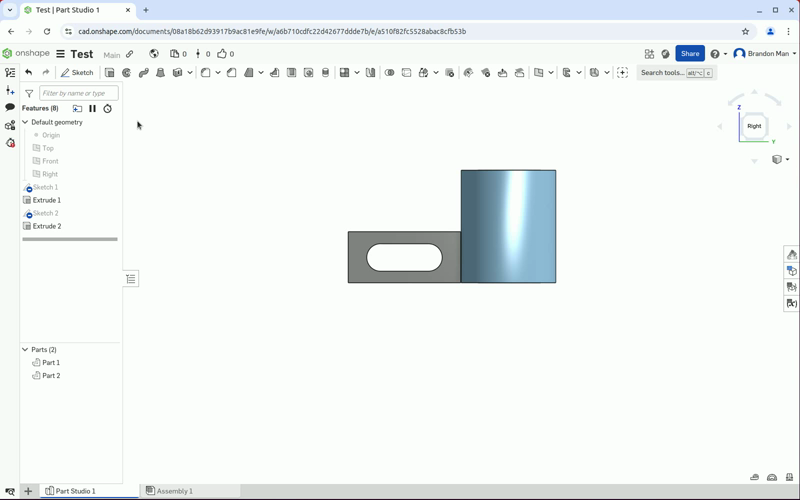
mouse_move(73, 189)
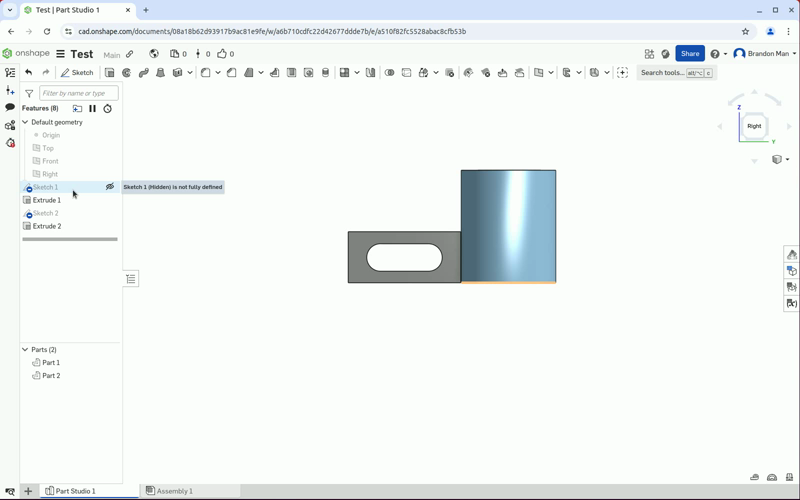
click(73, 189)
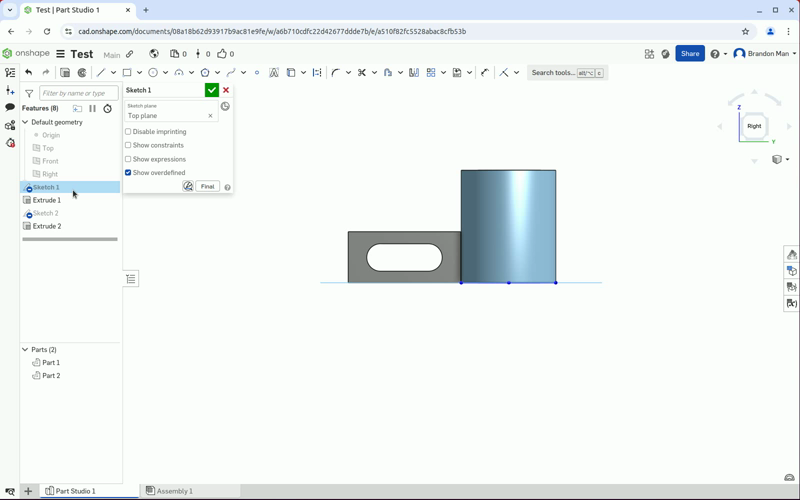
mouse_move(229, 92)
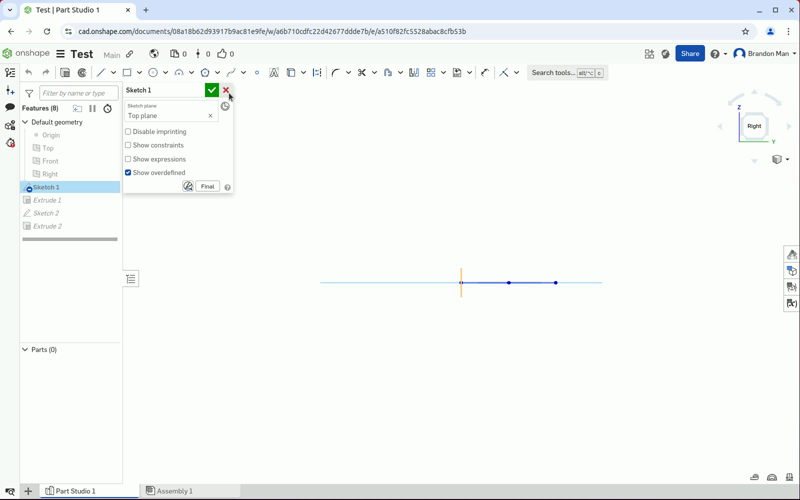
click(229, 92)
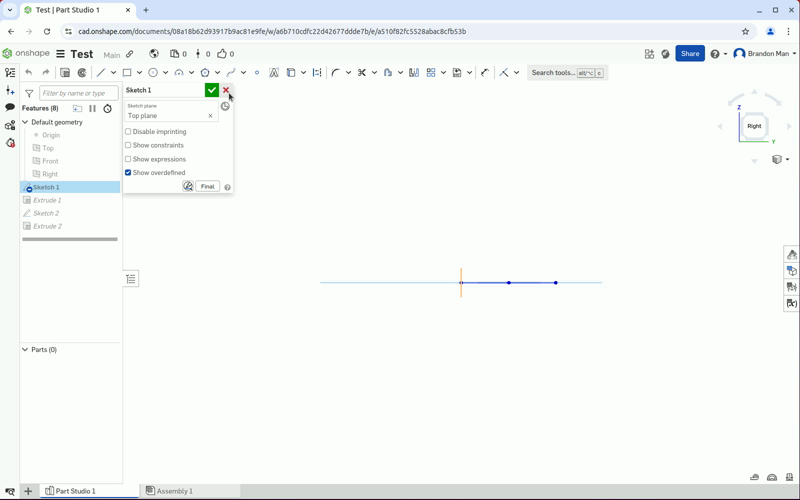
key(shift+s)
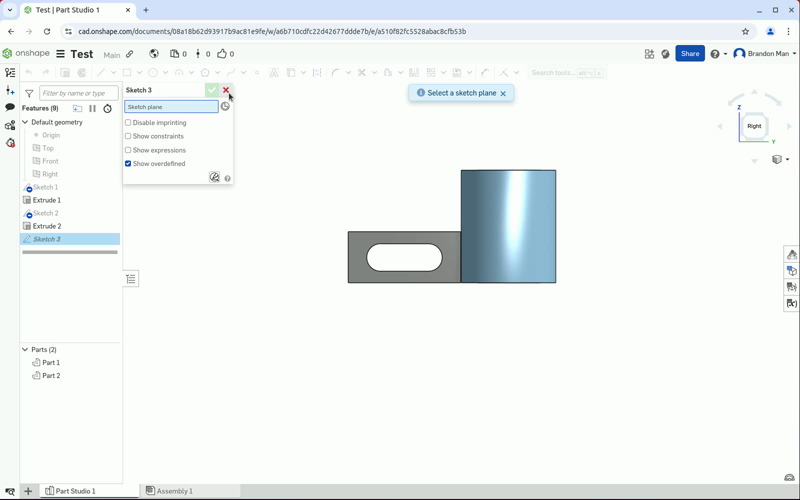
mouse_move(73, 176)
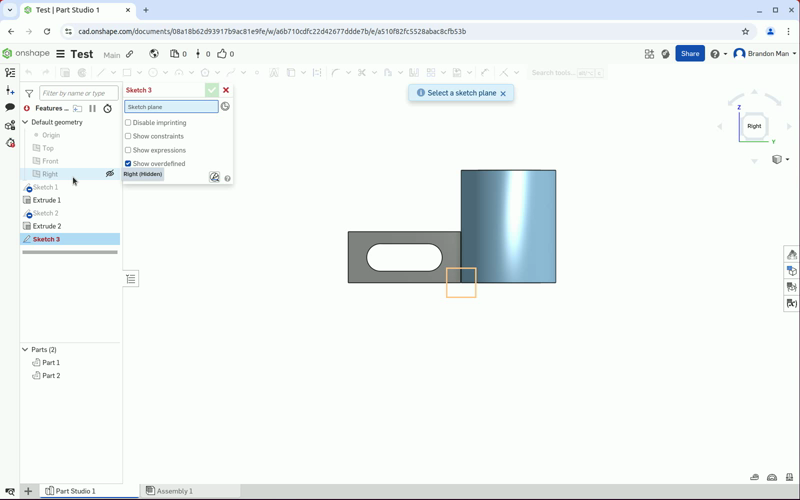
click(73, 176)
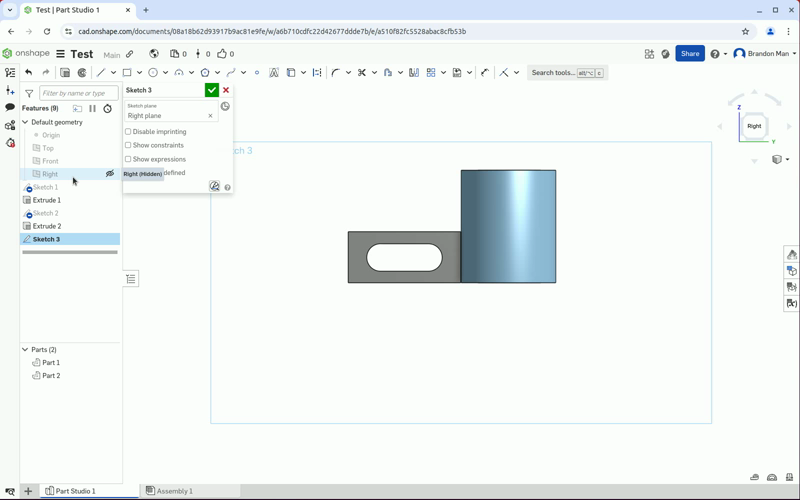
mouse_move(73, 352)
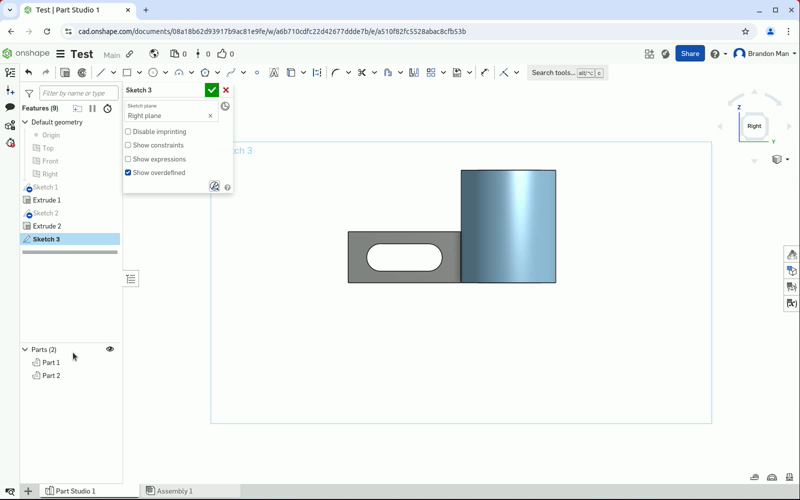
key(y)
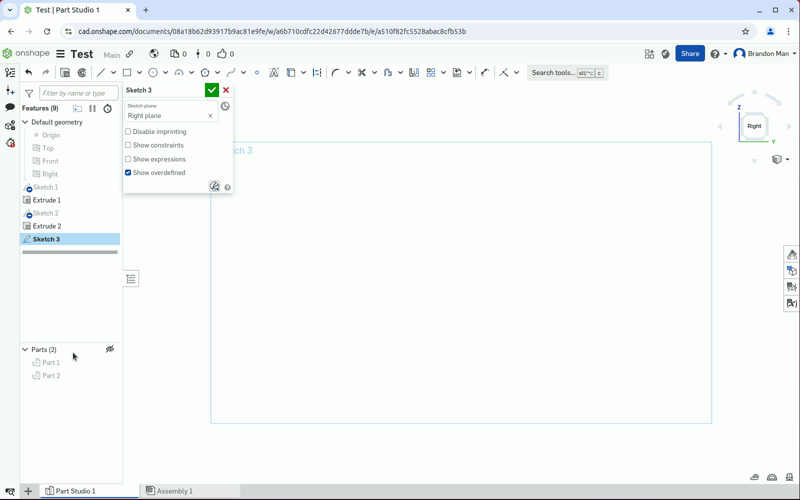
key(l)
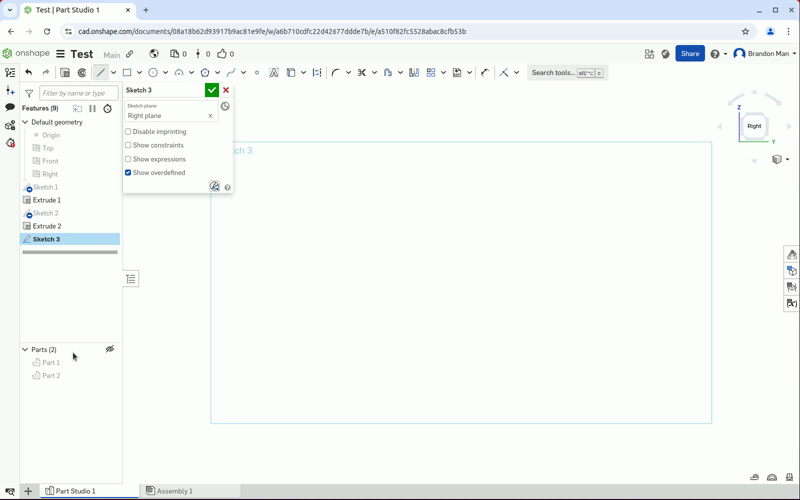
key_down(shift)
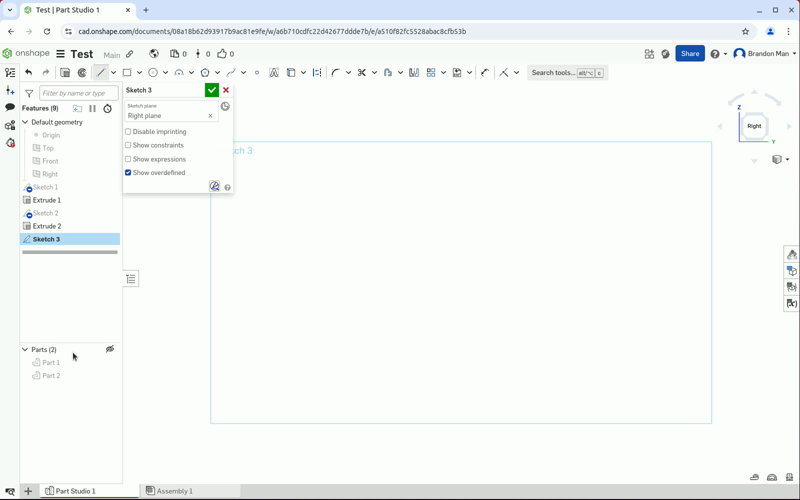
mouse_move(348, 231)
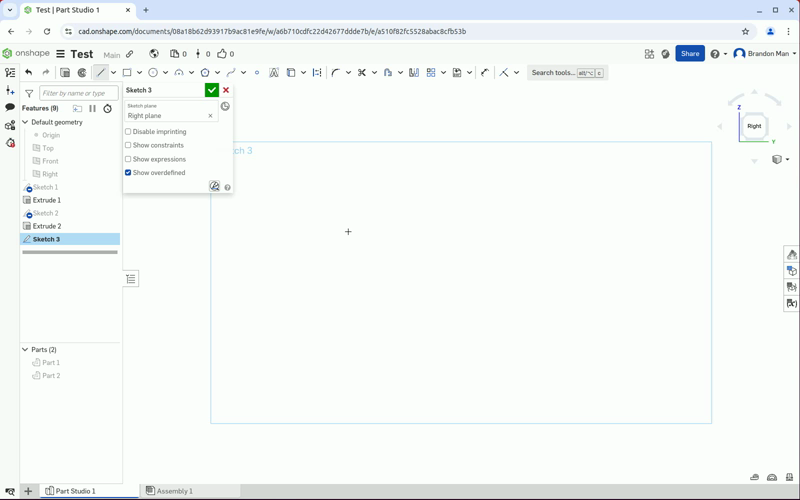
click(348, 231)
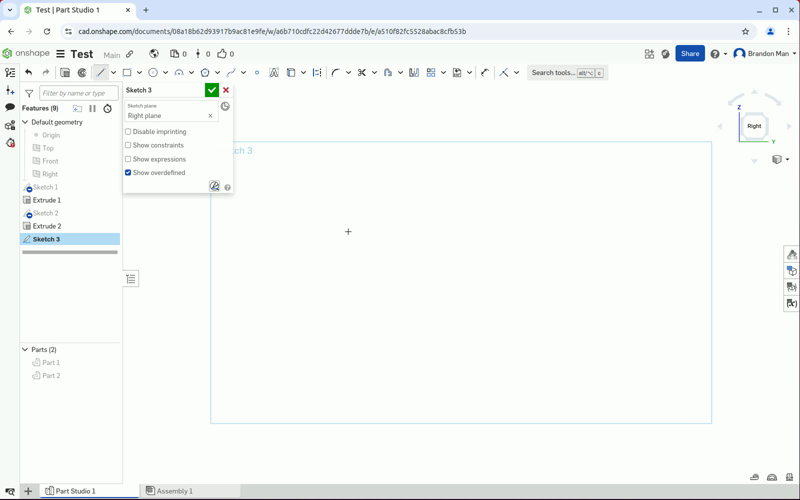
key_up(shift)
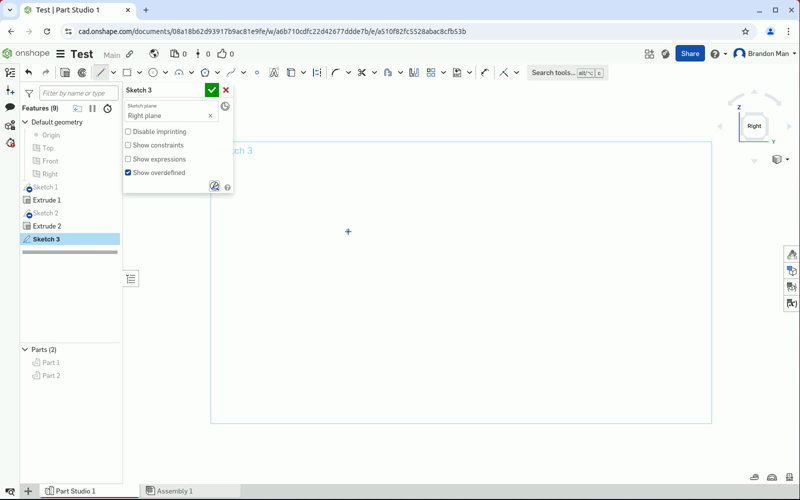
key_down(shift)
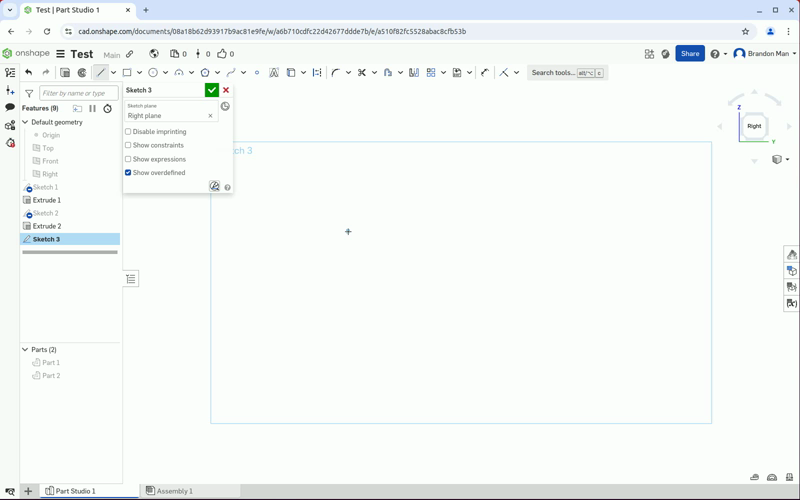
mouse_move(460, 231)
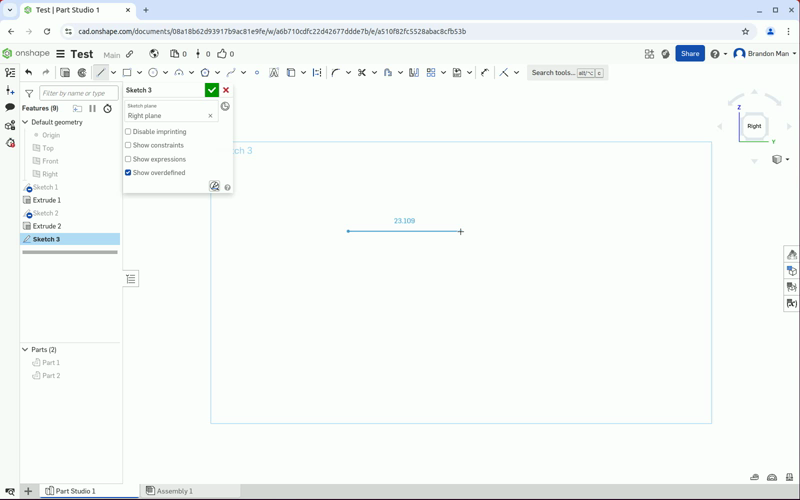
click(460, 231)
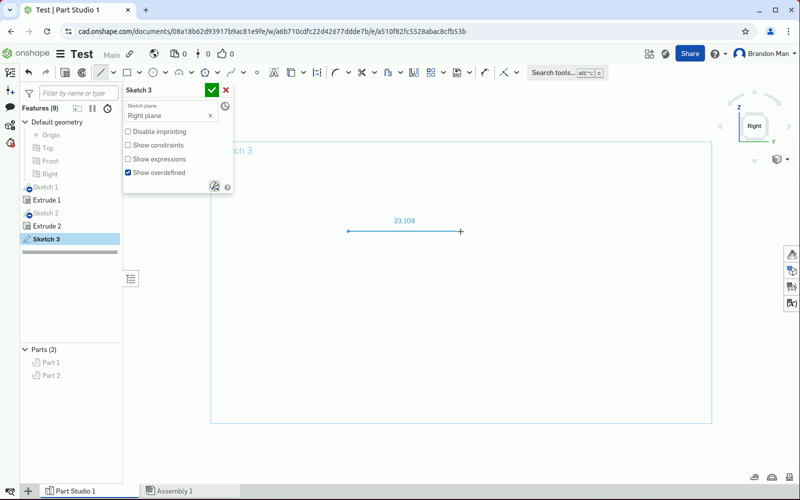
key_up(shift)
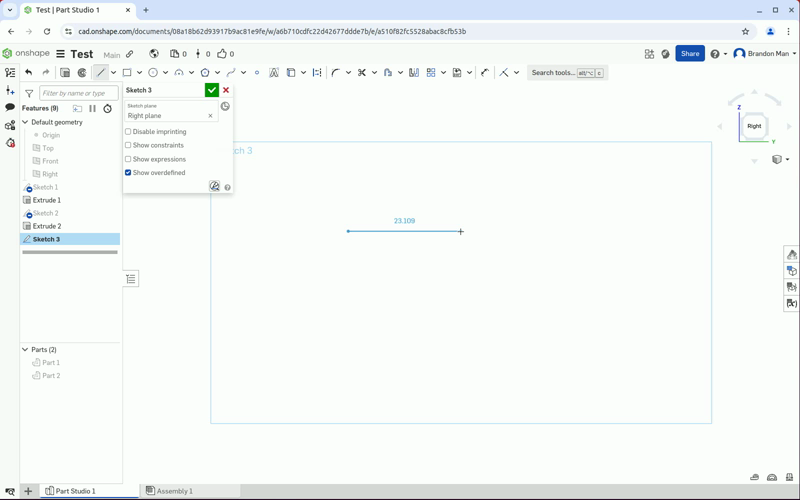
key_down(shift)
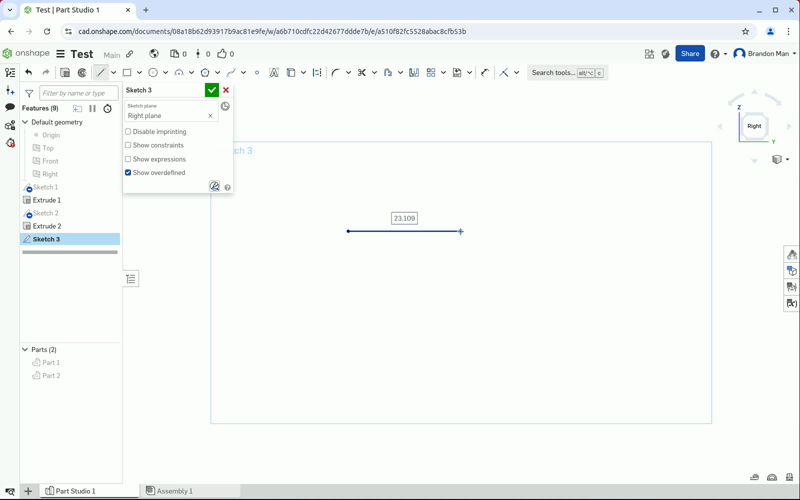
mouse_move(460, 169)
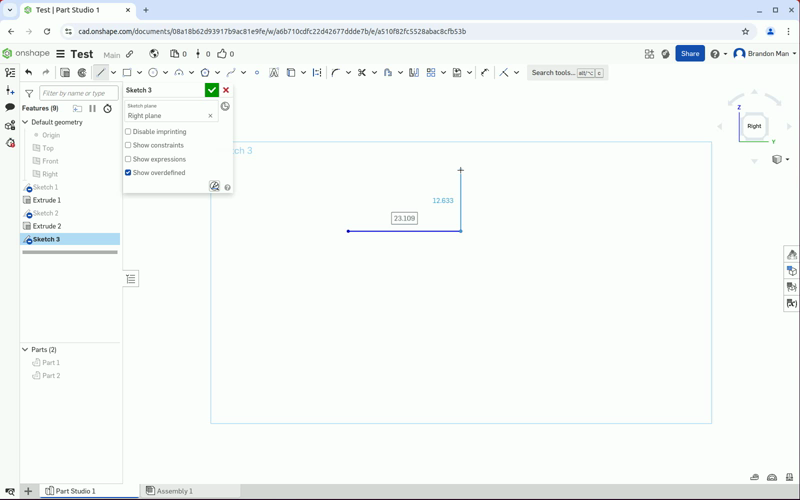
click(460, 169)
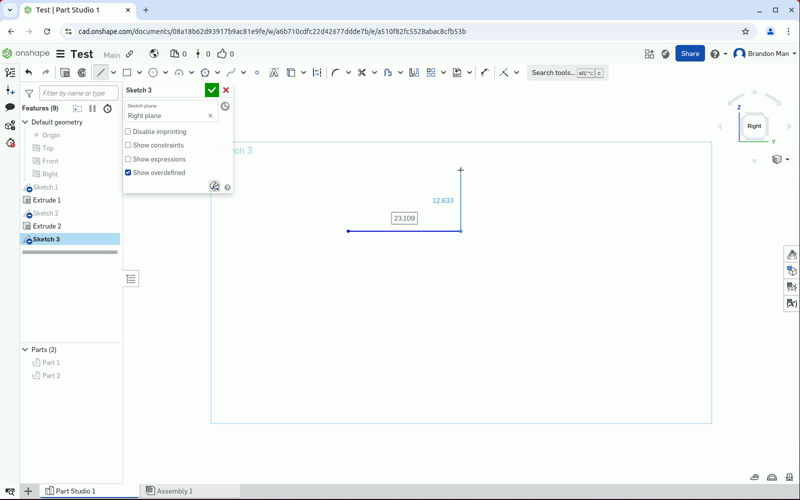
key_up(shift)
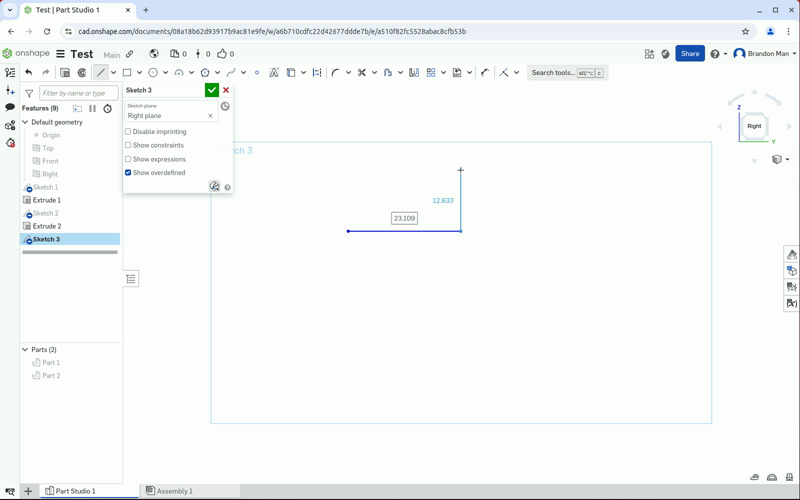
key_down(shift)
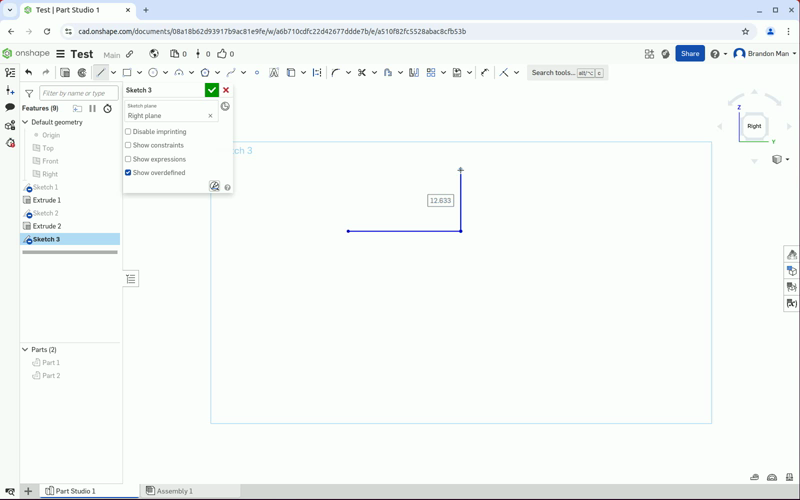
mouse_move(348, 231)
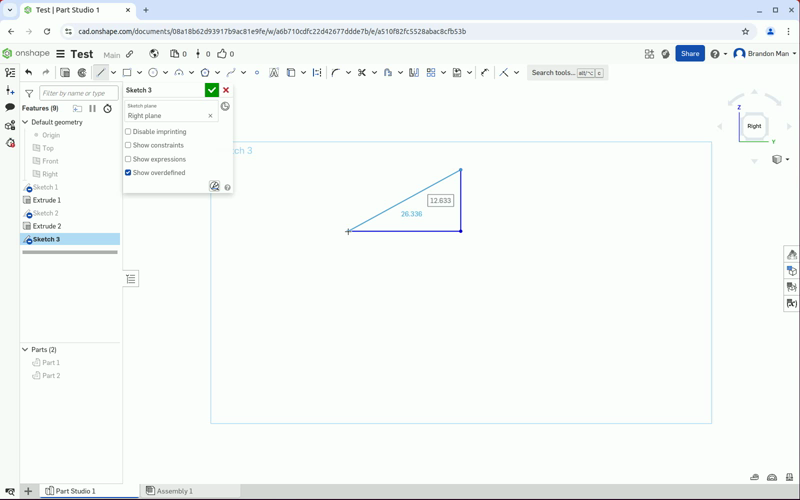
key_up(shift)
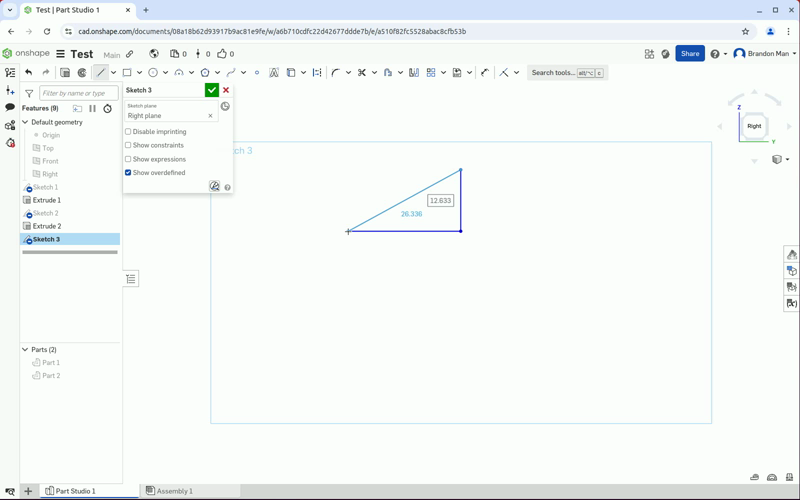
click(348, 231)
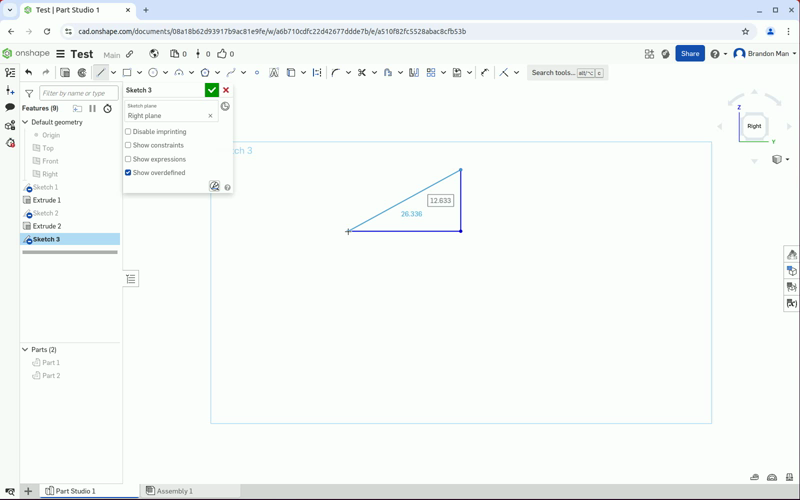
key(esc)
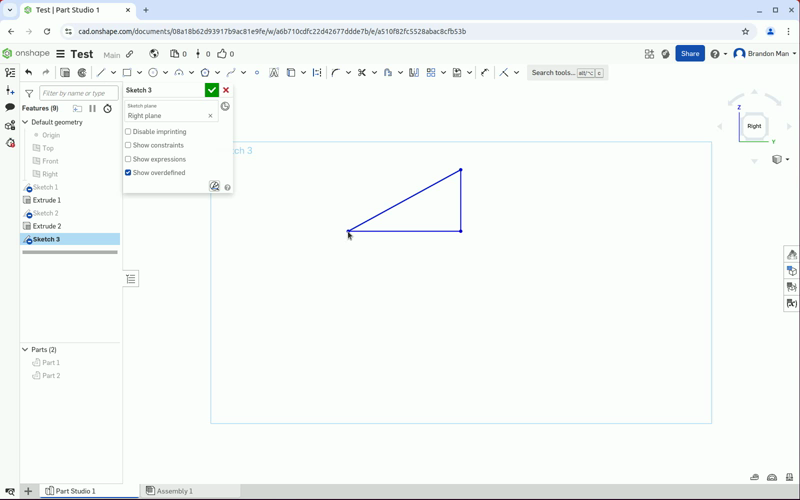
mouse_move(451, 208)
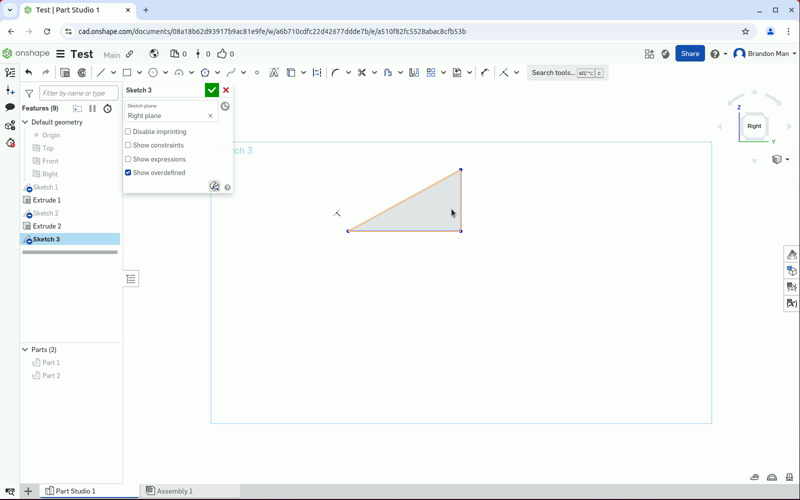
click(451, 208)
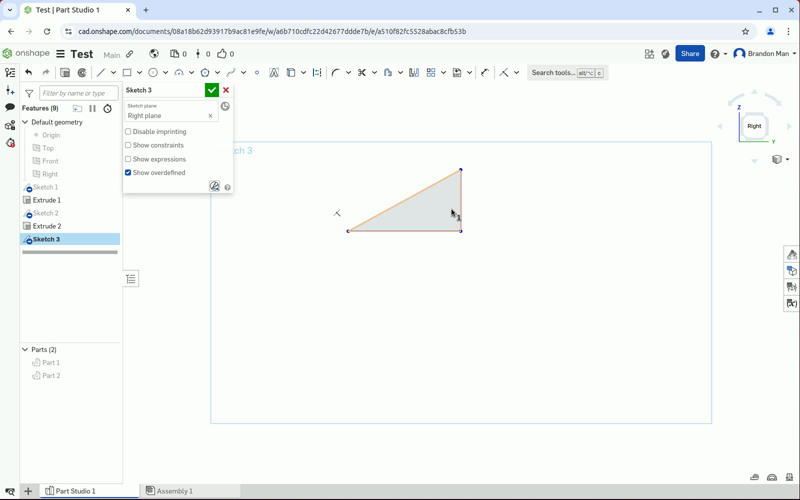
mouse_move(73, 352)
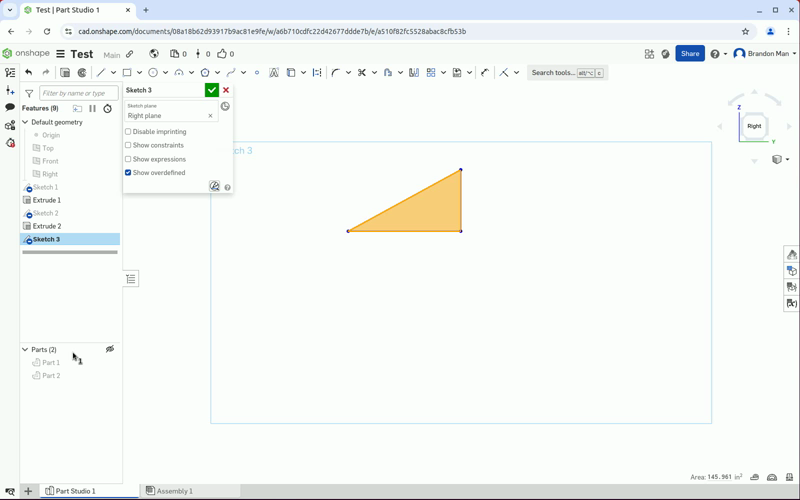
key(shift+y)
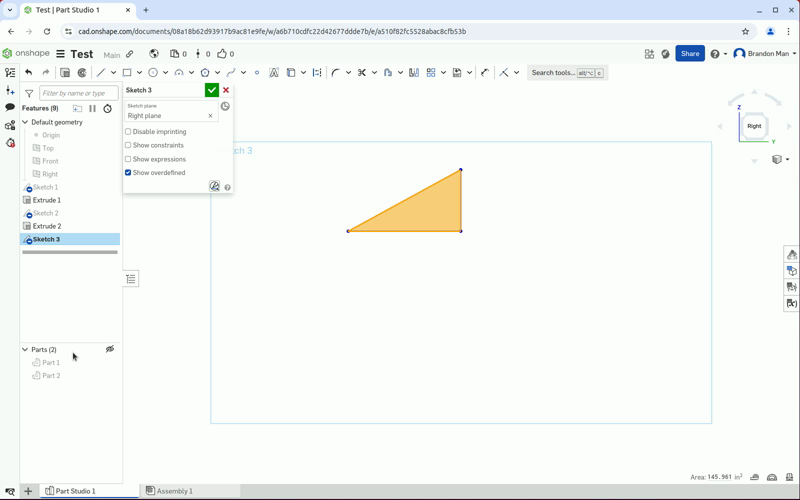
key(shift+e)
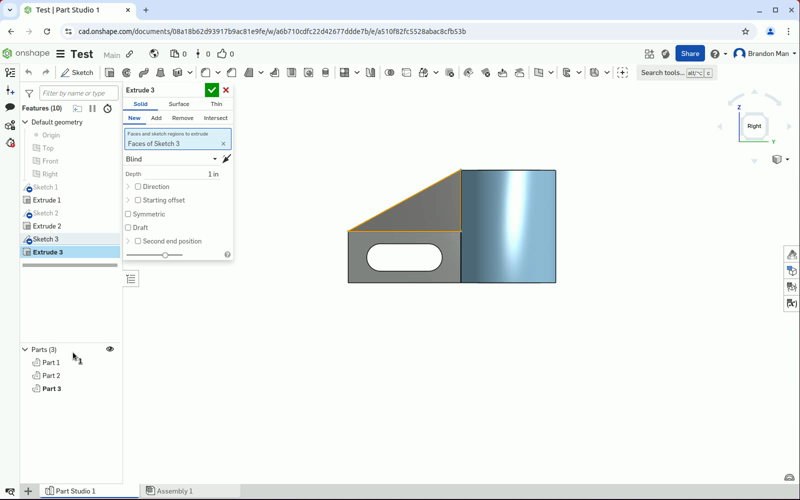
mouse_move(143, 106)
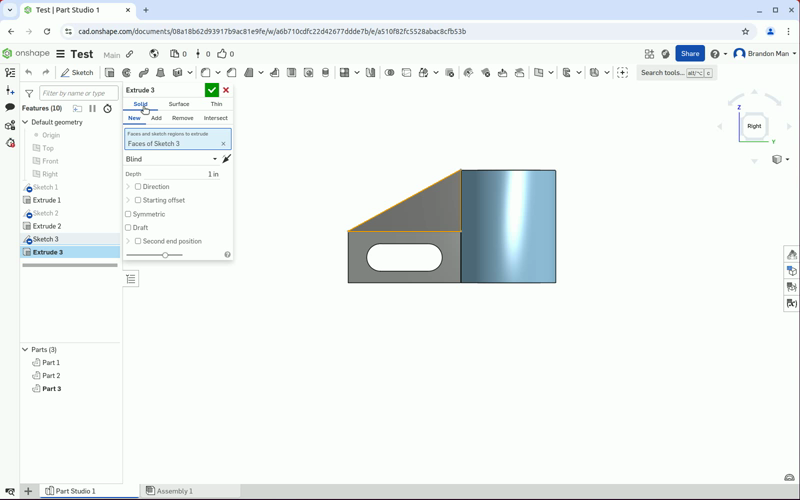
click(143, 106)
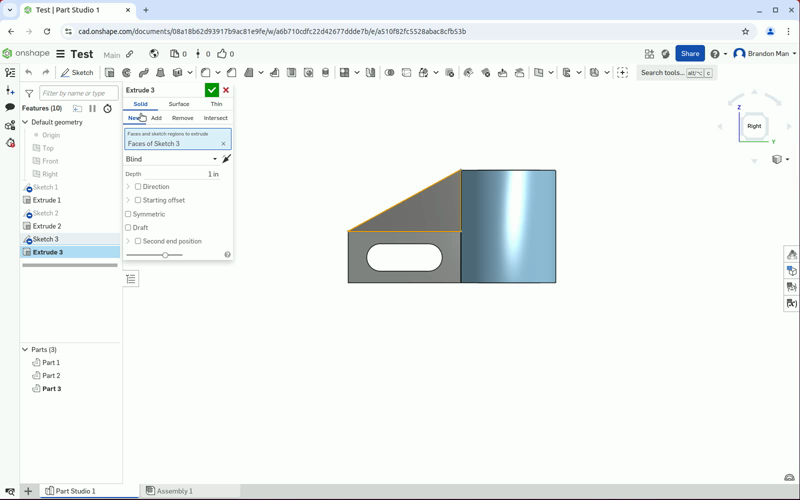
mouse_move(137, 120)
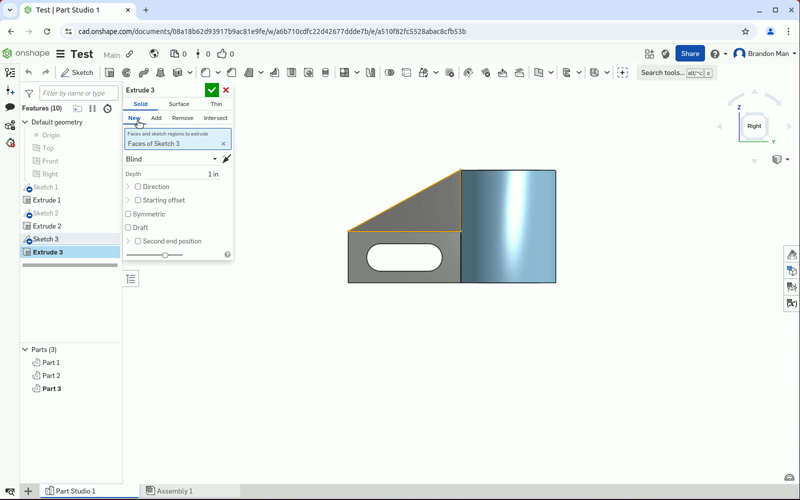
click(137, 120)
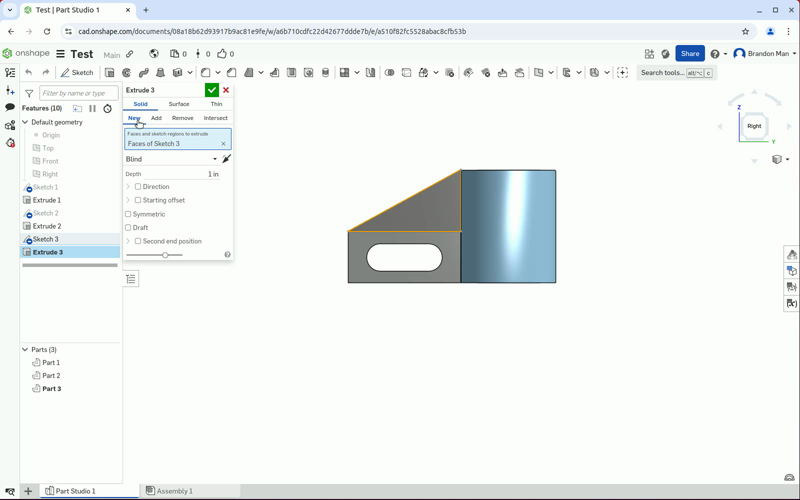
key(tab, 4)
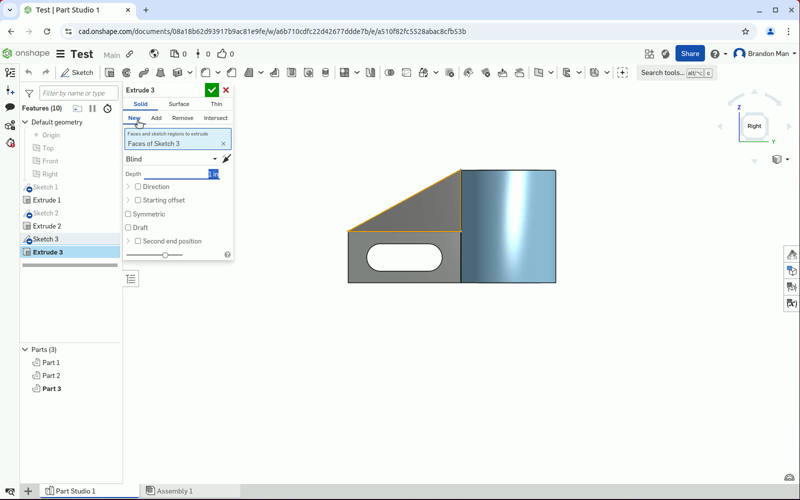
text(4.092)
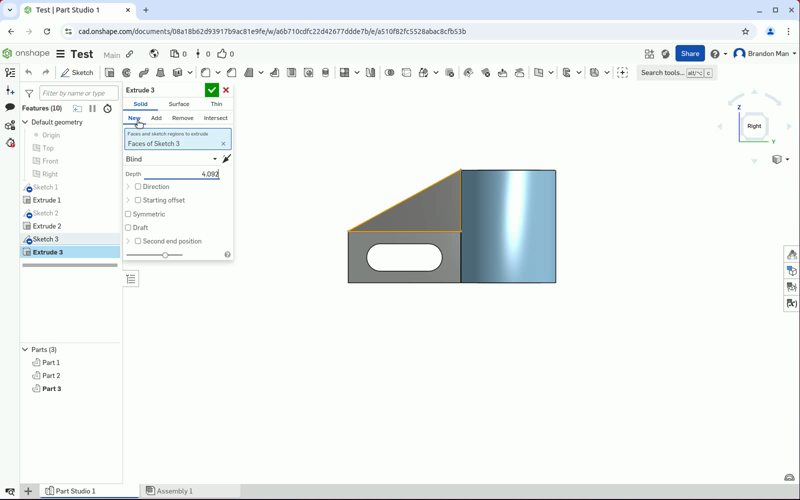
key(enter)
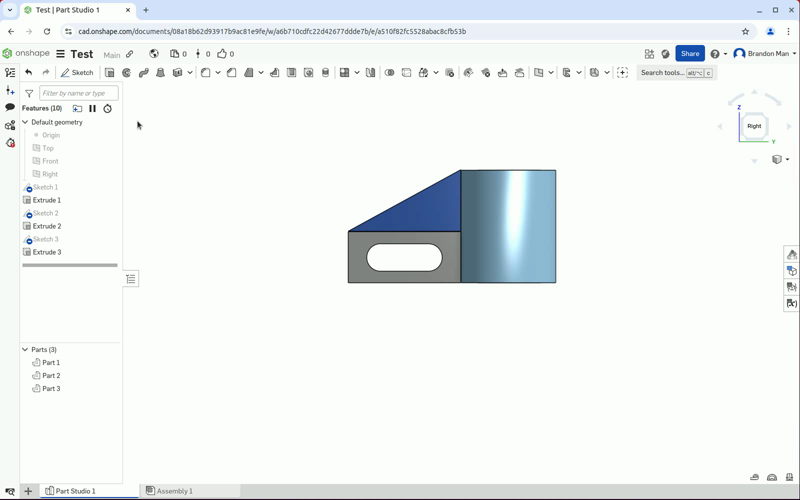
key(shift+h)
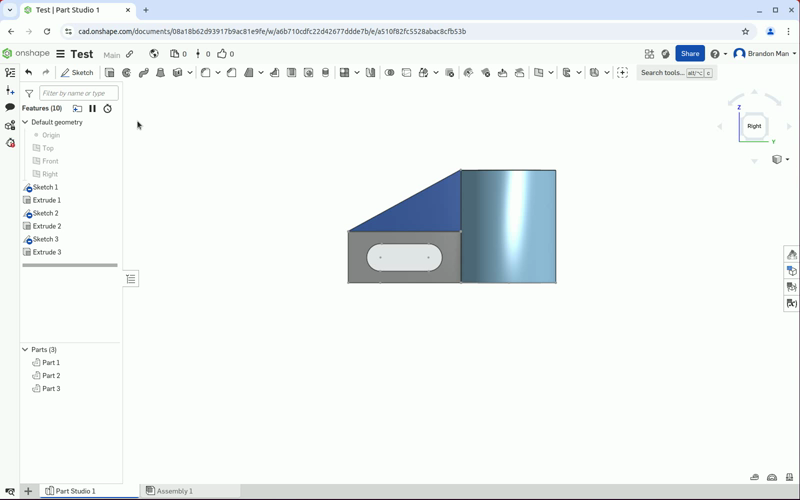
key(shift+h)
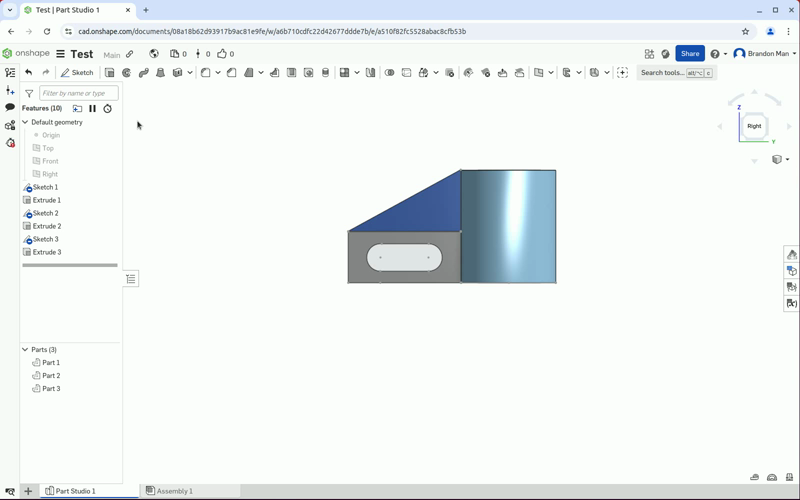
key(shift+7)
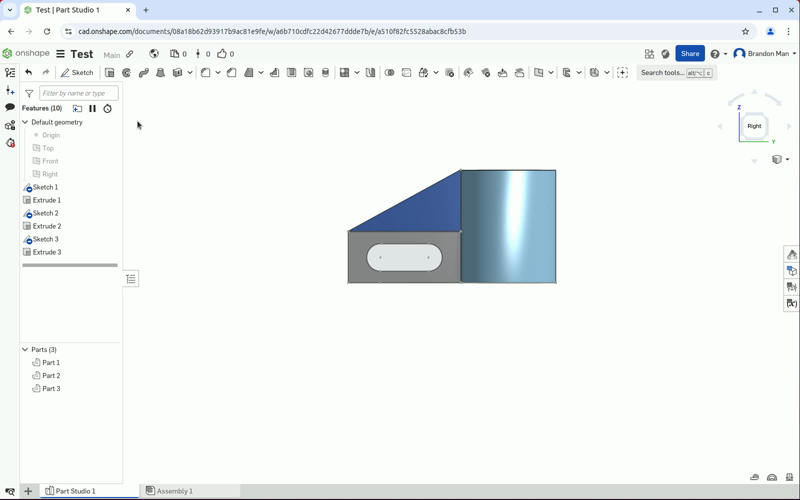
key(right, 2)
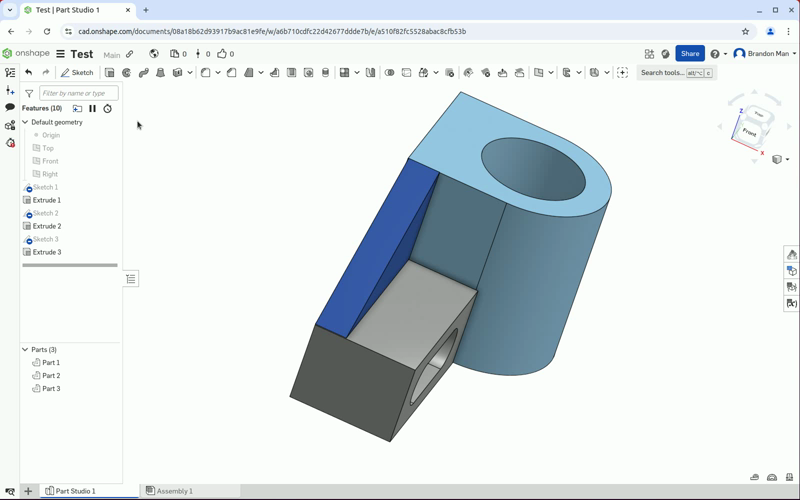
key(down, 2)
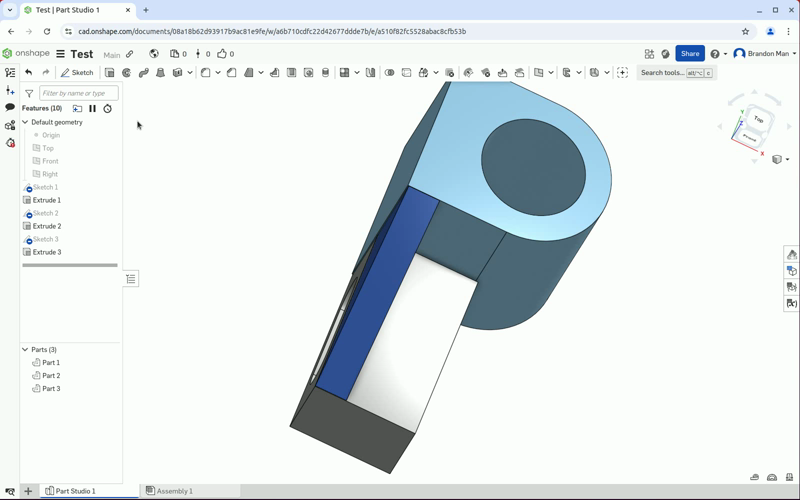
key(up, 2)
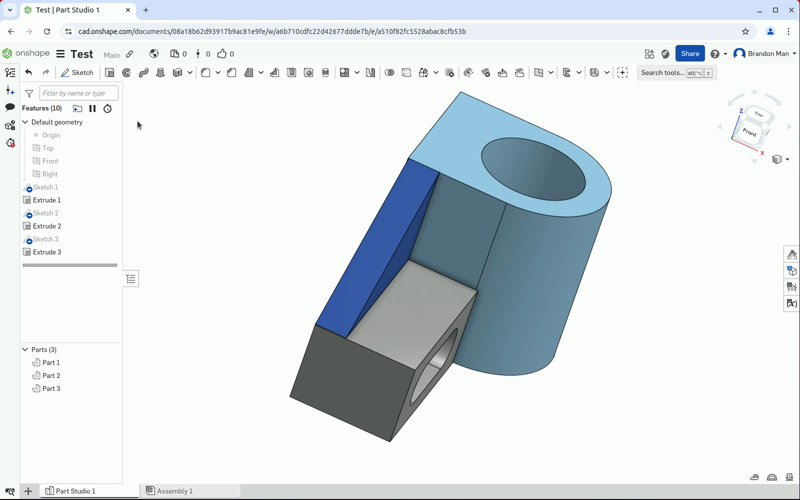
key(left, 2)
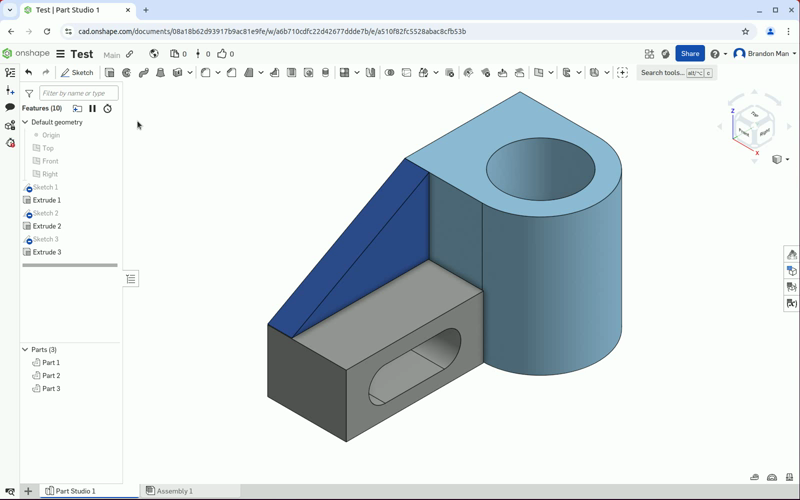
mouse_move(73, 189)
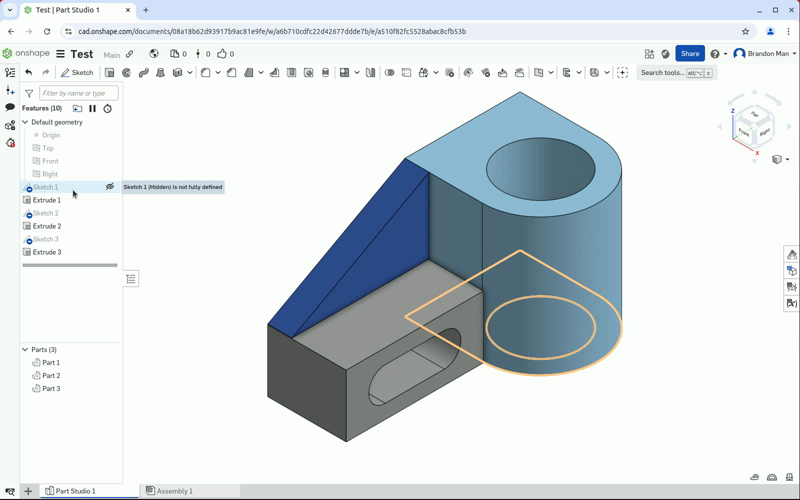
click(73, 189)